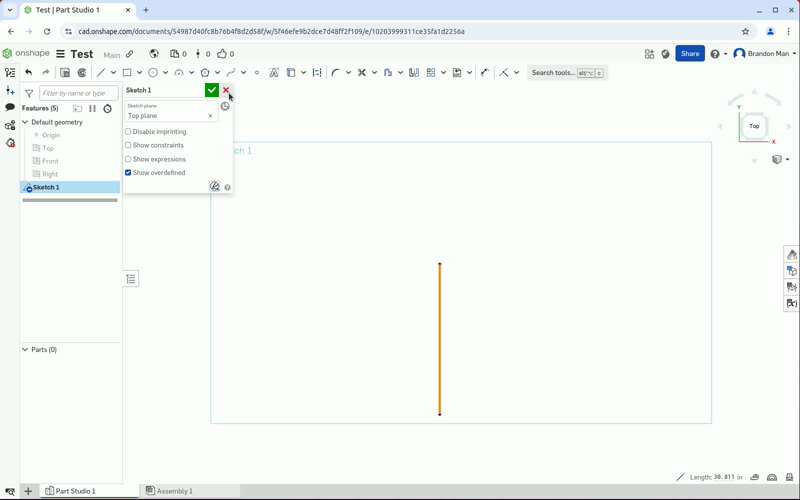
key(shift+h)
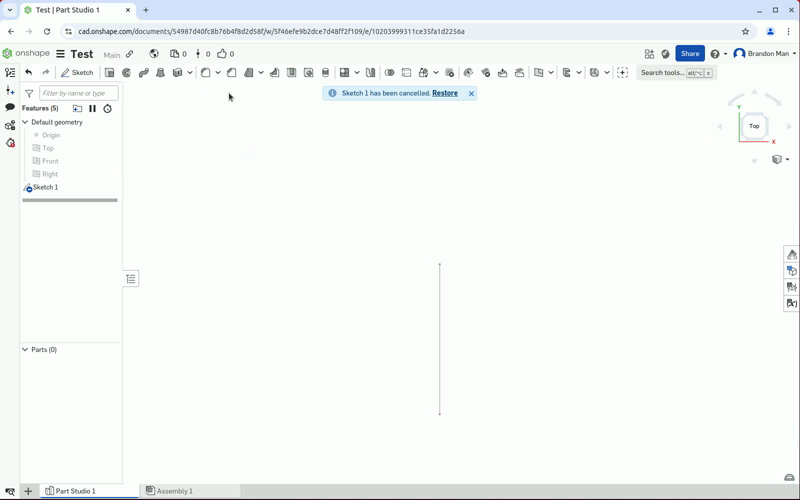
mouse_move(73, 352)
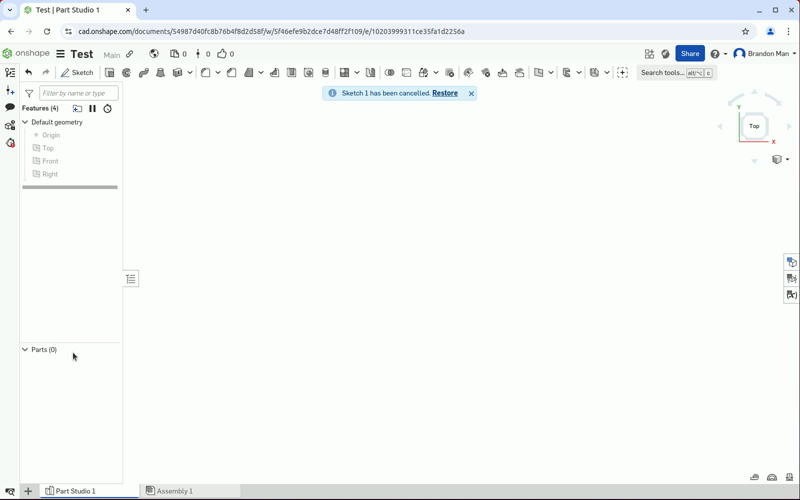
key(y)
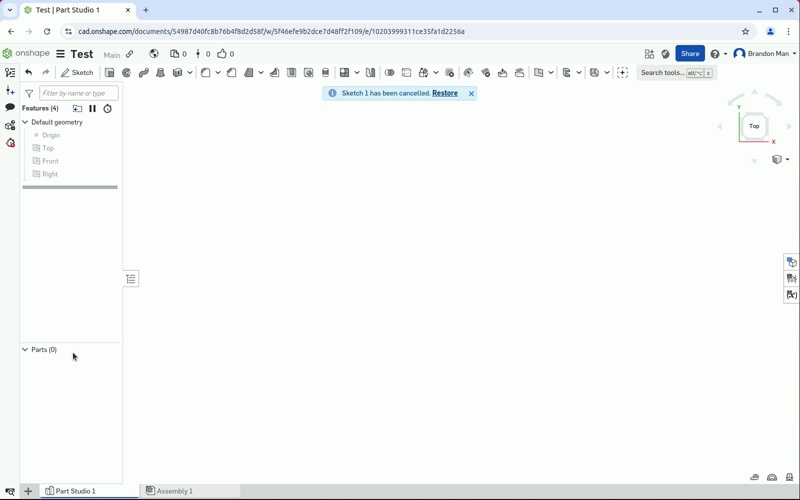
key(shift+p)
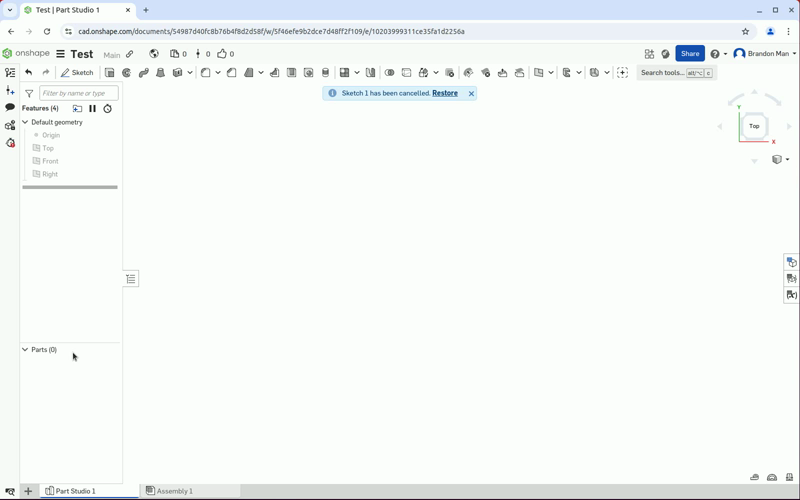
key(space)
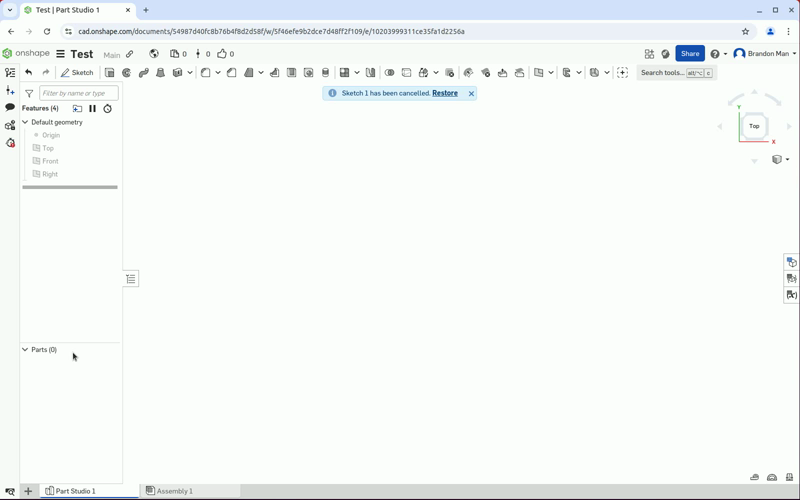
key_down(shift)
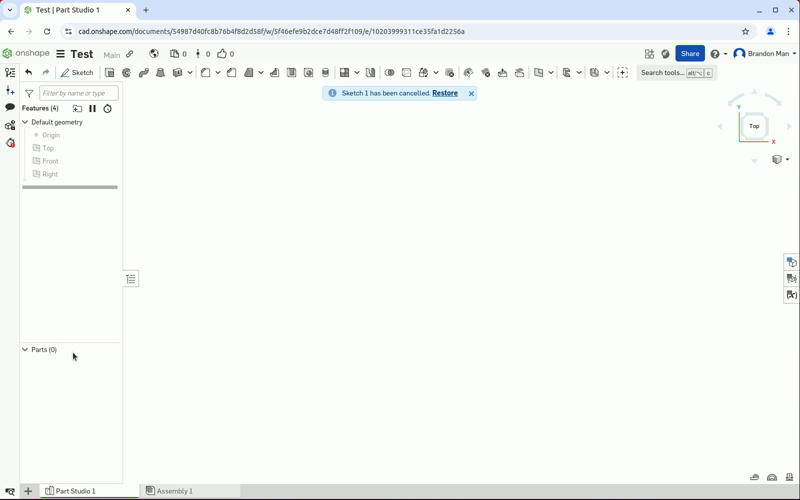
key(up)
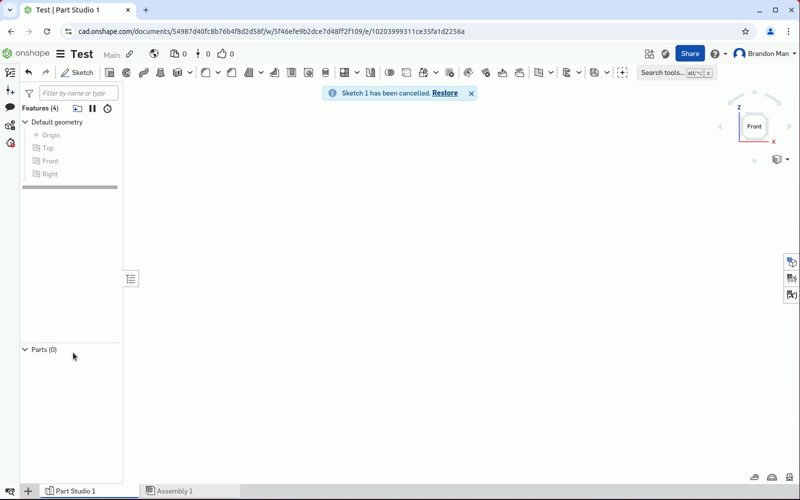
key_up(shift)
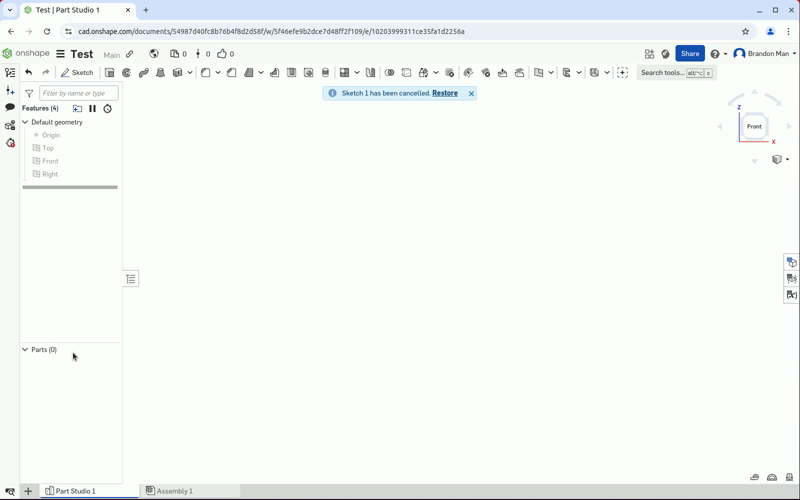
mouse_move(73, 352)
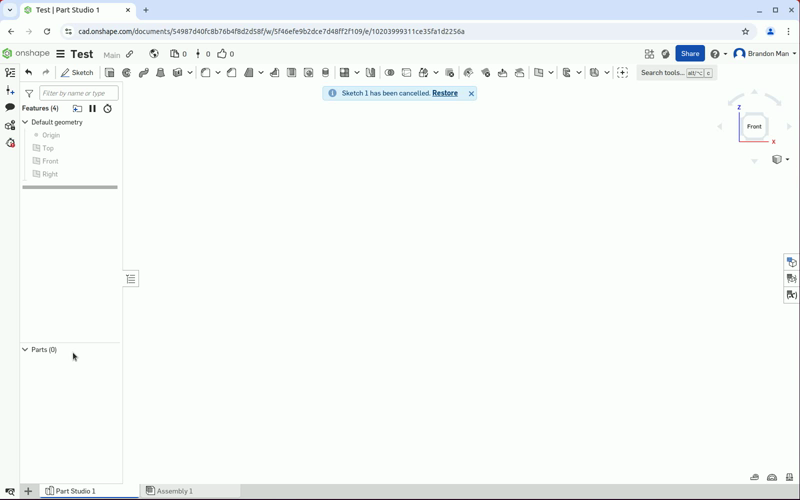
key(shift+y)
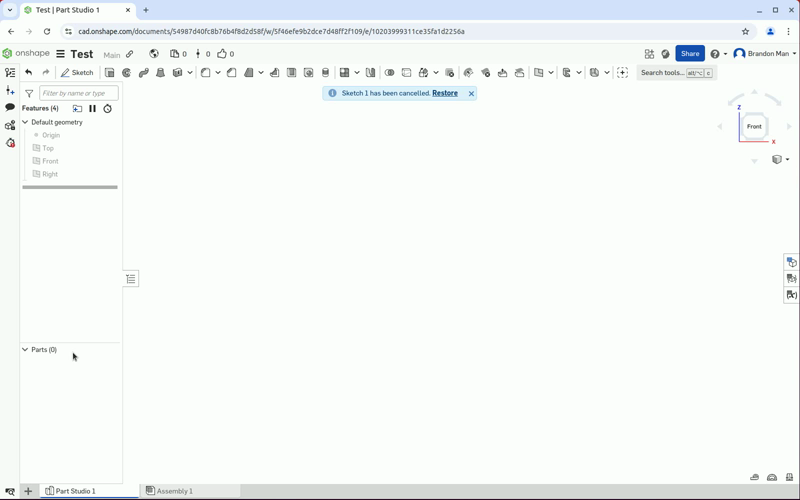
key(shift+s)
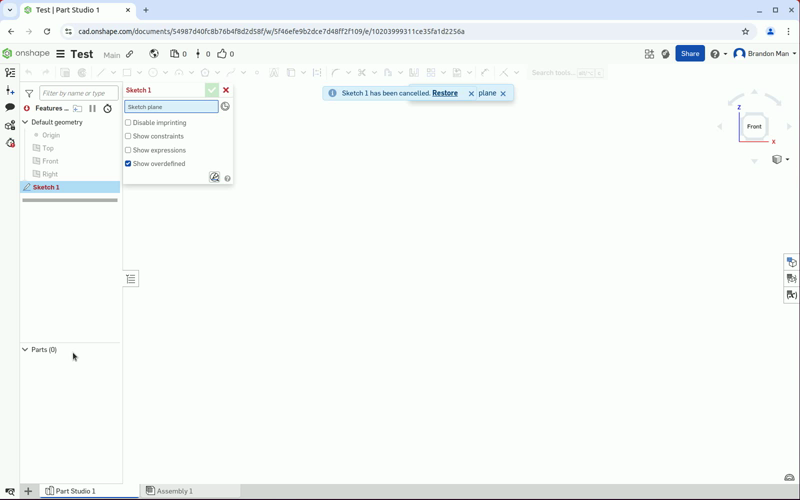
mouse_move(73, 163)
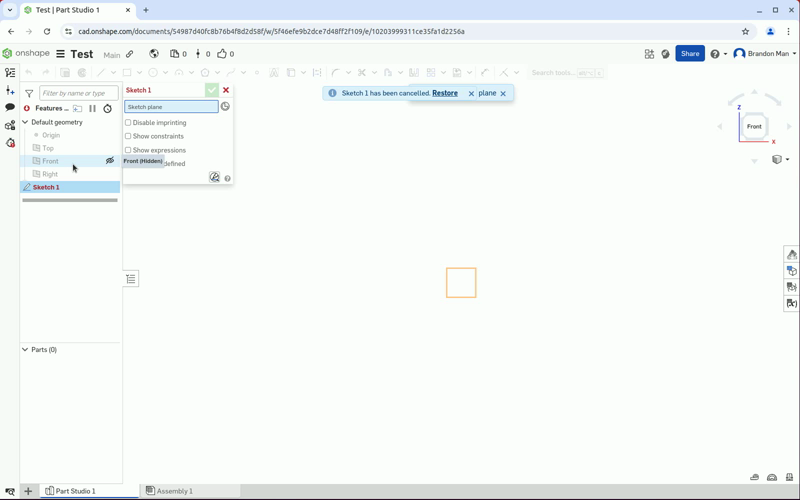
click(73, 163)
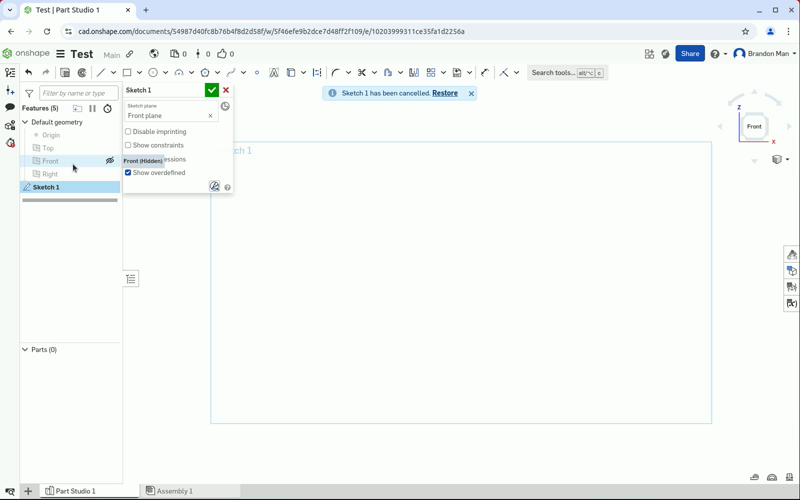
mouse_move(73, 352)
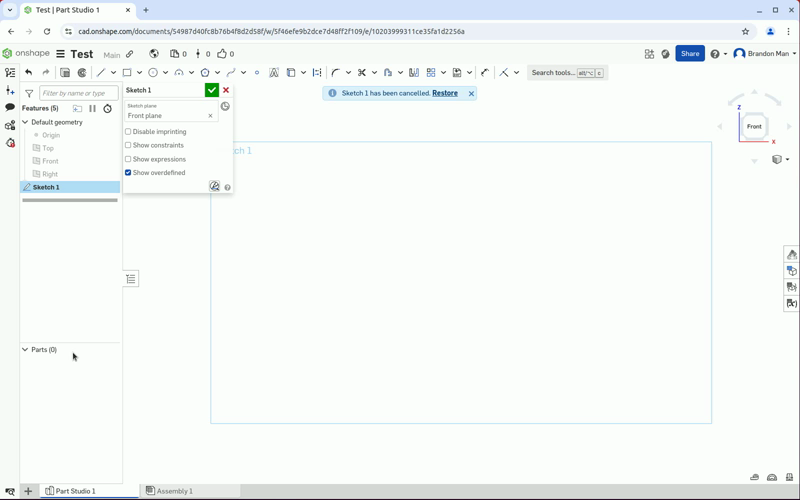
key(y)
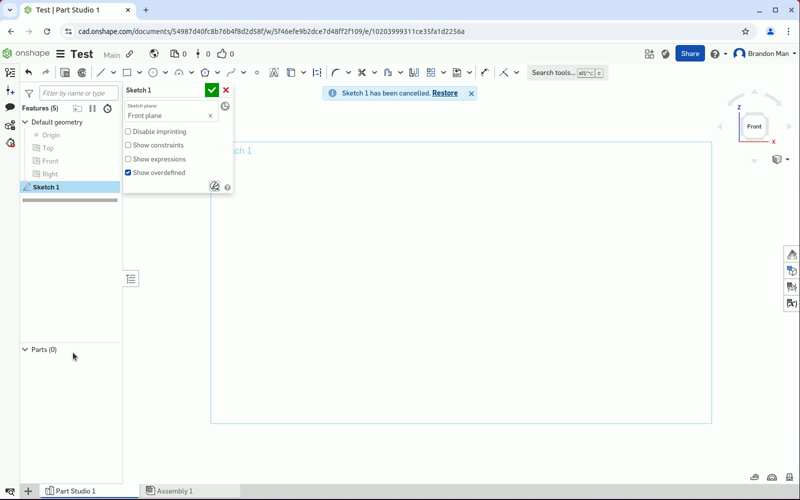
key(c)
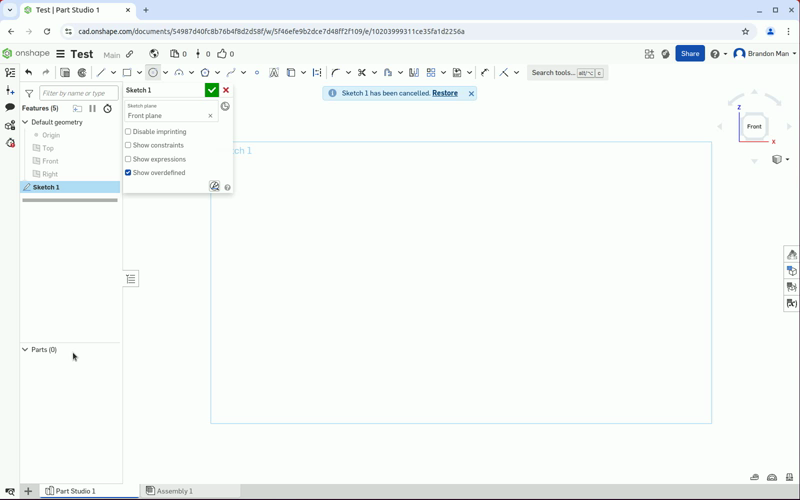
key_down(shift)
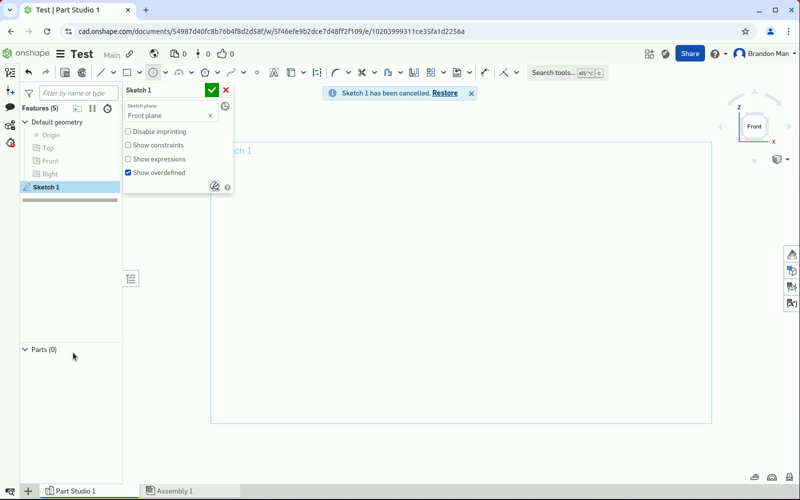
mouse_move(461, 223)
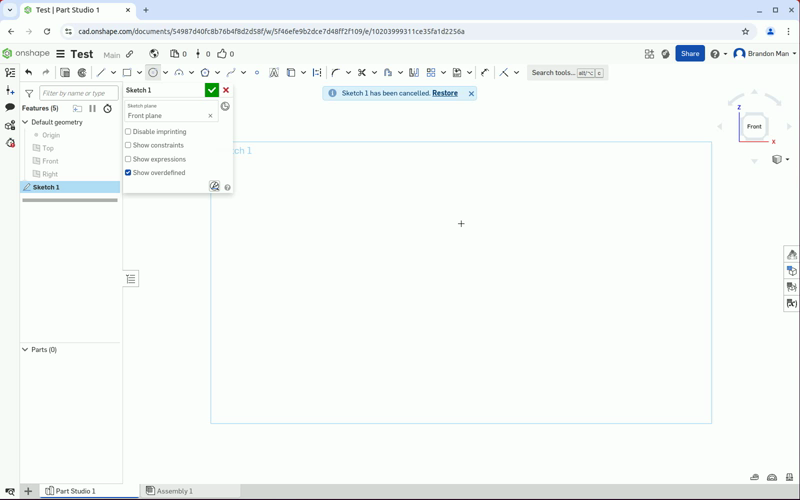
click(461, 223)
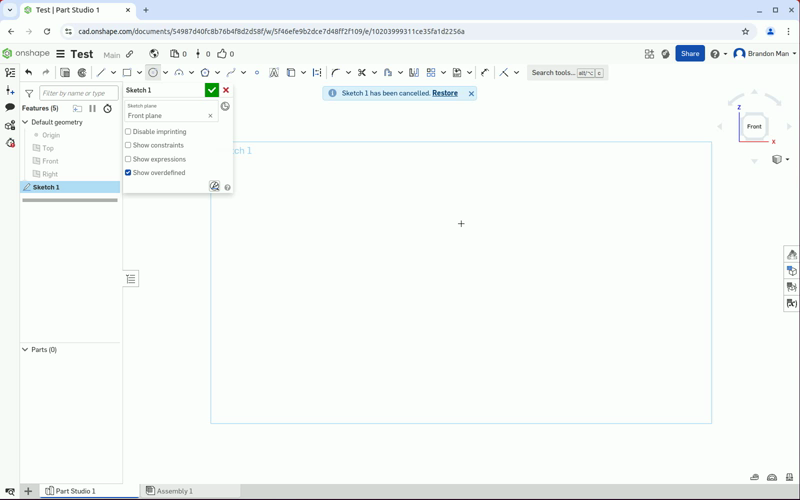
key_up(shift)
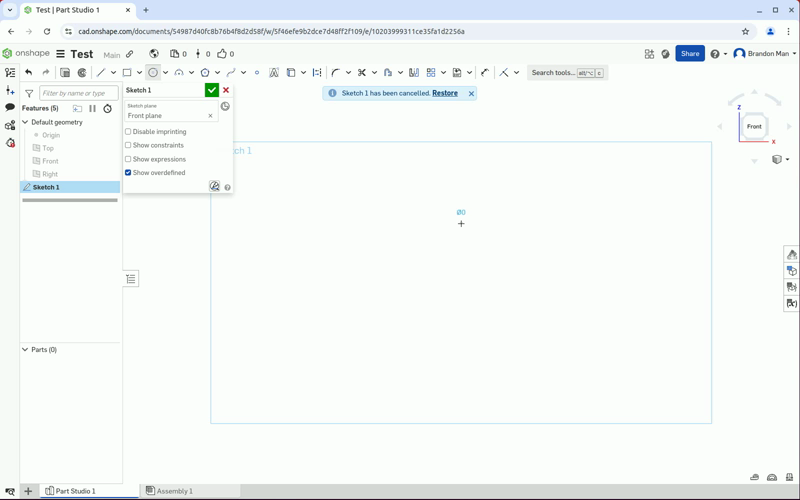
mouse_move(473, 223)
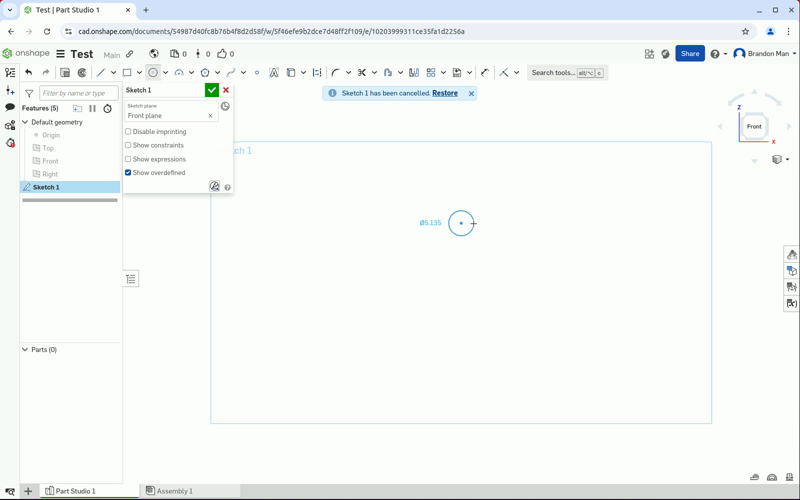
click(473, 223)
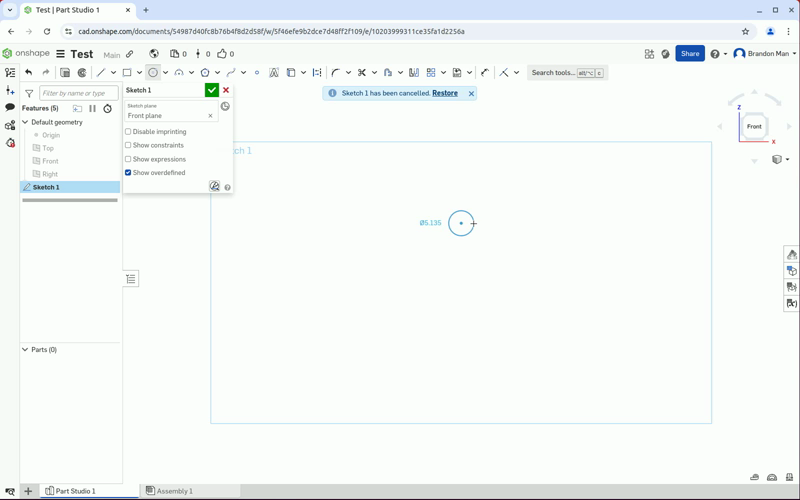
key(esc)
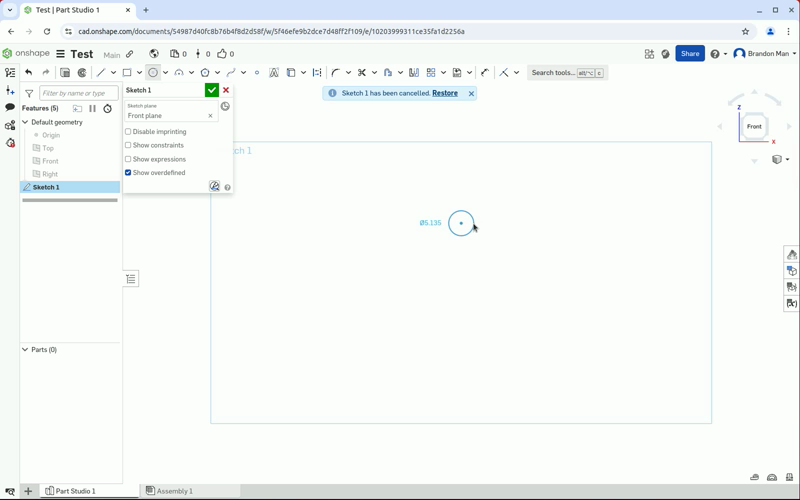
mouse_move(469, 223)
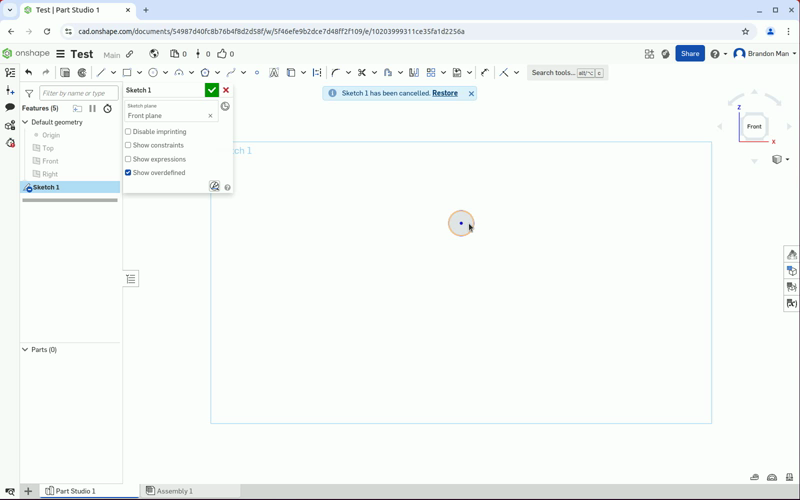
scroll(6)
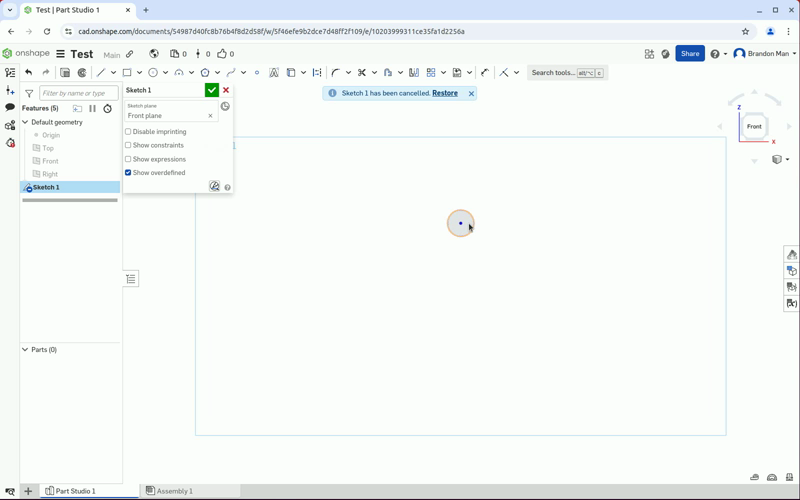
scroll(6)
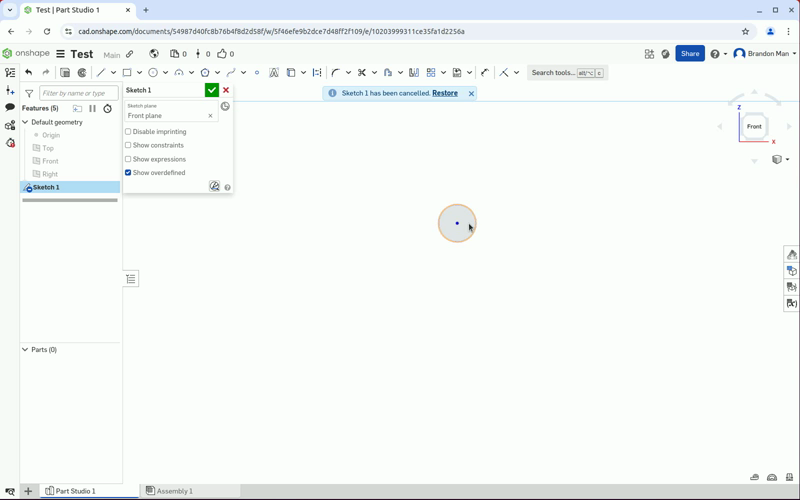
scroll(6)
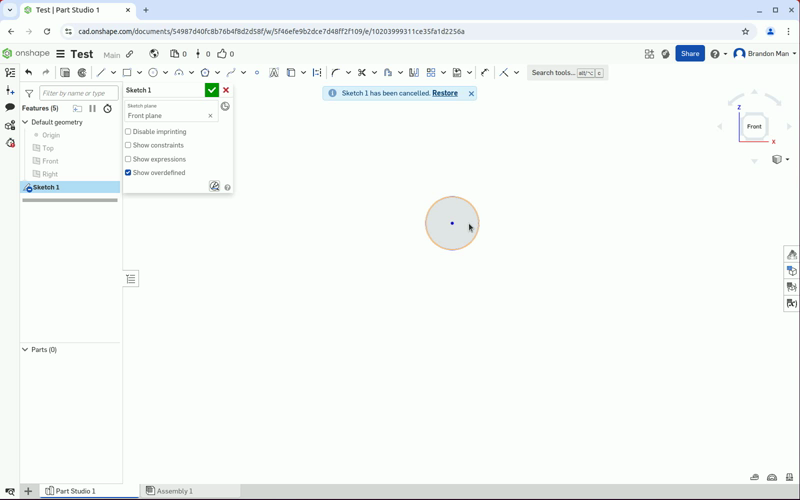
scroll(6)
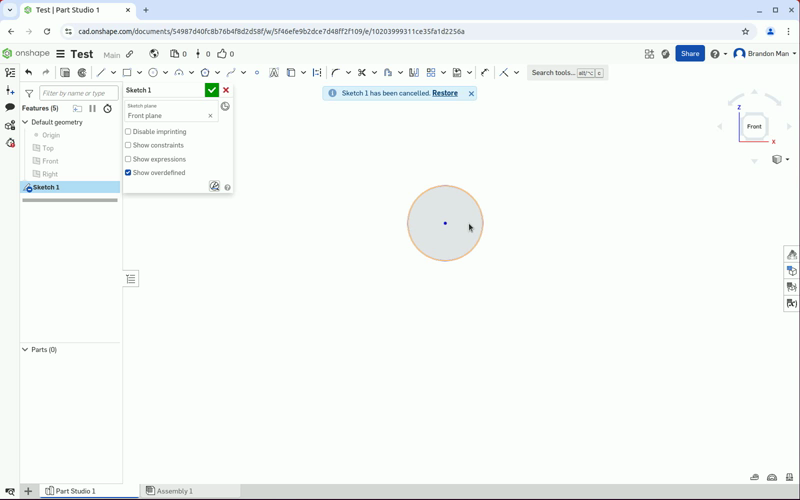
scroll(6)
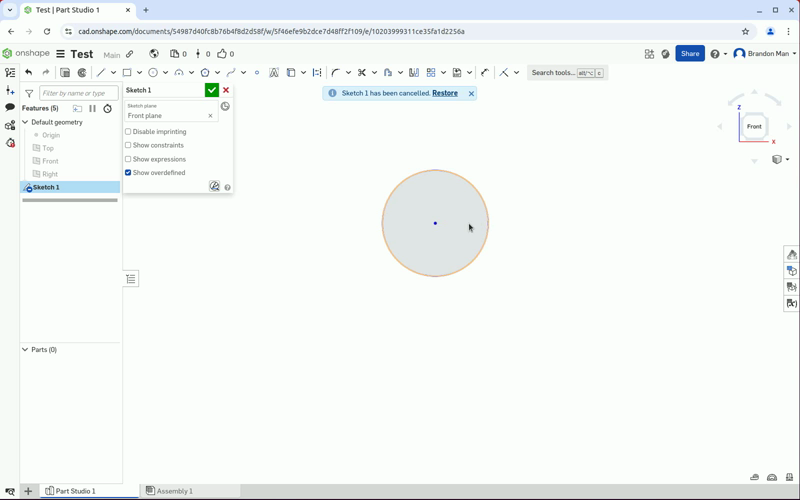
scroll(6)
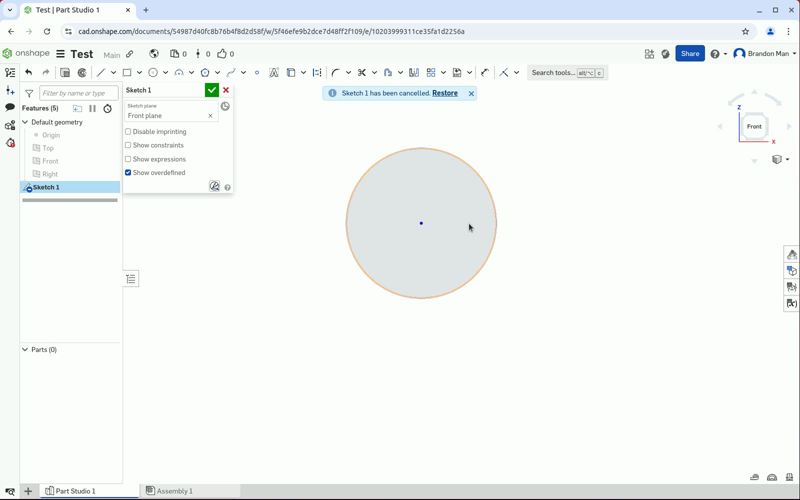
scroll(6)
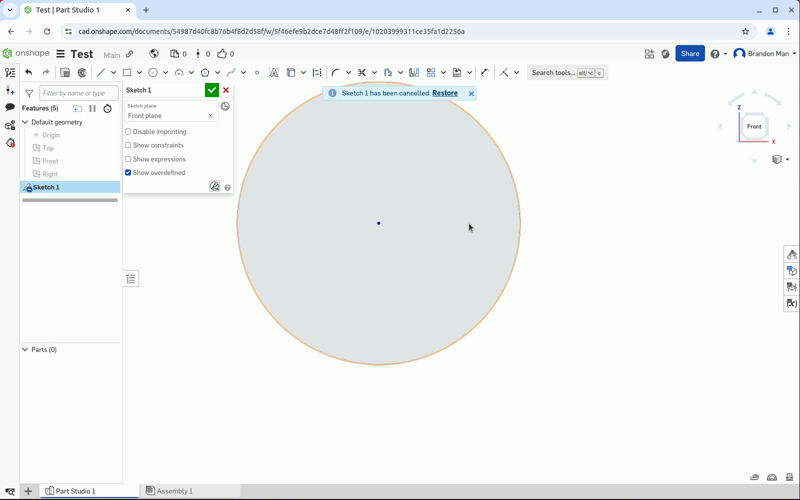
click(469, 223)
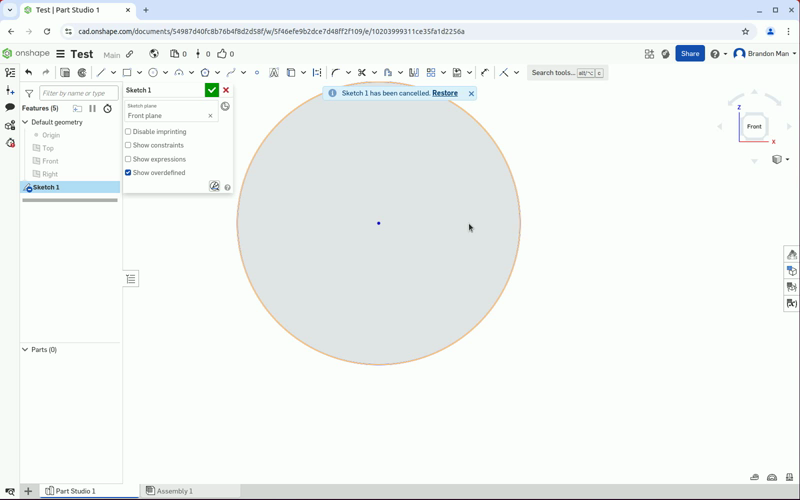
scroll(-6)
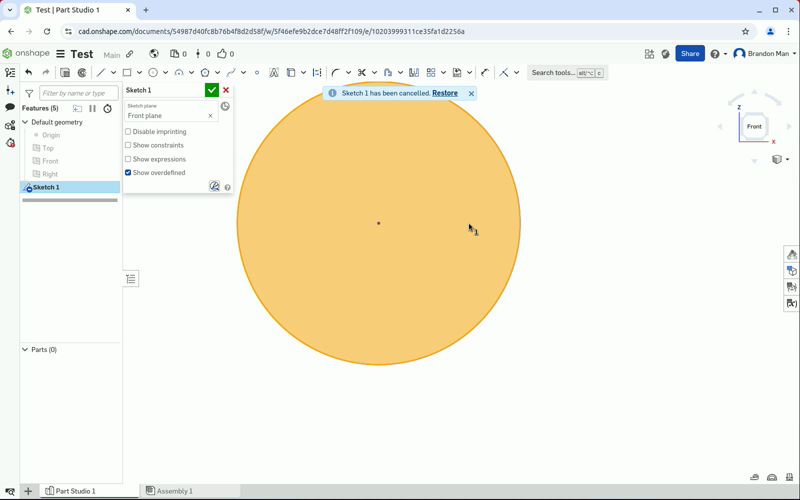
scroll(-6)
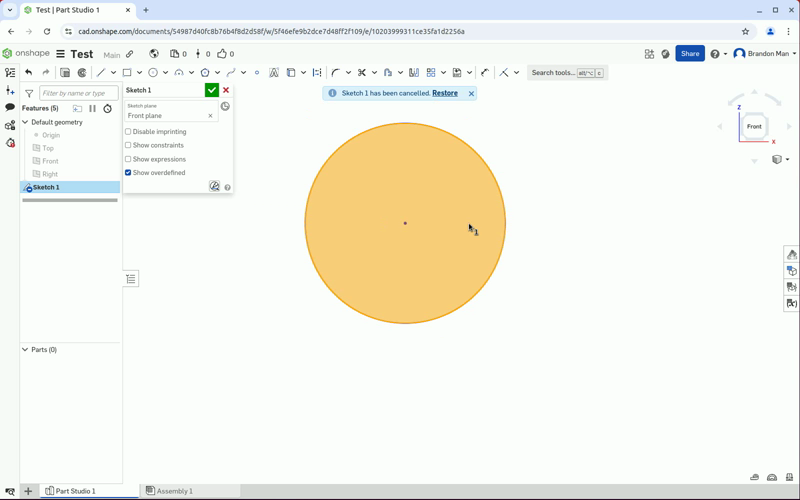
scroll(-6)
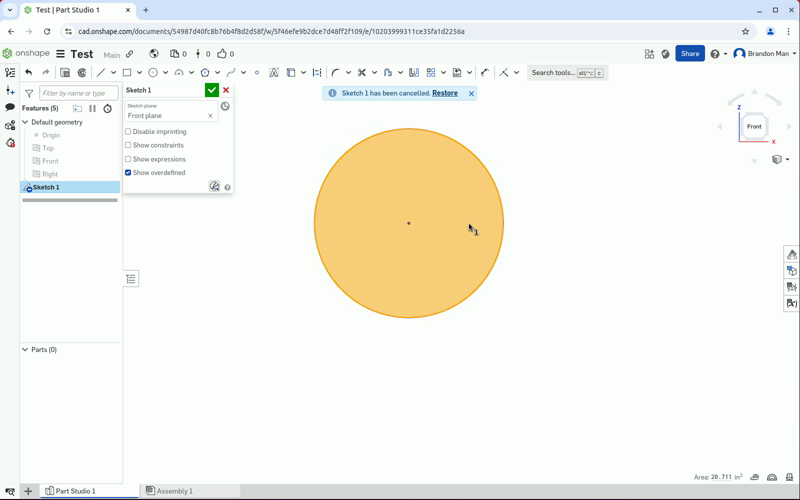
scroll(-6)
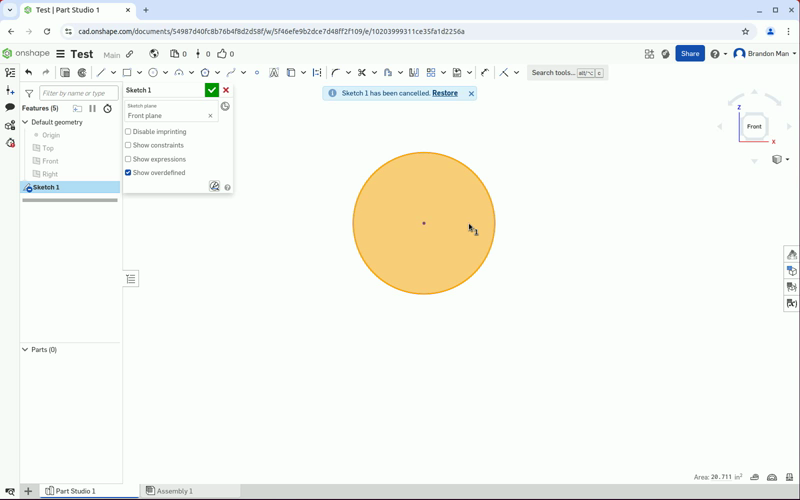
scroll(-6)
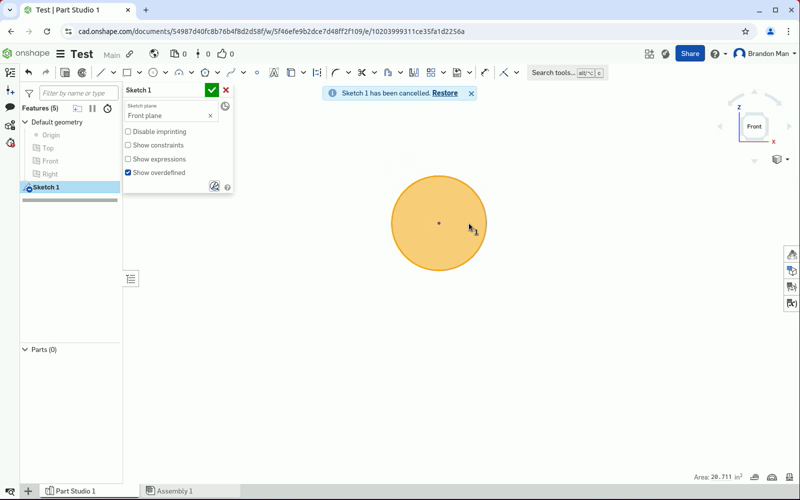
scroll(-6)
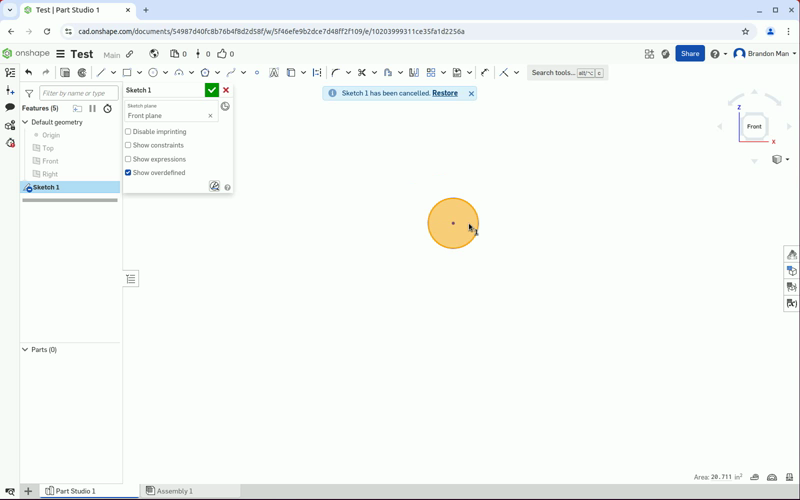
scroll(-6)
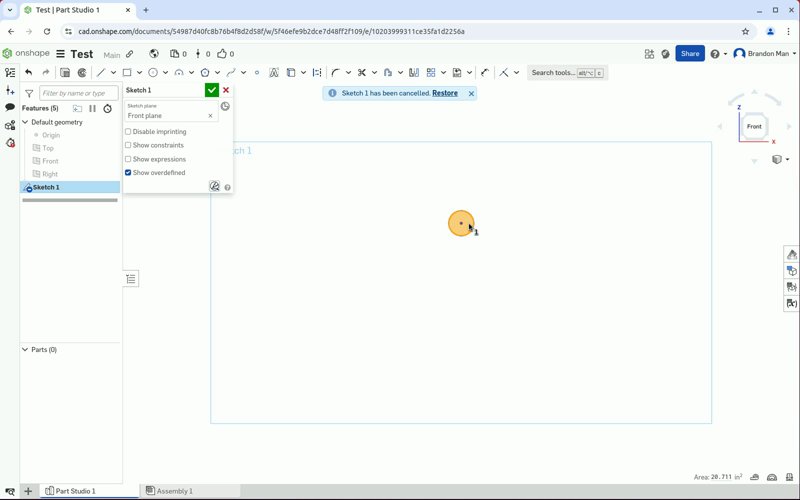
mouse_move(73, 352)
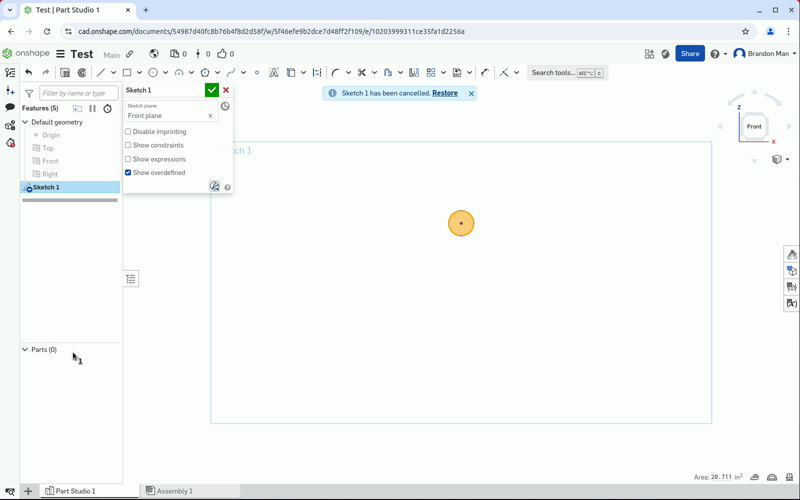
key(shift+y)
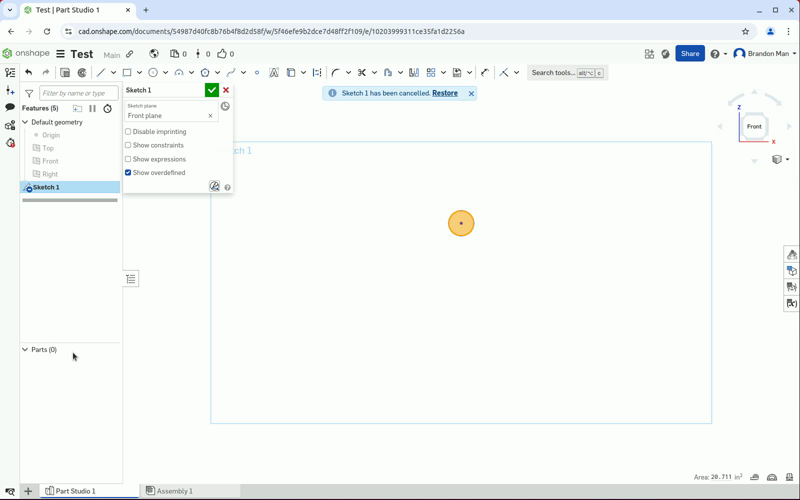
key(shift+e)
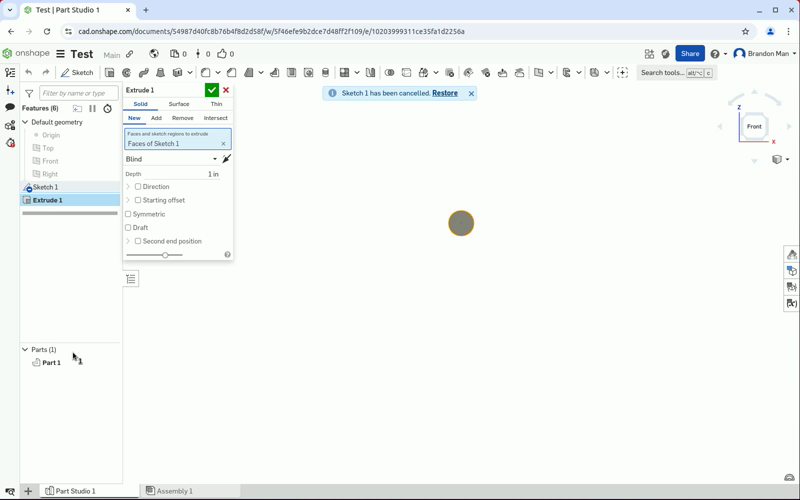
mouse_move(143, 106)
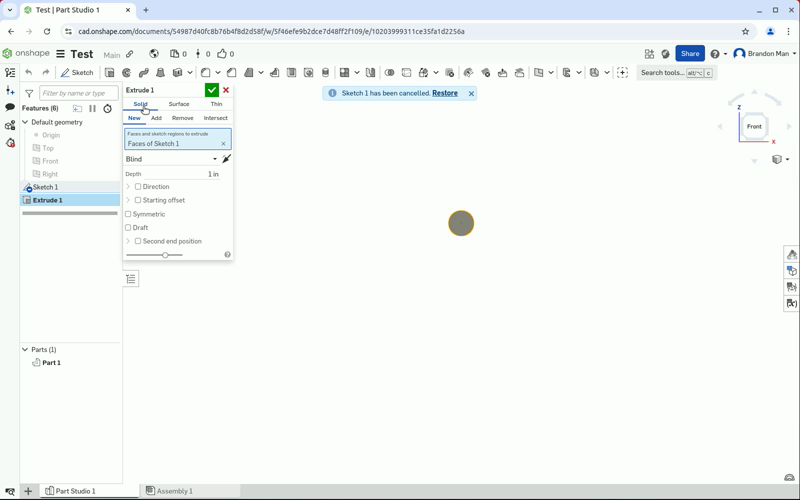
click(143, 106)
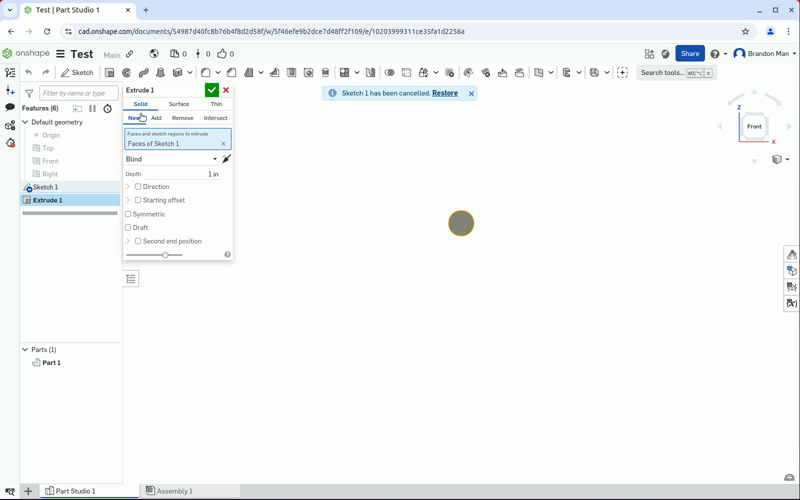
mouse_move(137, 120)
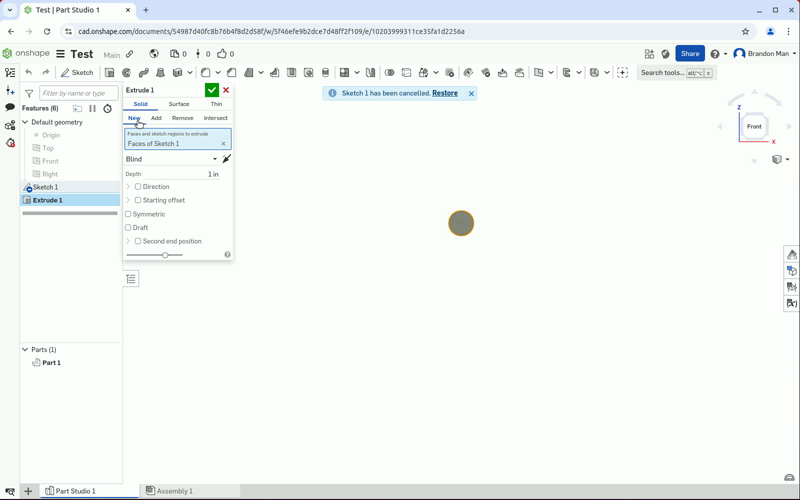
click(137, 120)
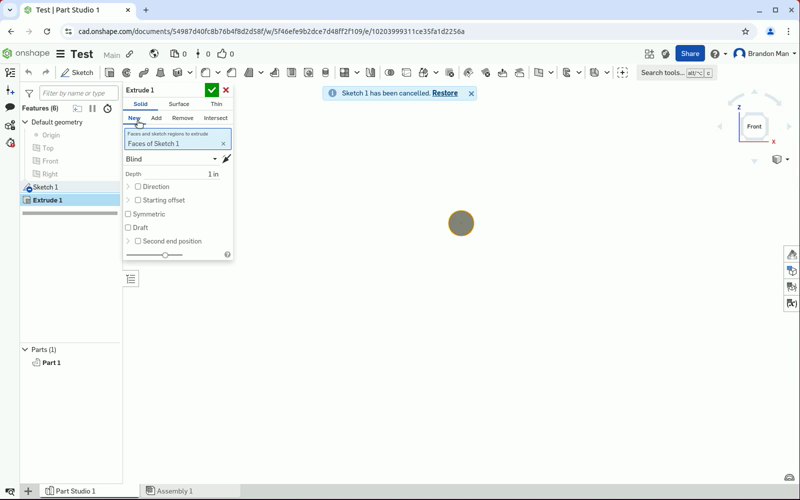
key(tab, 4)
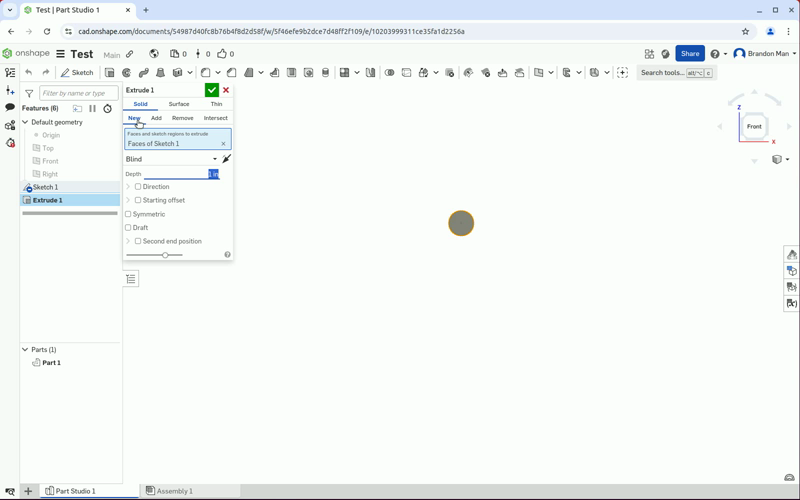
text(0.722)
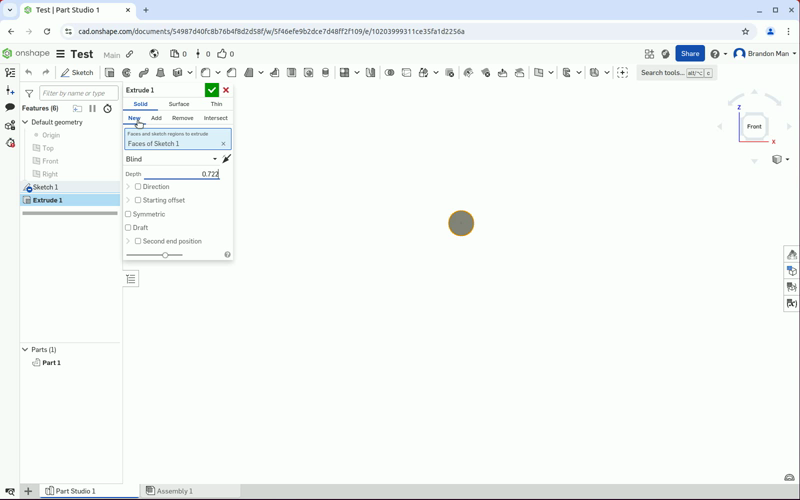
key(enter)
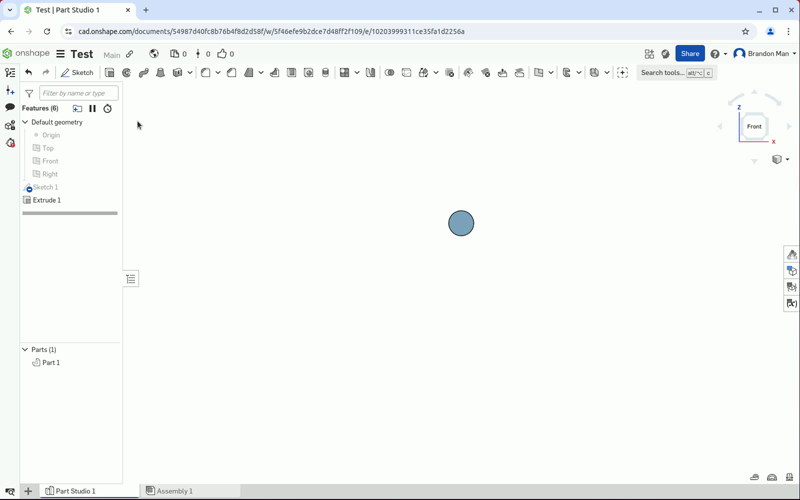
key(shift+h)
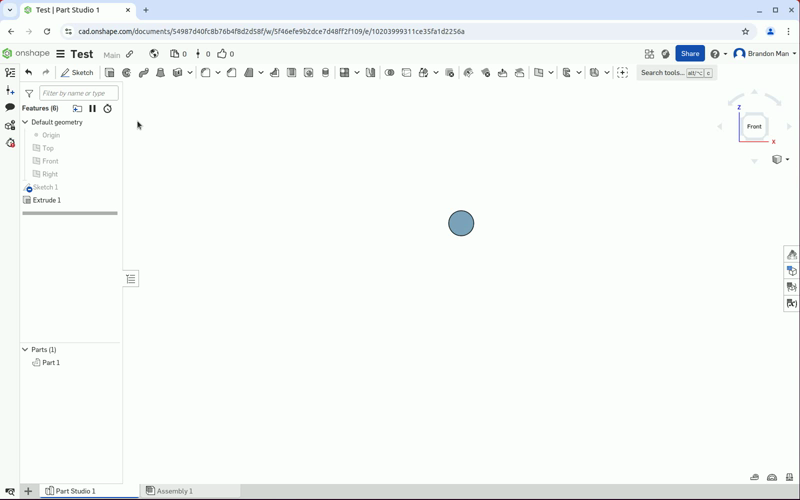
key(shift+h)
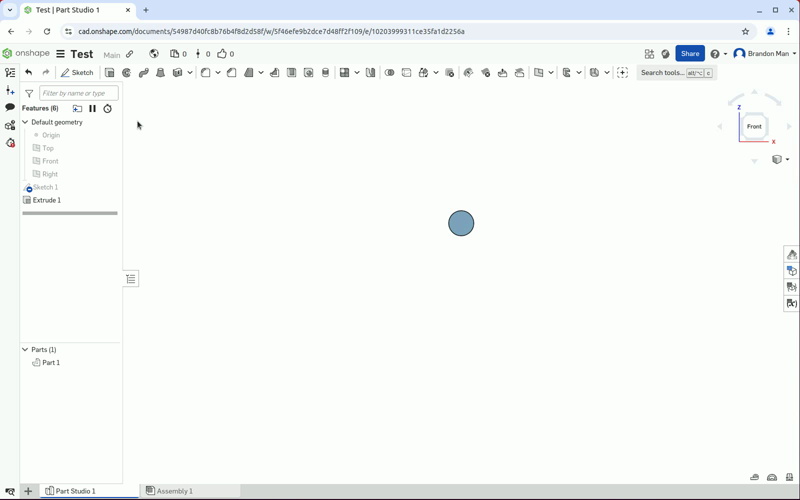
mouse_move(73, 189)
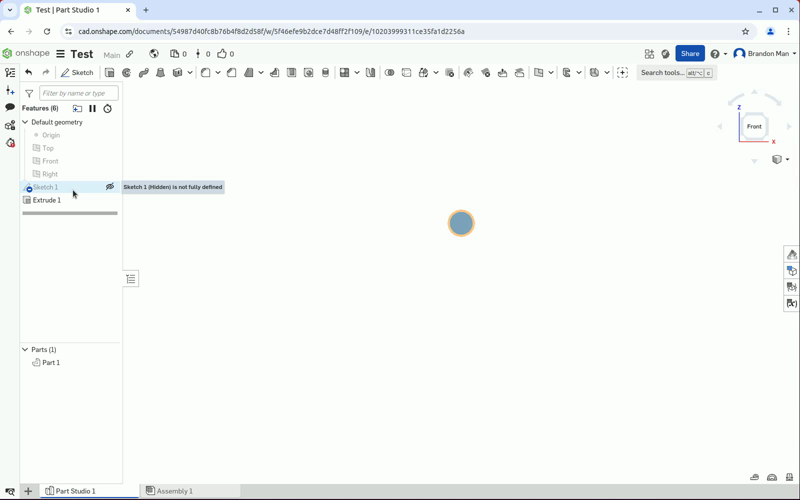
click(73, 189)
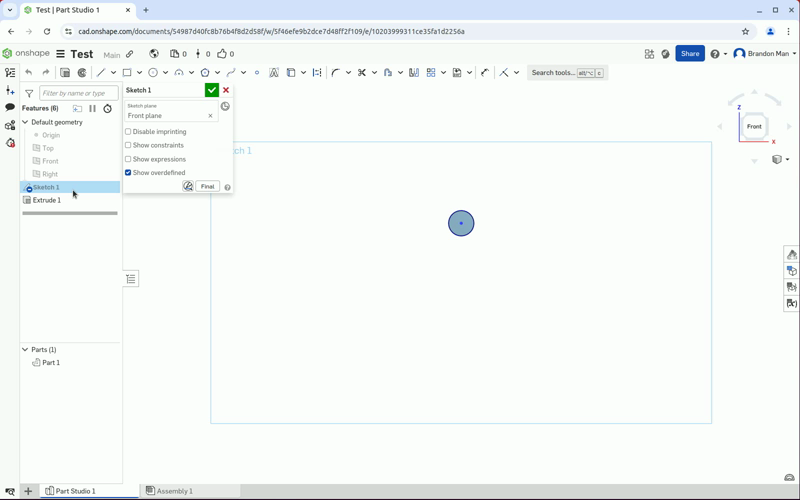
mouse_move(229, 92)
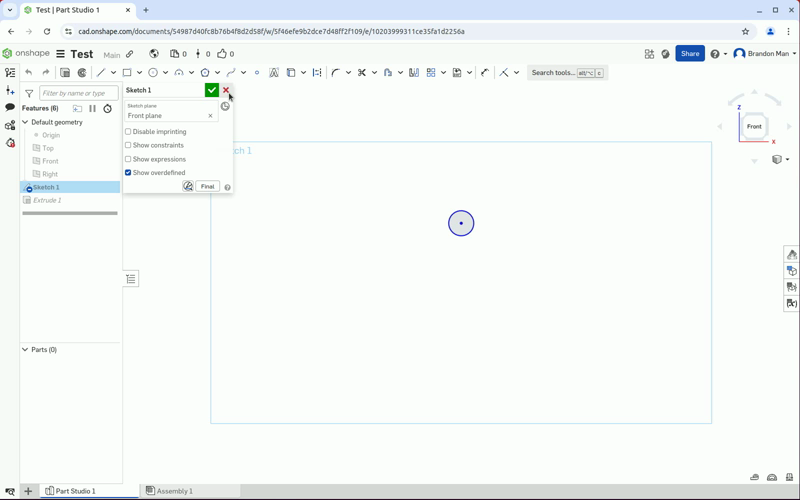
click(229, 92)
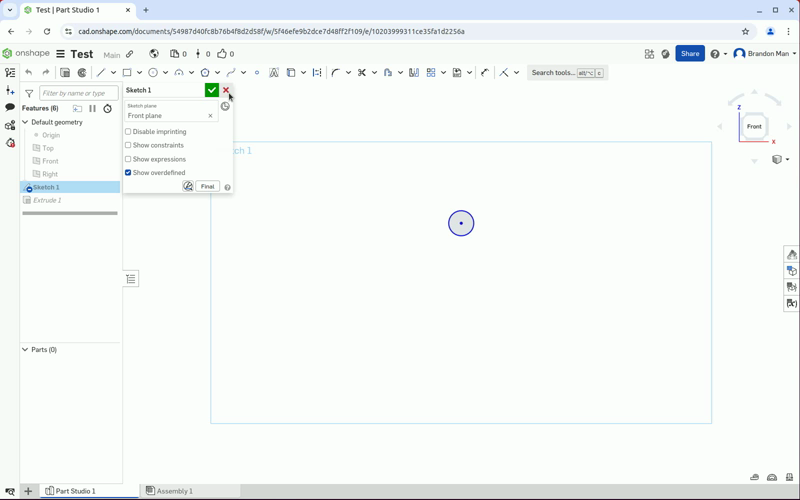
key(shift+s)
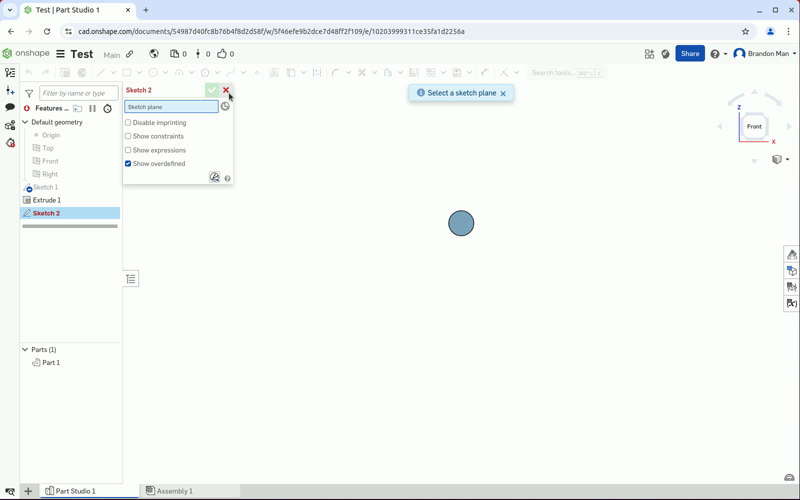
mouse_move(73, 163)
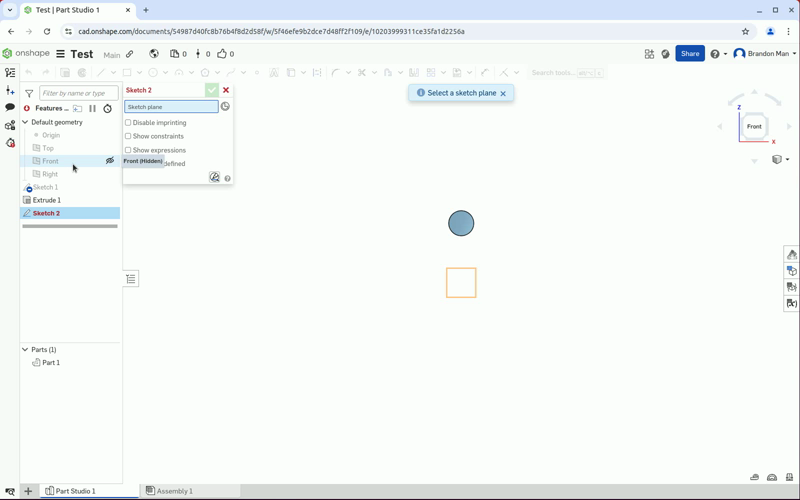
click(73, 163)
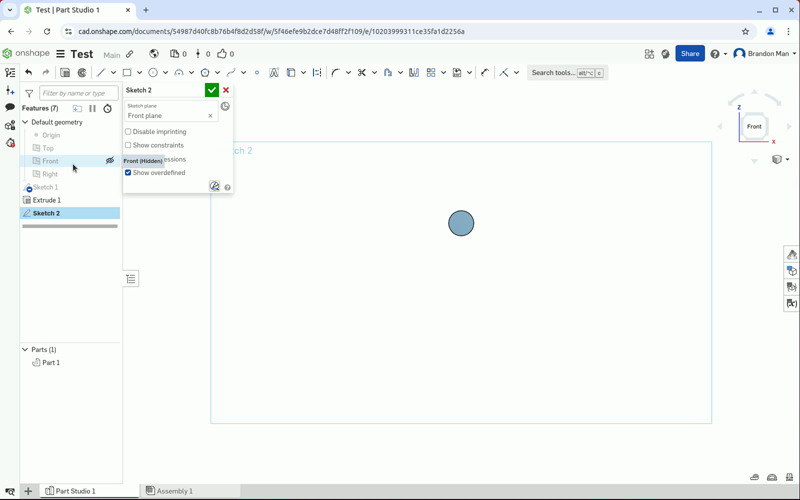
mouse_move(73, 352)
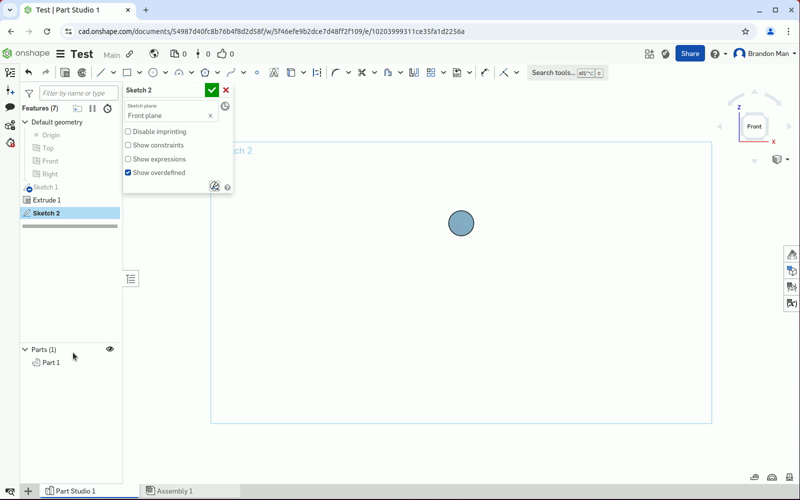
key(y)
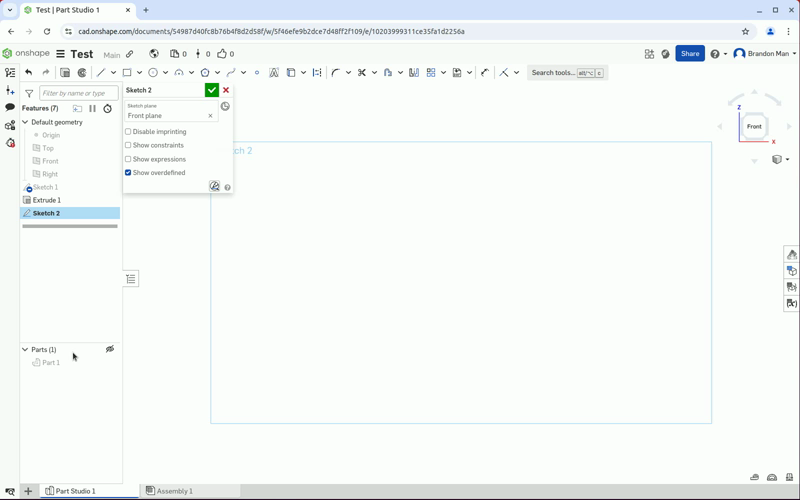
key(c)
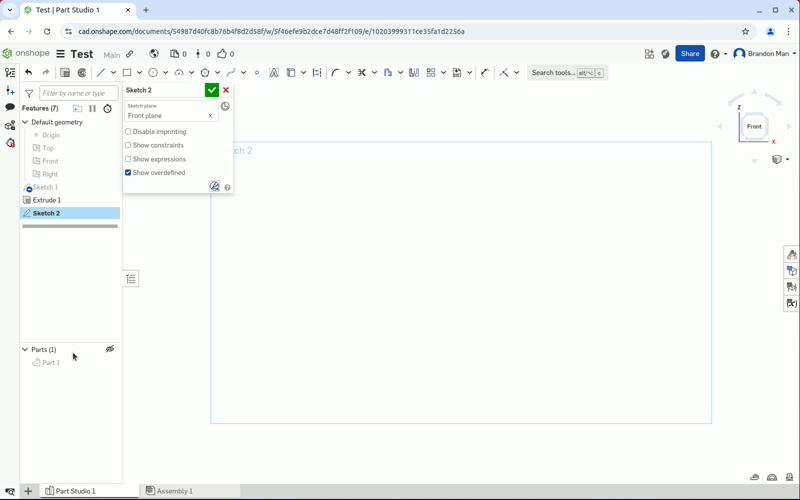
key_down(shift)
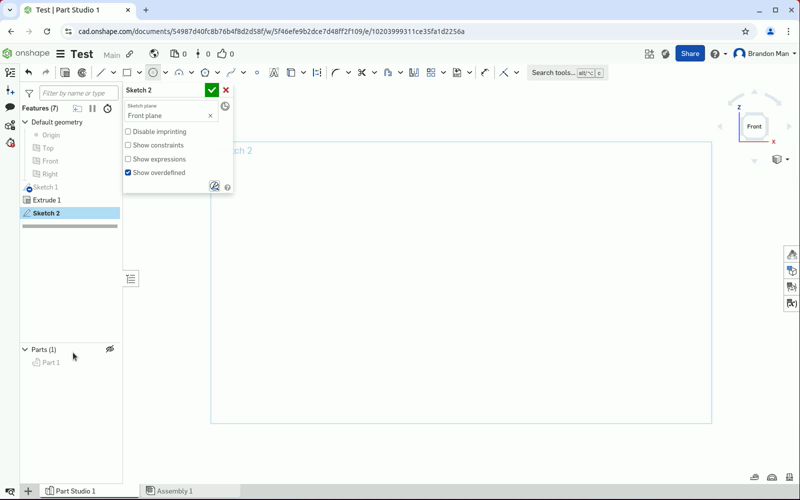
mouse_move(461, 383)
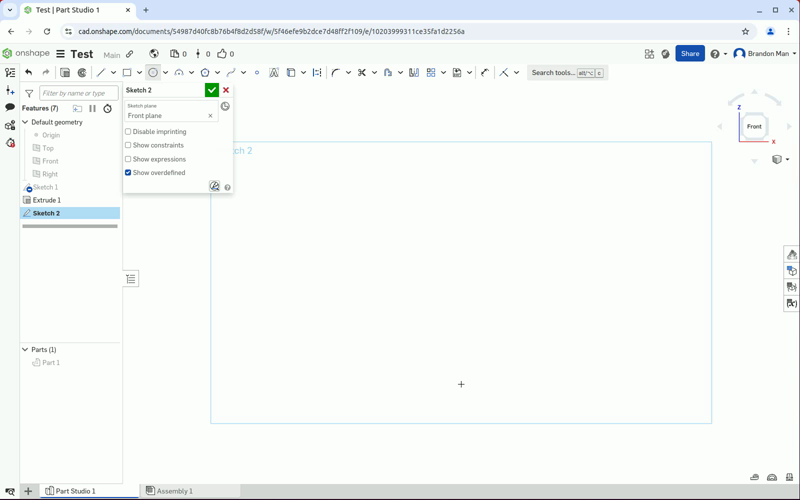
click(461, 383)
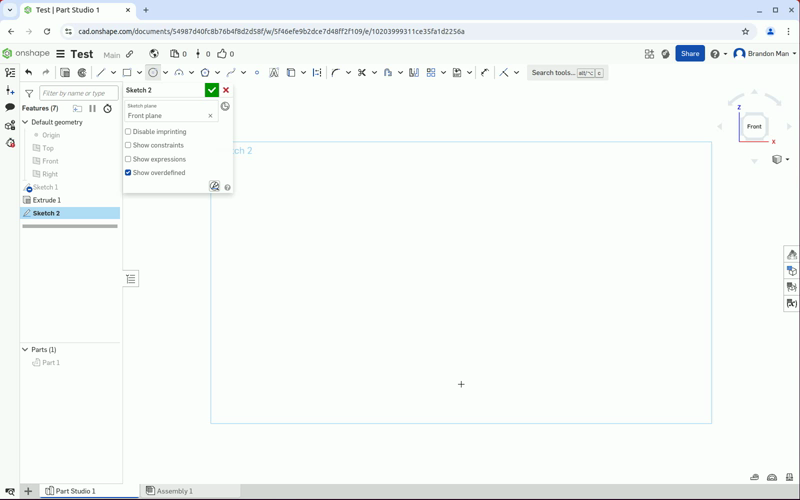
key_up(shift)
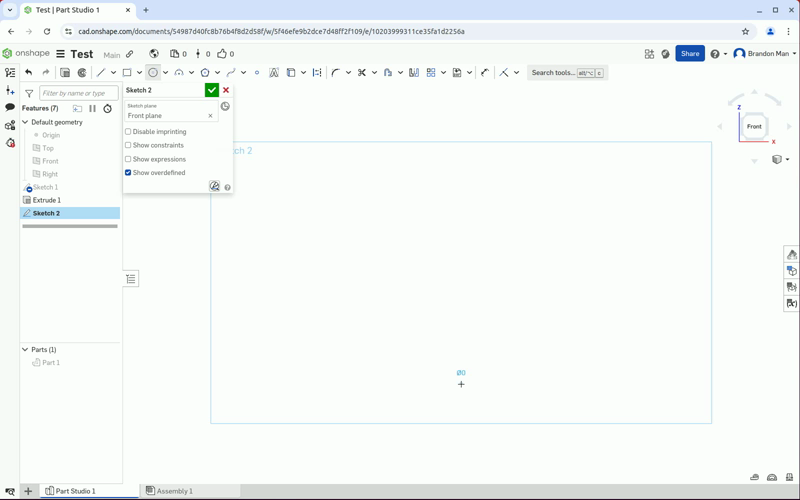
mouse_move(473, 383)
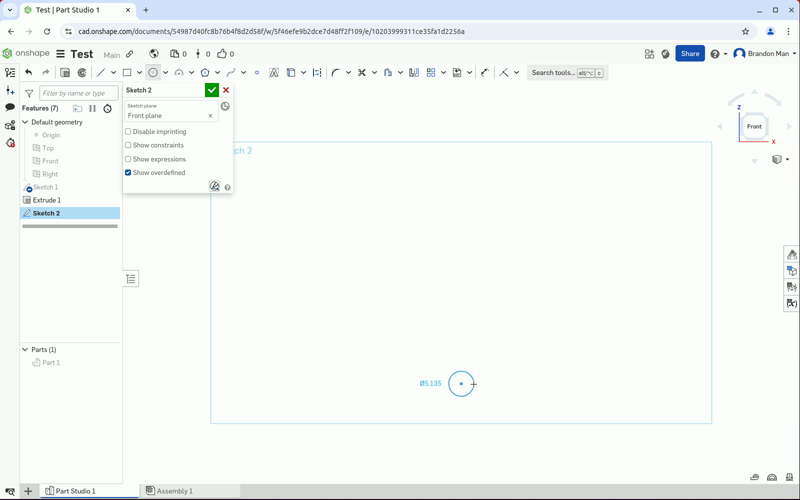
click(473, 383)
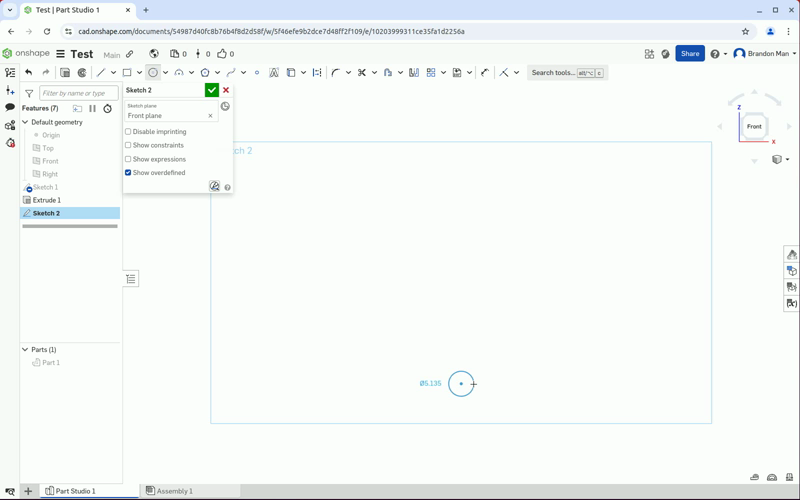
key(esc)
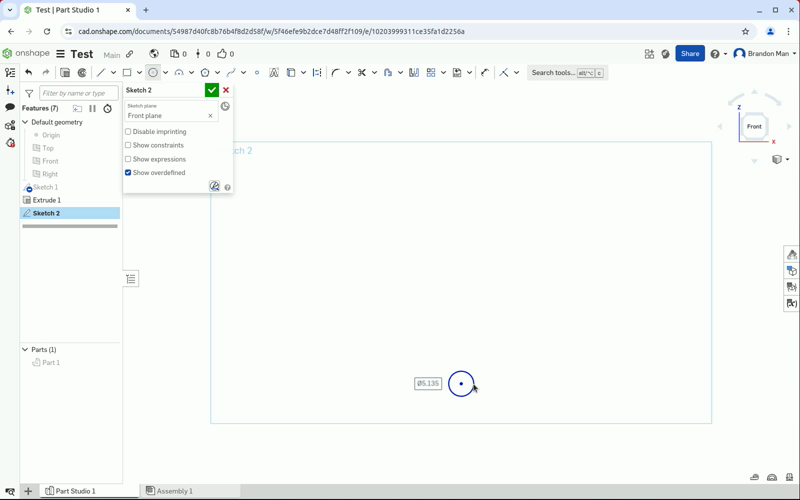
mouse_move(451, 386)
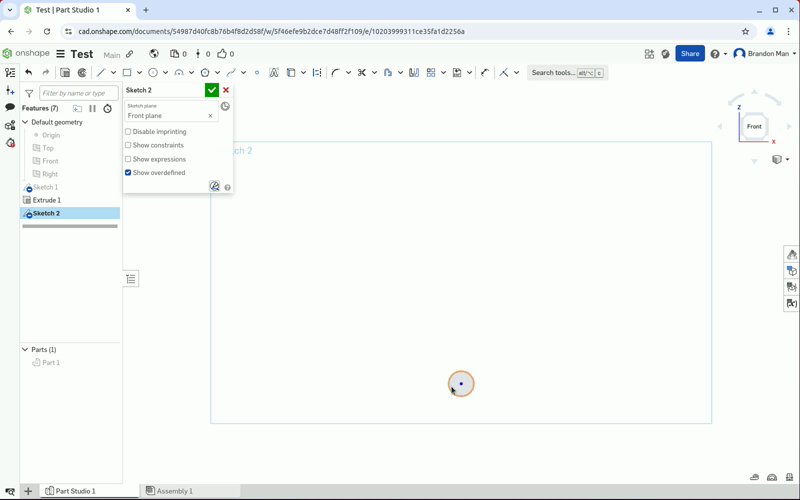
scroll(6)
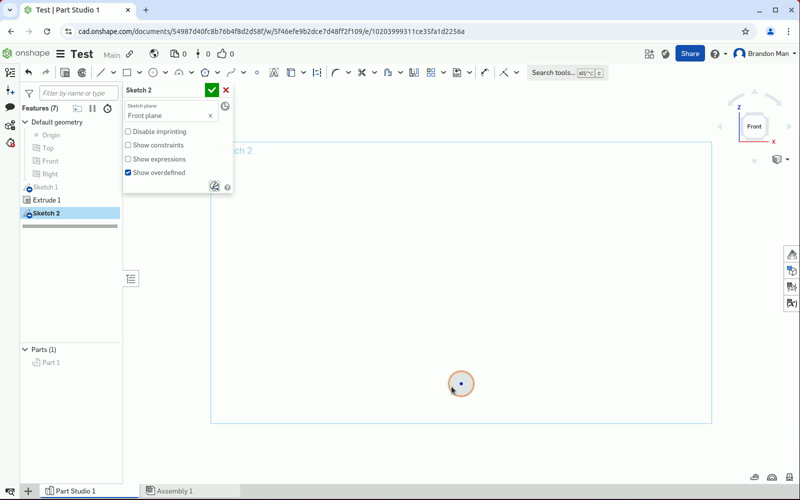
scroll(6)
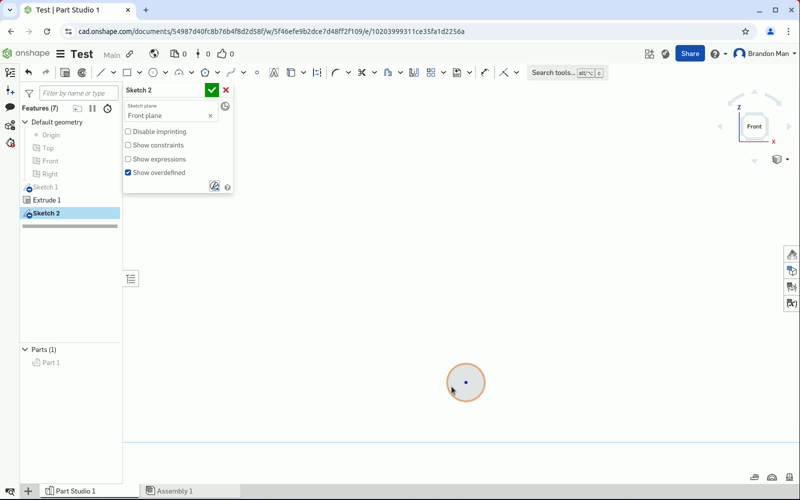
scroll(6)
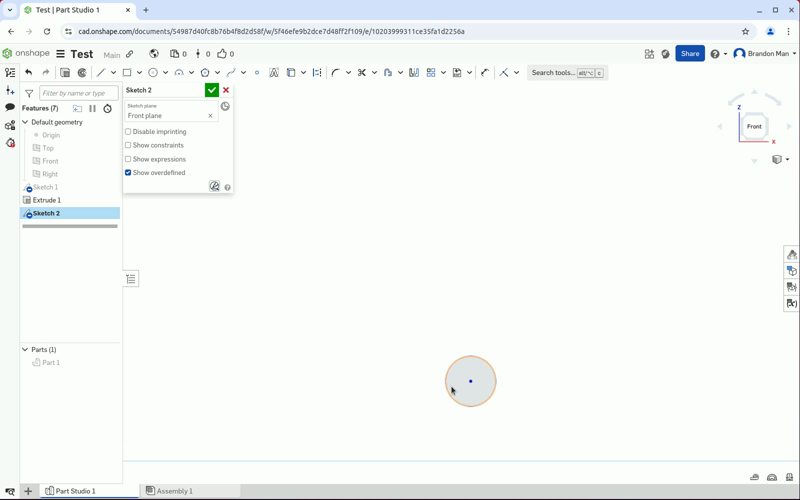
scroll(6)
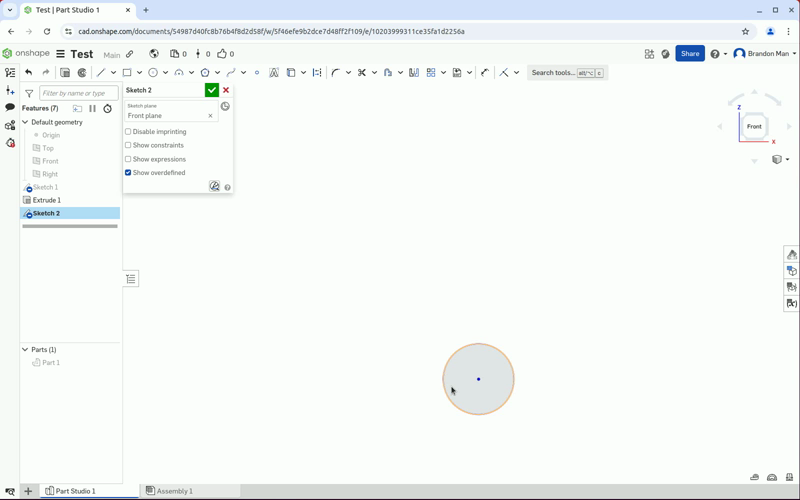
scroll(6)
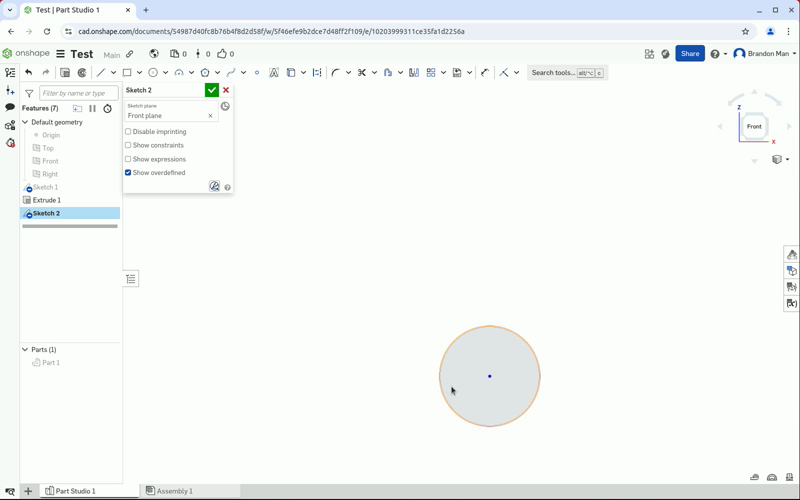
scroll(6)
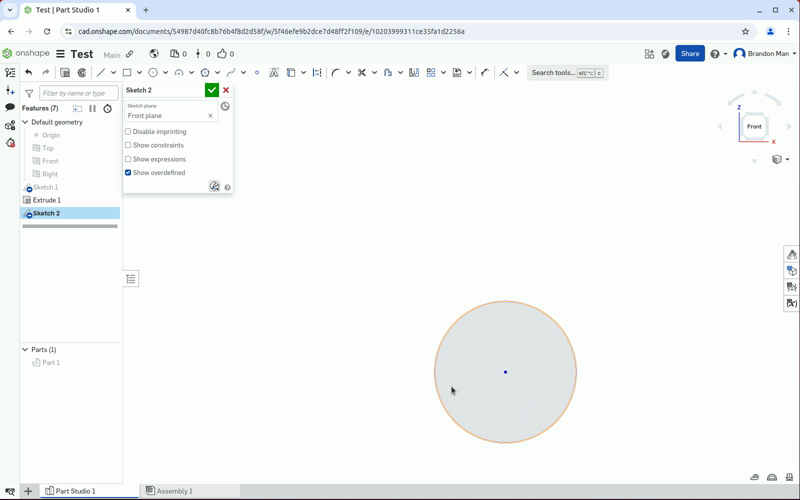
scroll(6)
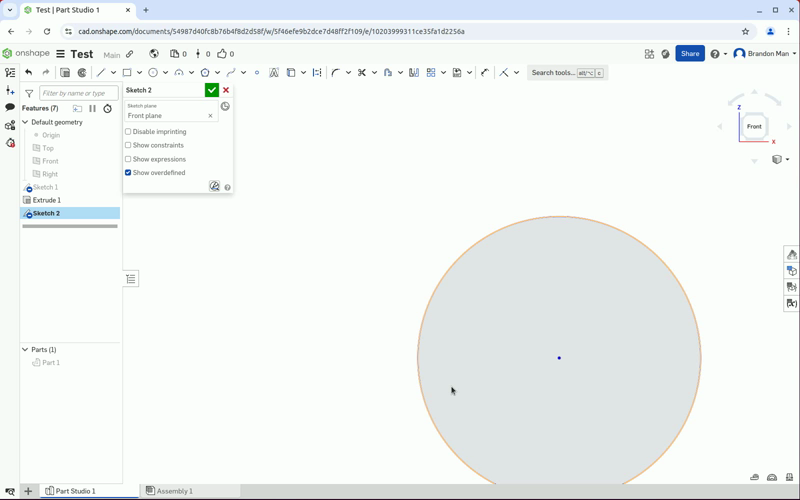
click(451, 386)
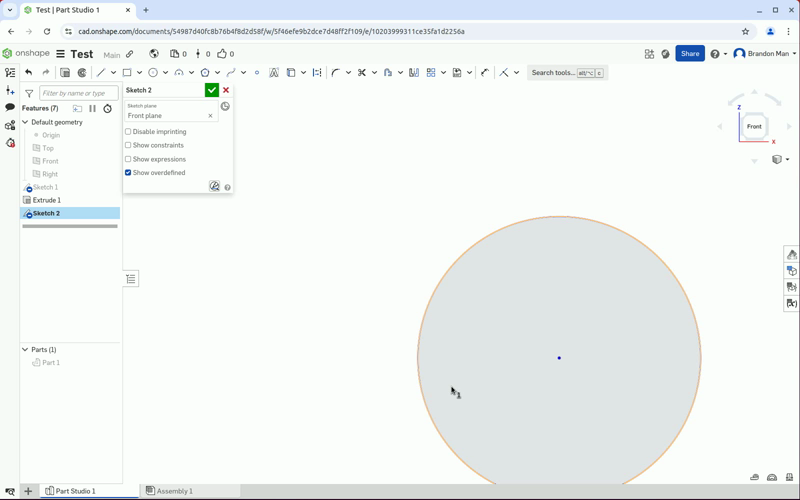
scroll(-6)
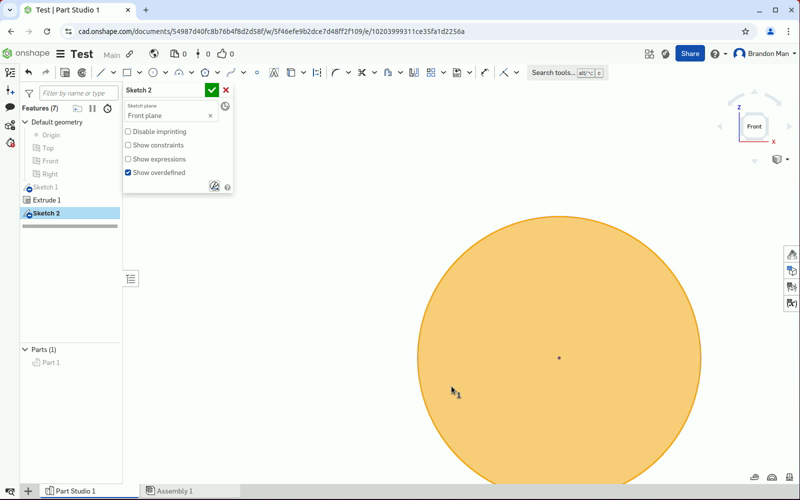
scroll(-6)
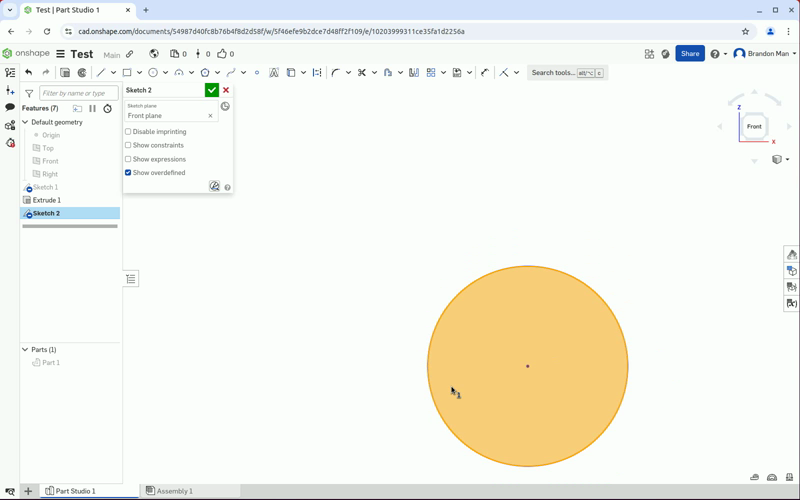
scroll(-6)
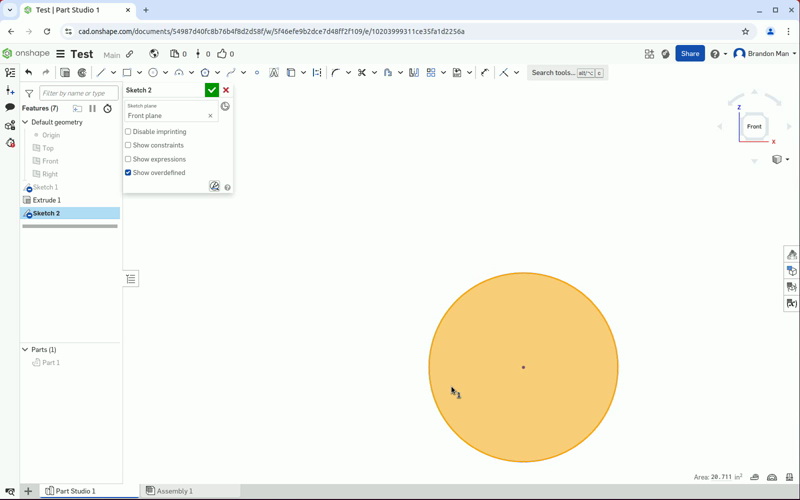
scroll(-6)
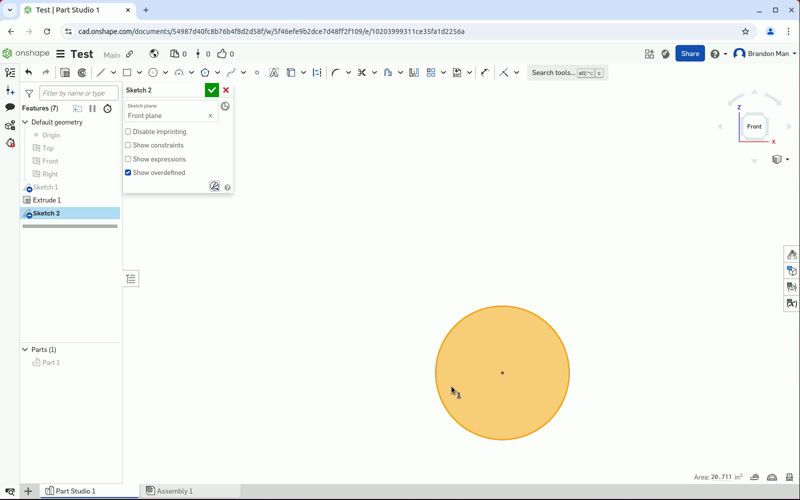
scroll(-6)
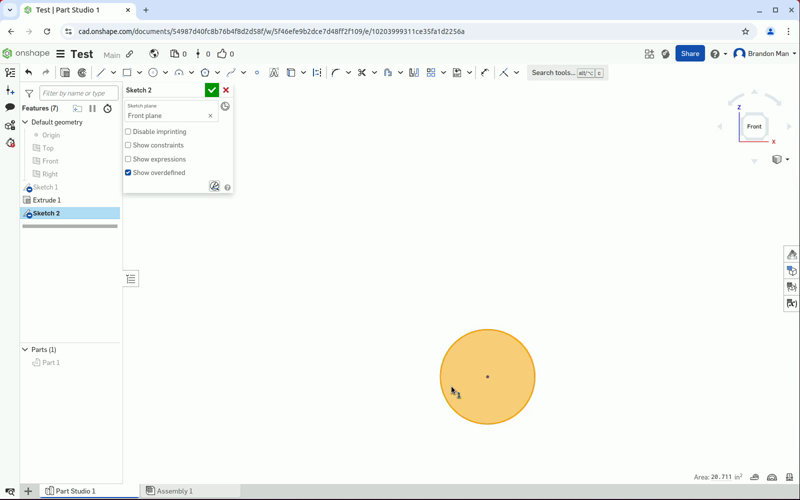
scroll(-6)
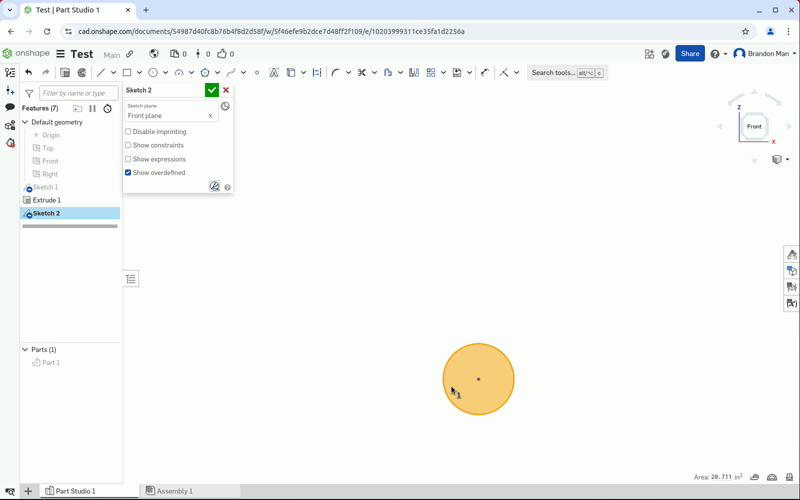
scroll(-6)
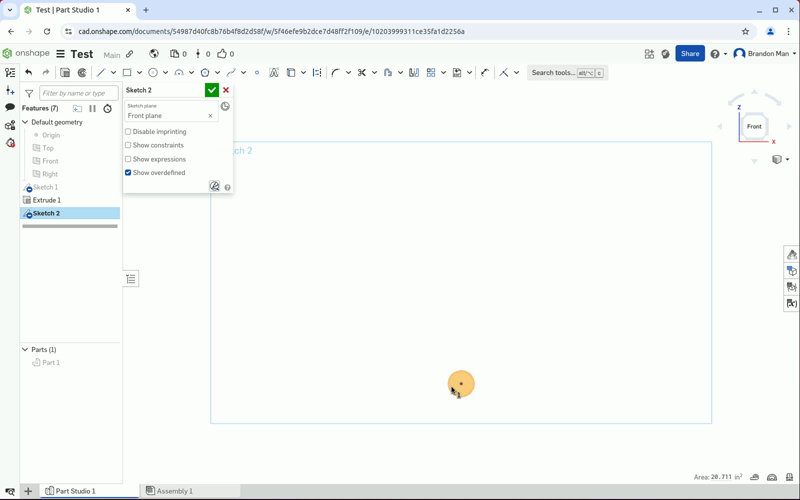
mouse_move(73, 352)
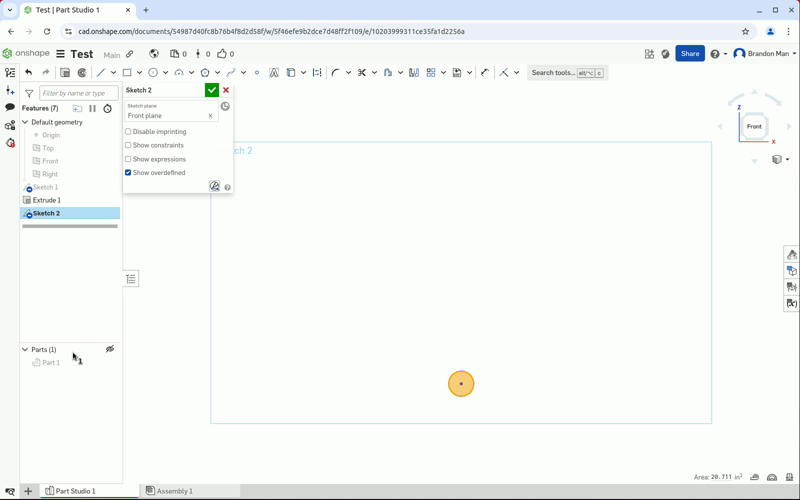
key(shift+y)
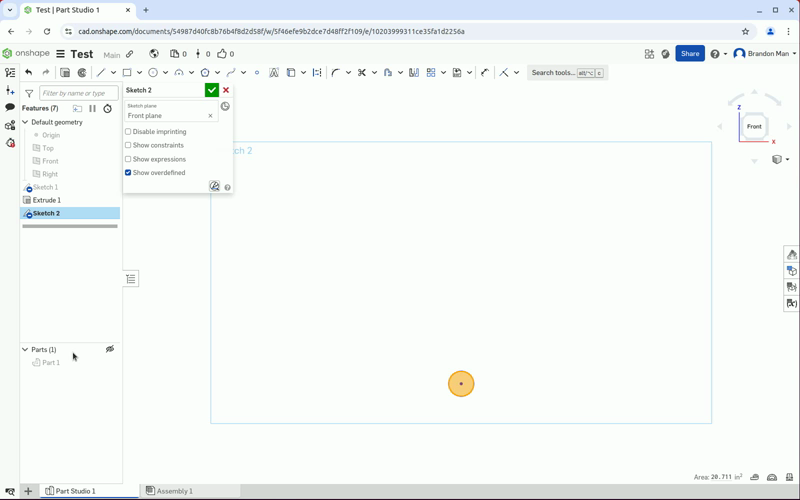
key(shift+e)
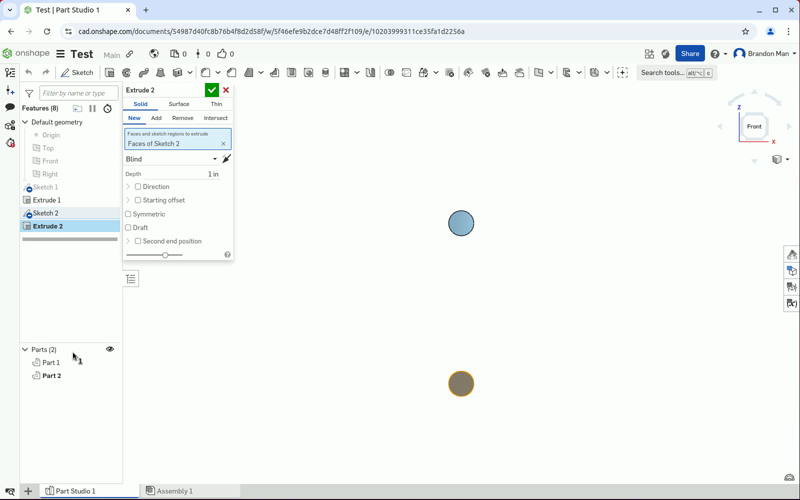
mouse_move(143, 106)
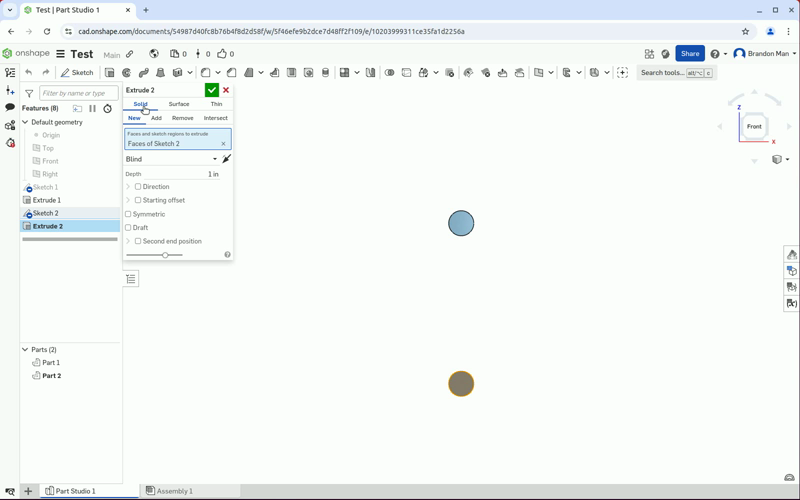
click(143, 106)
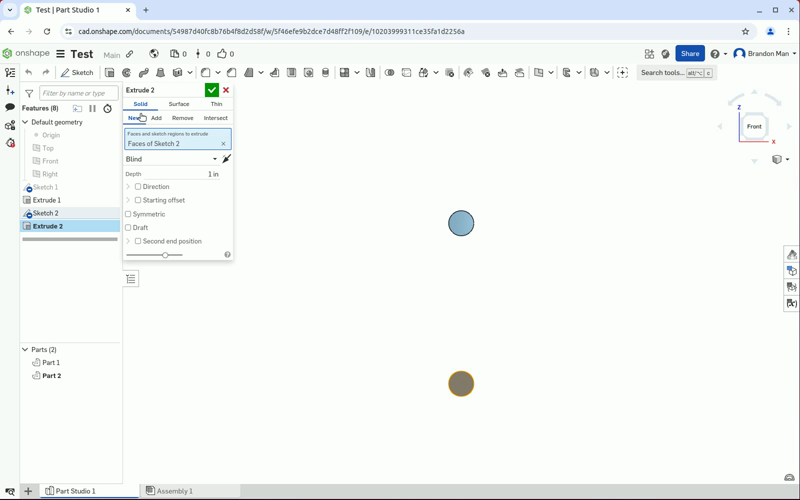
mouse_move(137, 120)
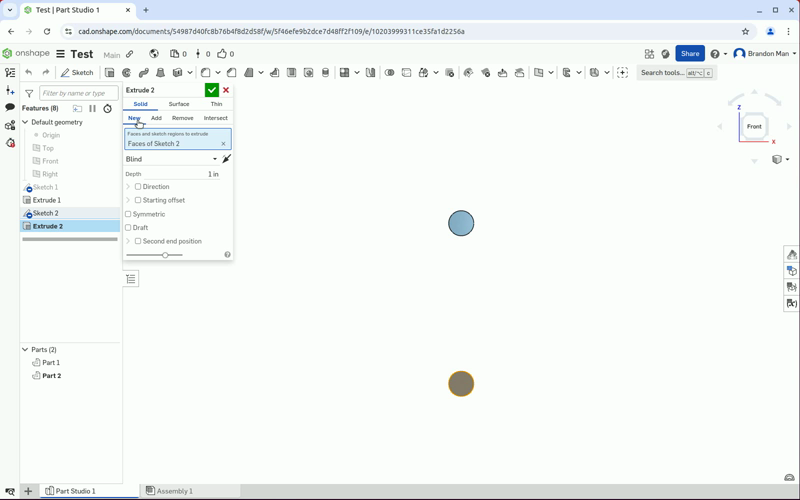
click(137, 120)
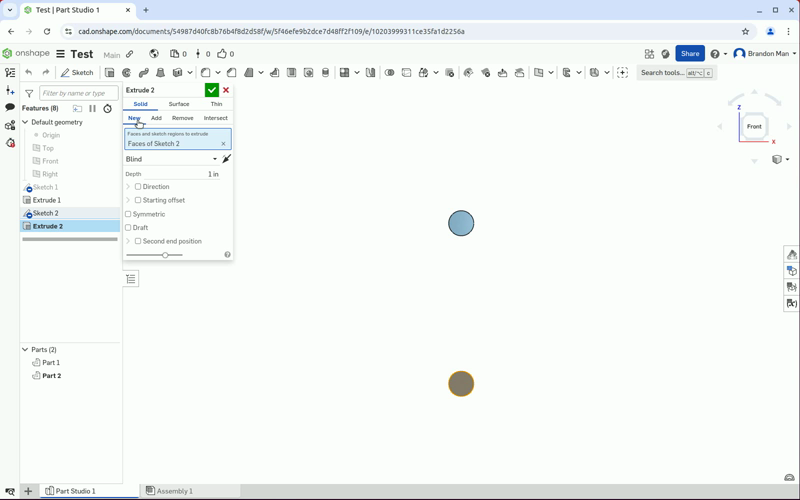
key(tab, 4)
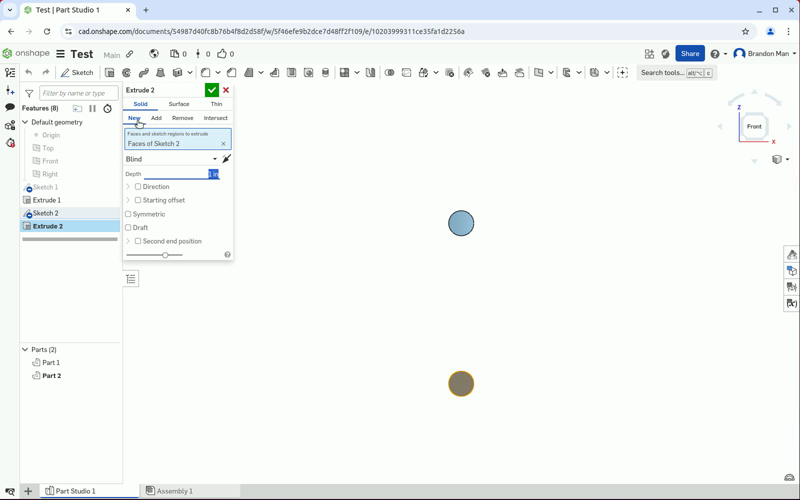
text(0.722)
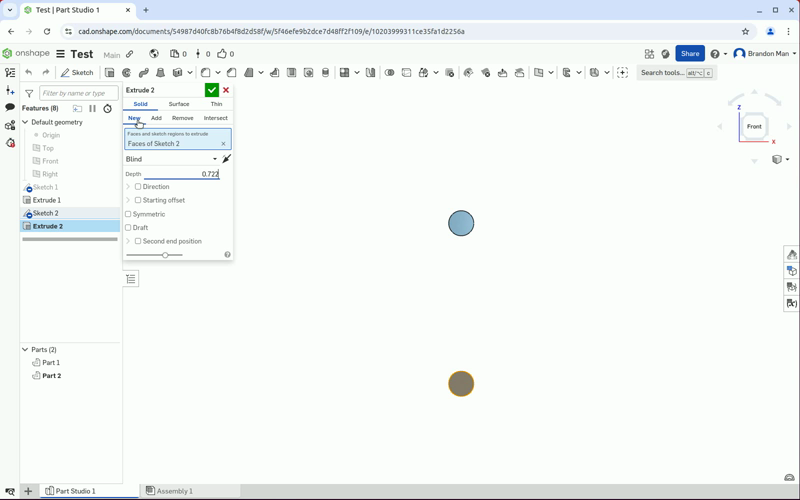
key(enter)
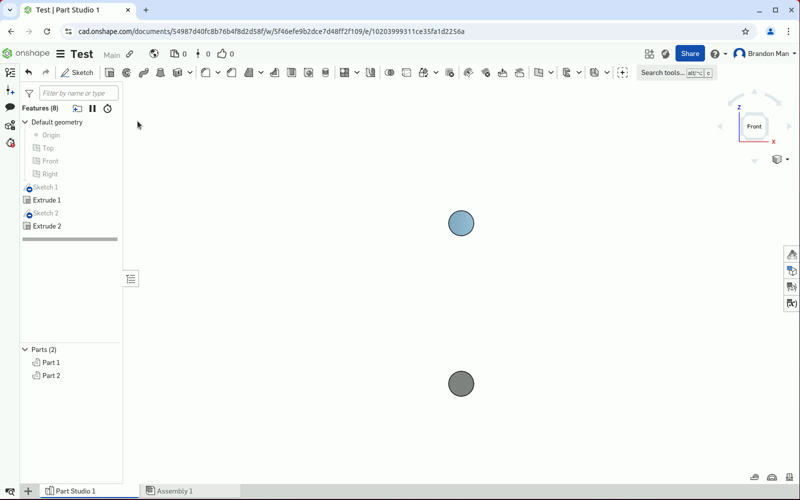
key(shift+h)
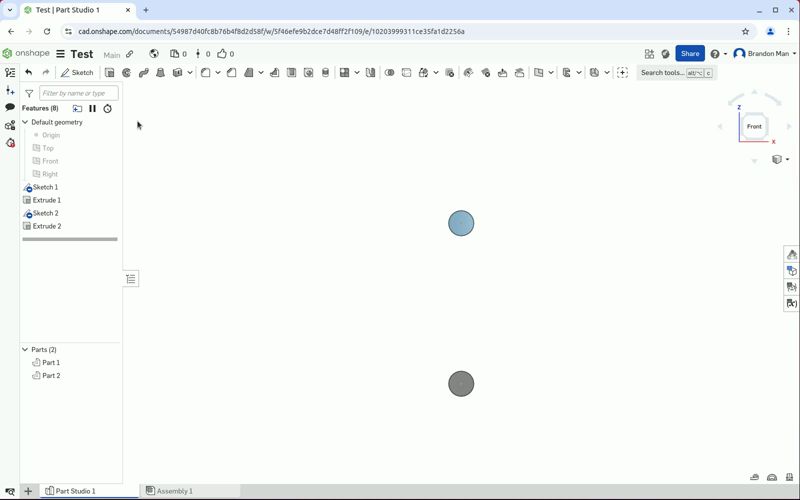
key(shift+h)
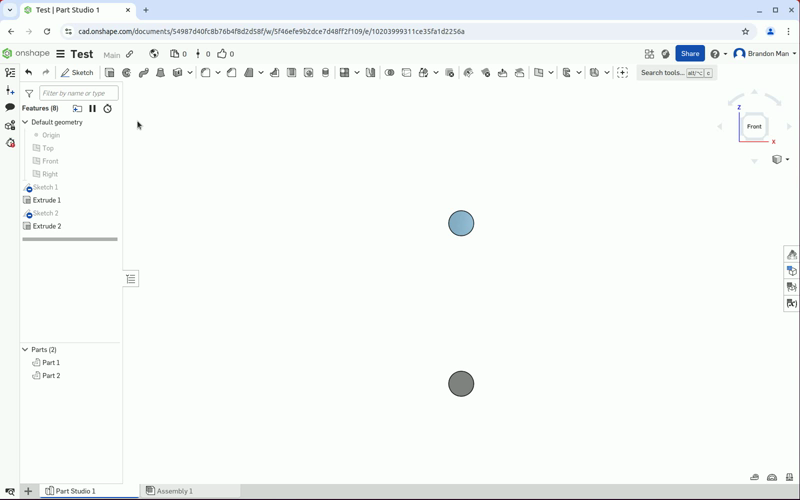
mouse_move(73, 189)
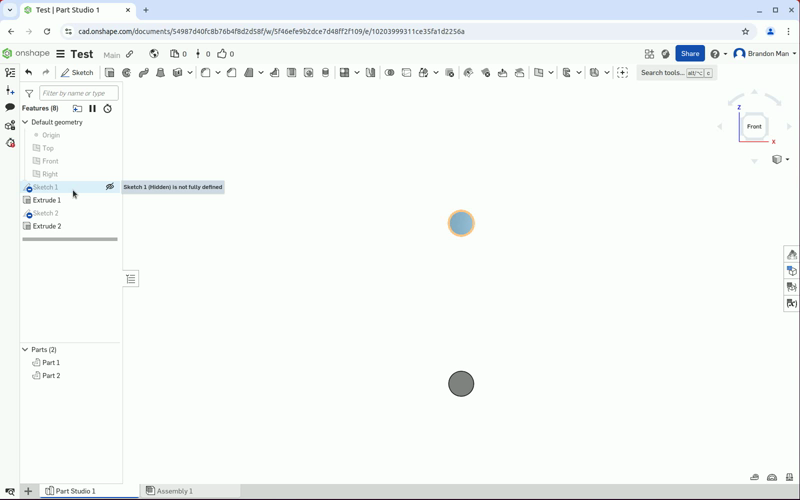
click(73, 189)
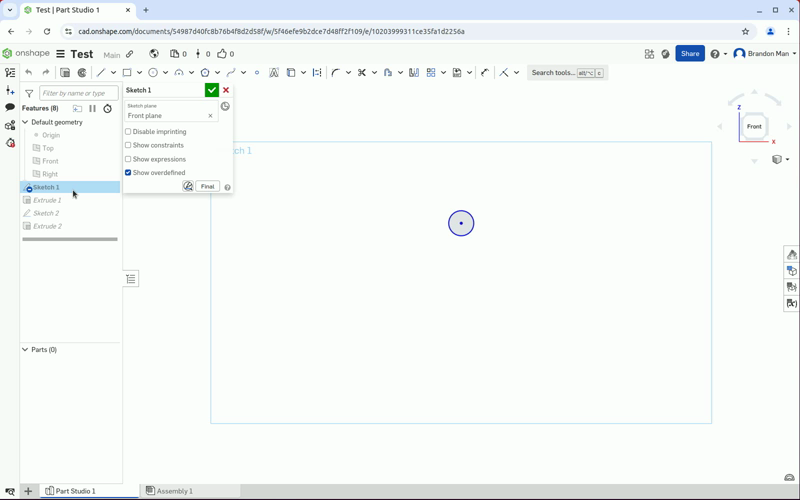
mouse_move(229, 92)
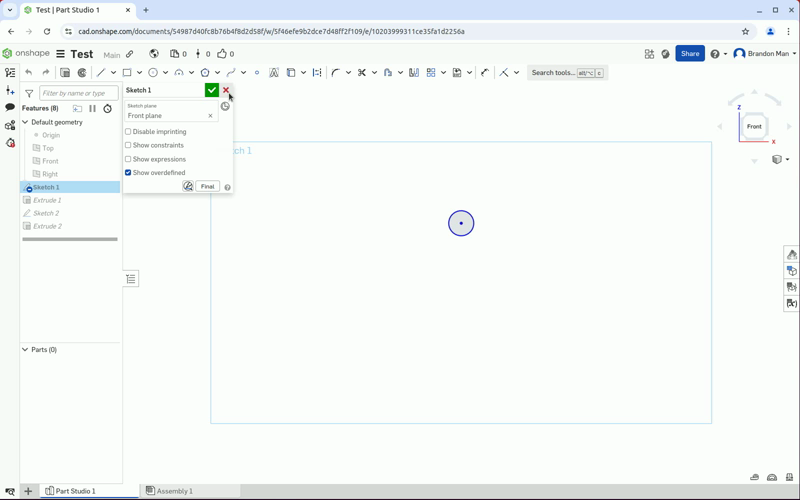
click(229, 92)
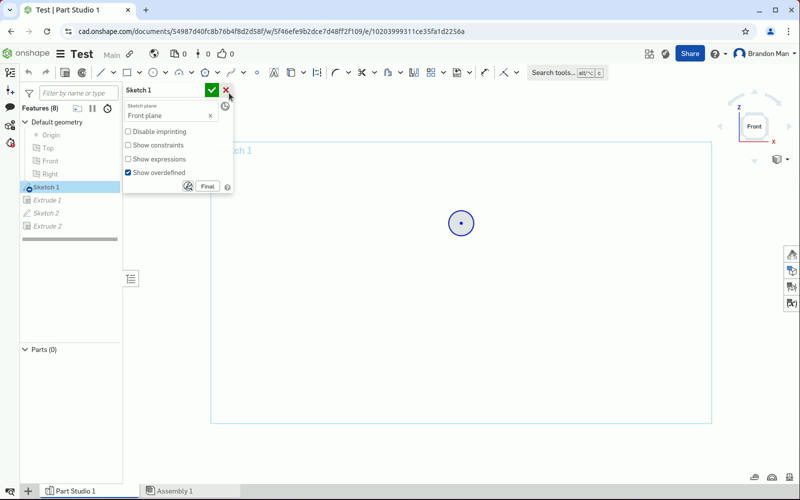
key(shift+s)
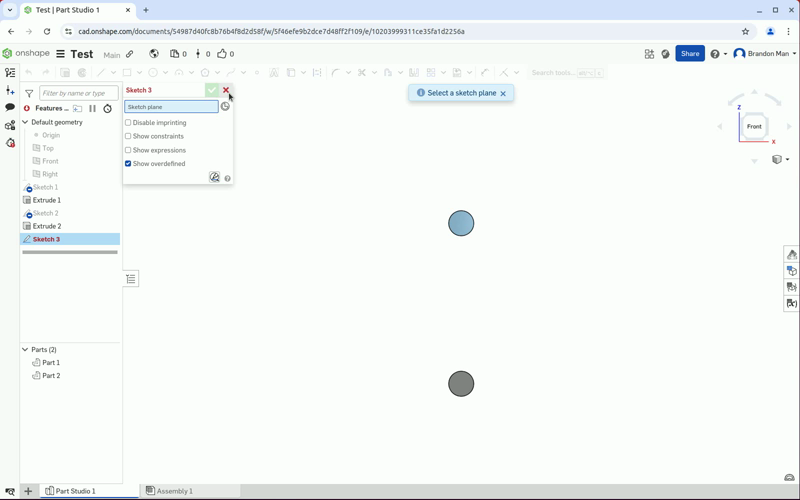
mouse_move(73, 163)
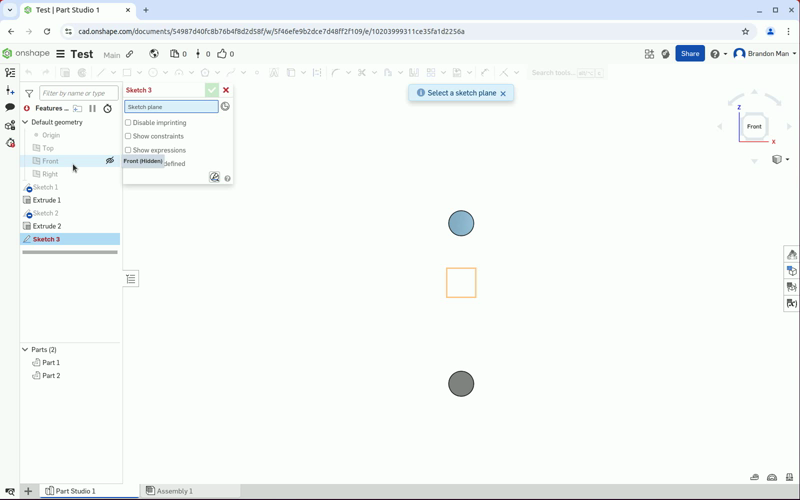
click(73, 163)
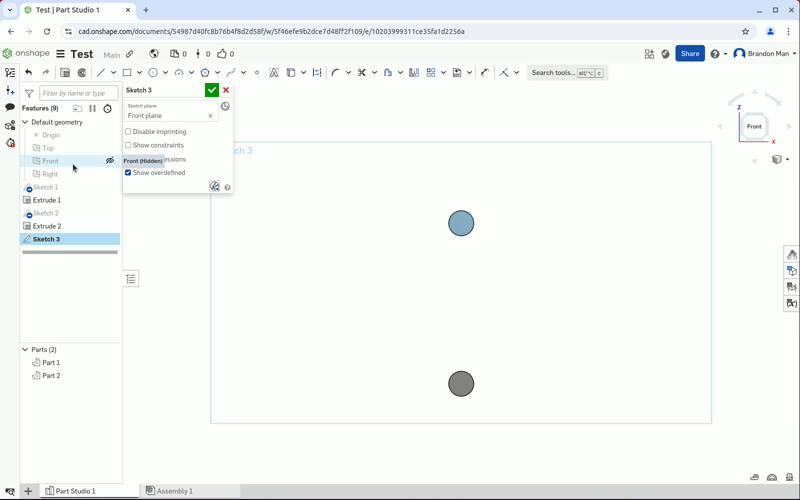
mouse_move(73, 352)
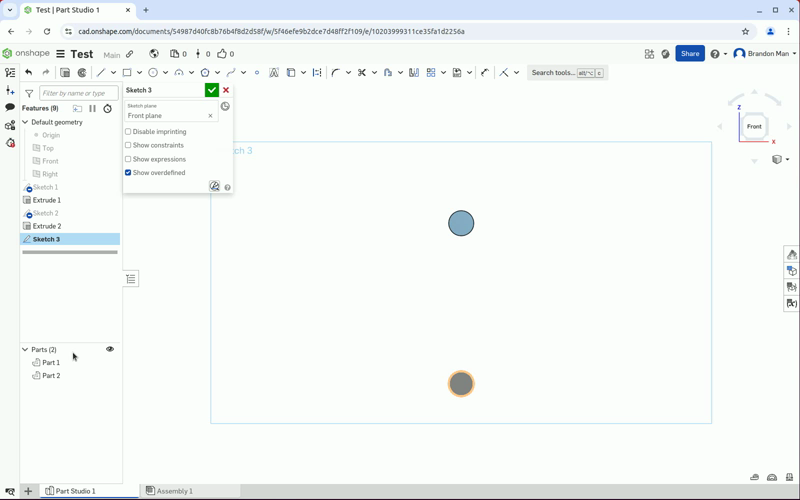
key(y)
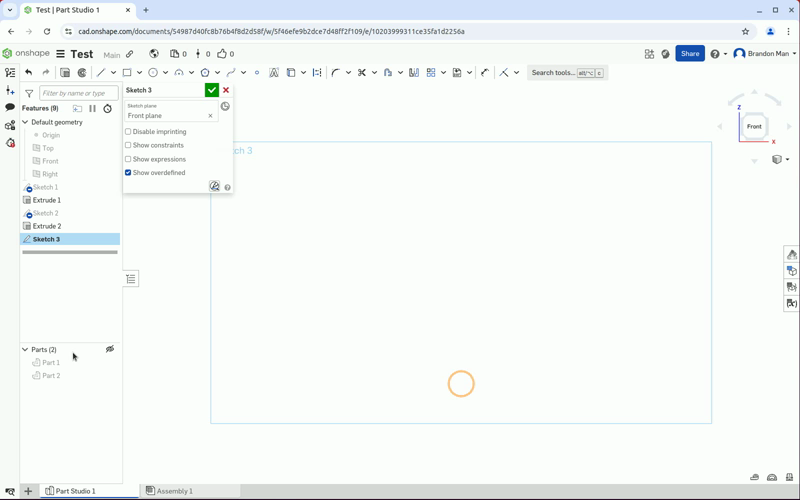
key(a)
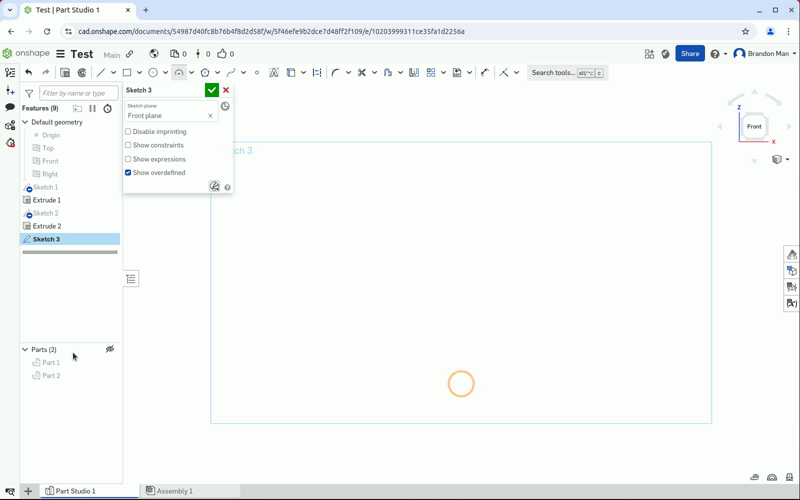
key_down(shift)
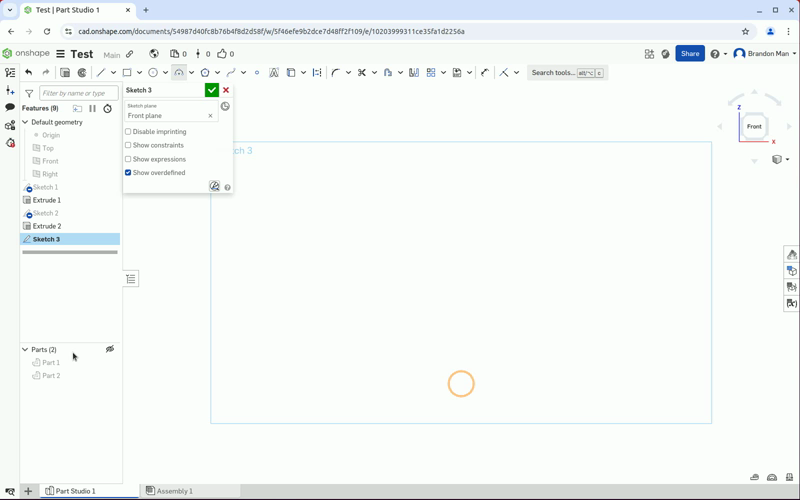
mouse_move(449, 383)
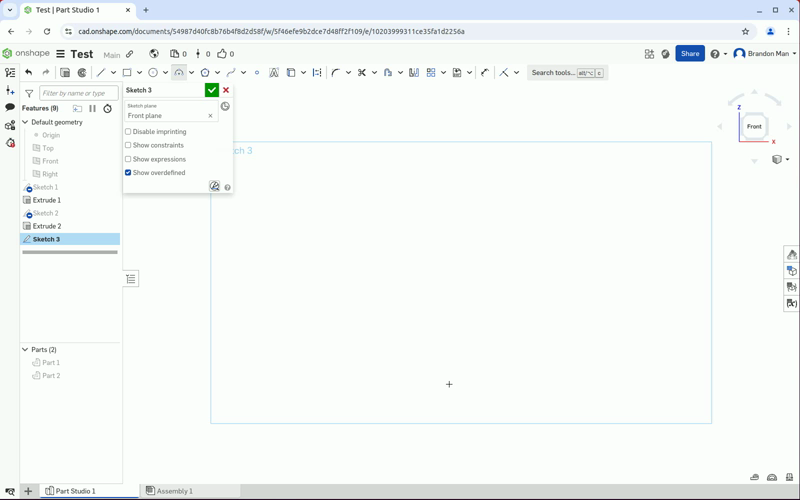
click(449, 383)
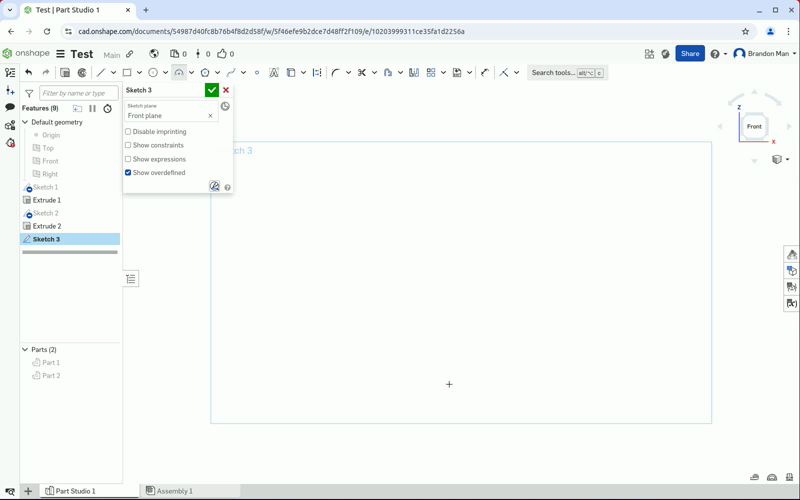
key_up(shift)
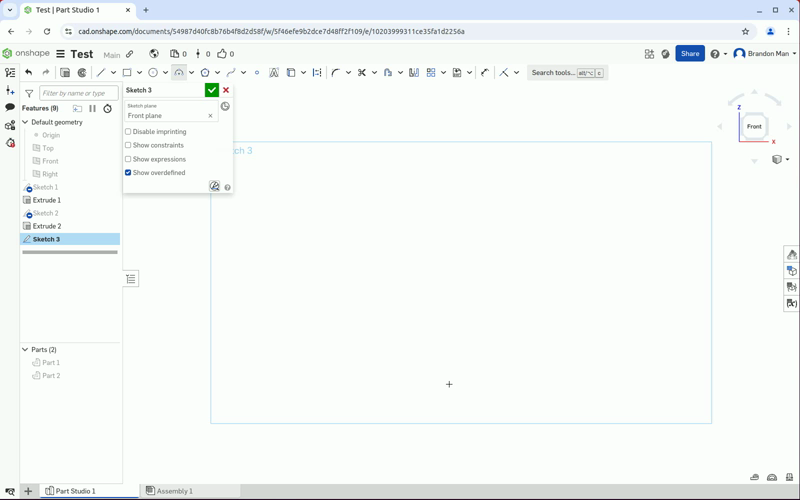
key_down(shift)
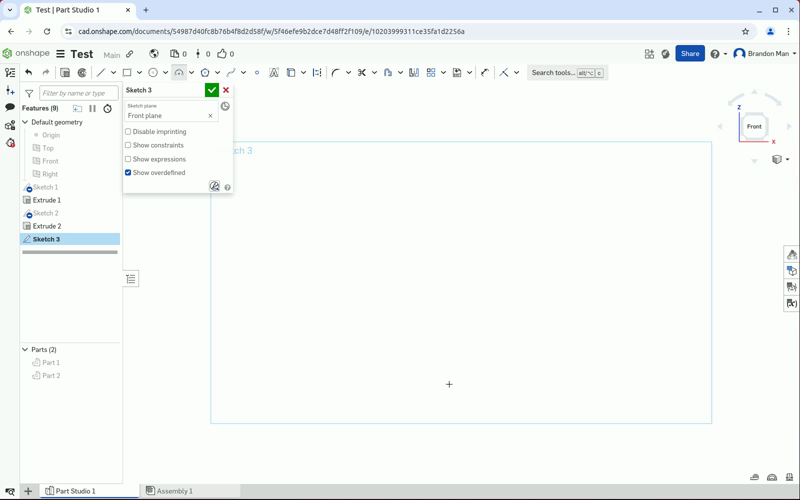
mouse_move(472, 383)
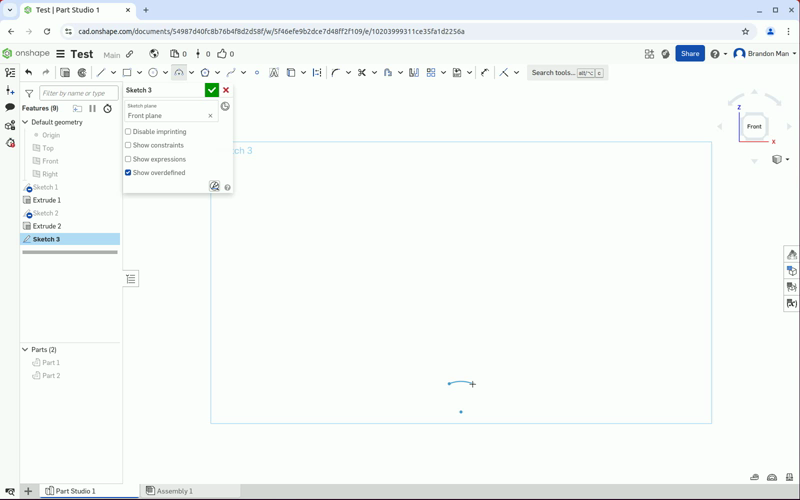
click(472, 383)
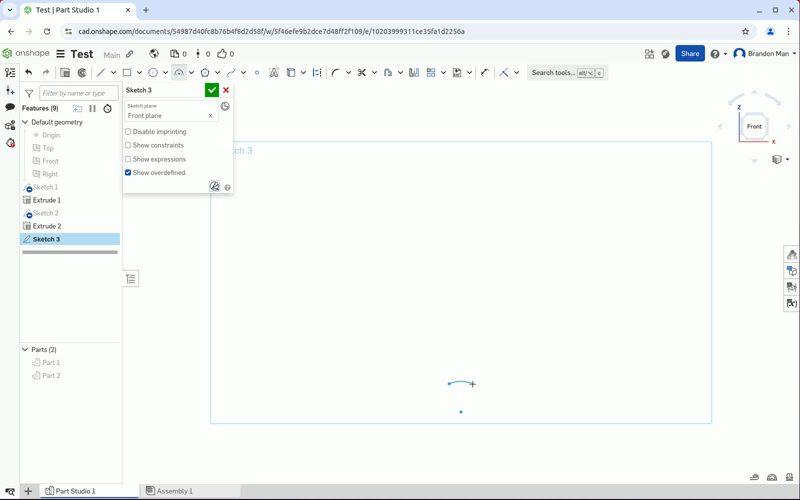
mouse_move(460, 372)
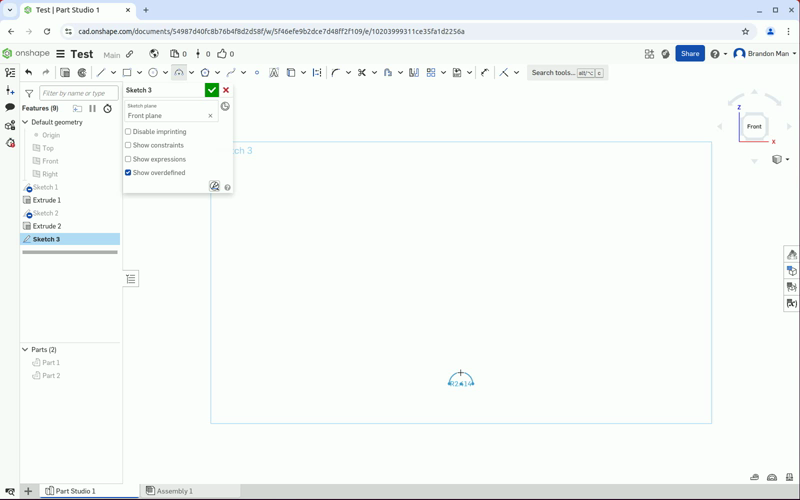
click(460, 372)
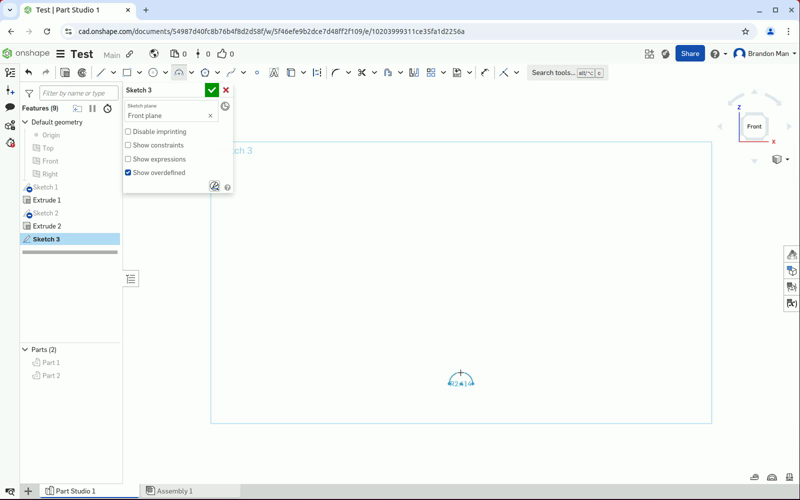
key_up(shift)
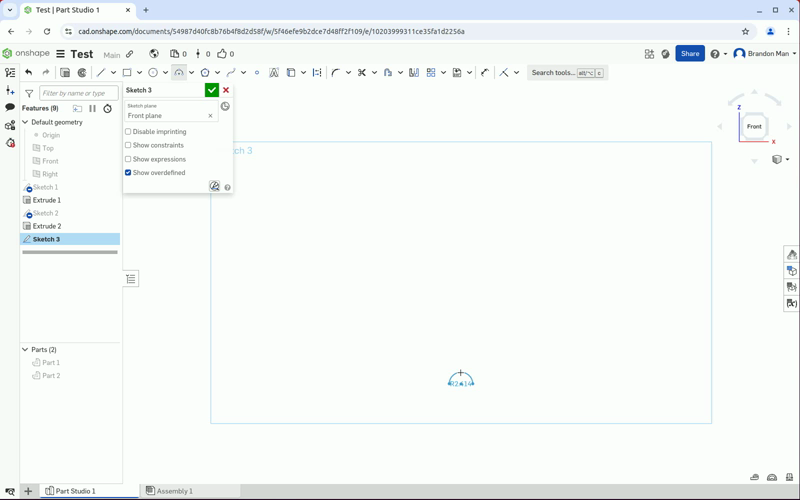
key(esc)
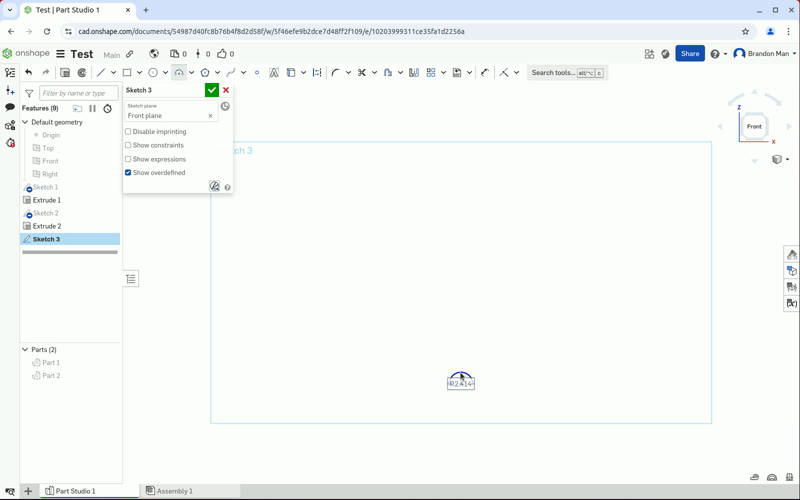
key(l)
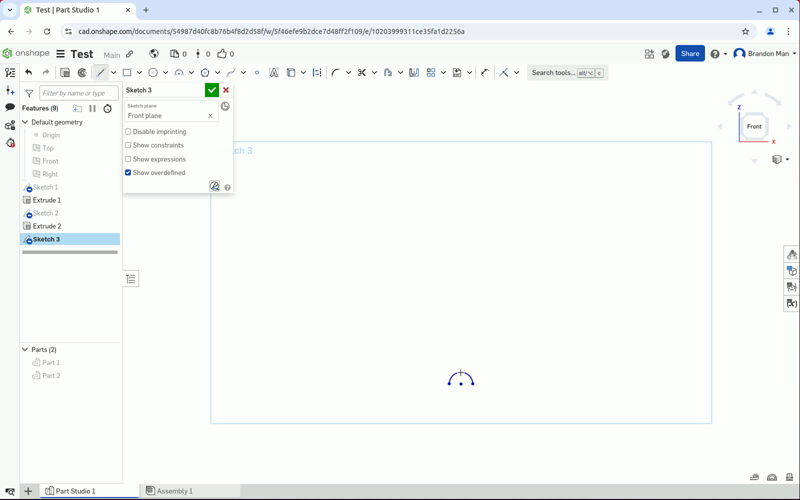
mouse_move(472, 383)
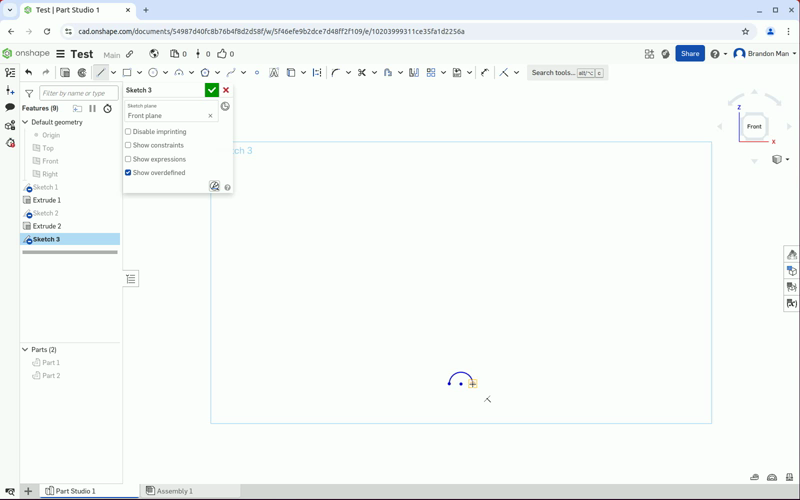
click(472, 383)
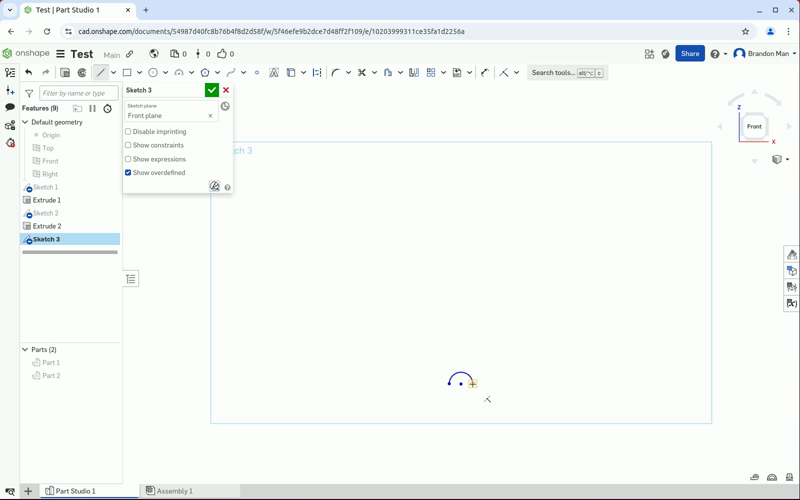
key_down(shift)
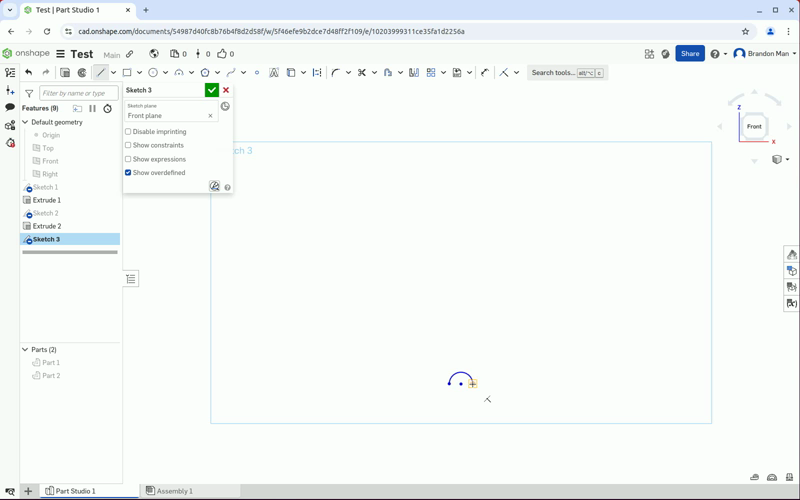
mouse_move(472, 223)
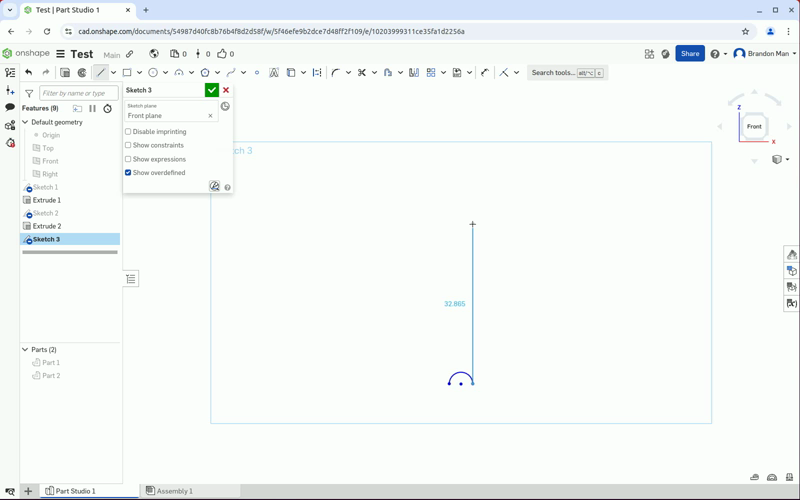
click(472, 223)
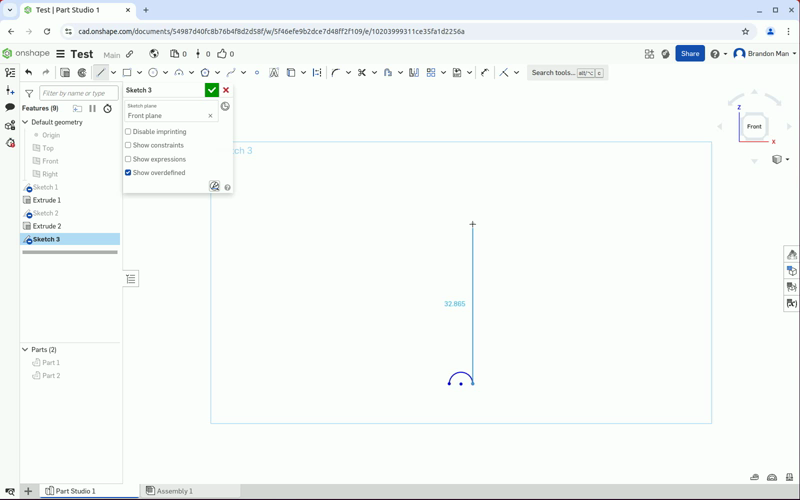
key_up(shift)
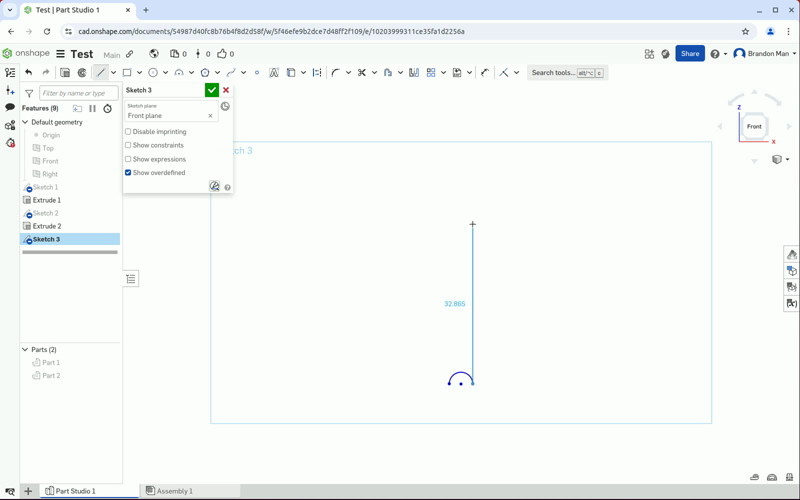
key(esc)
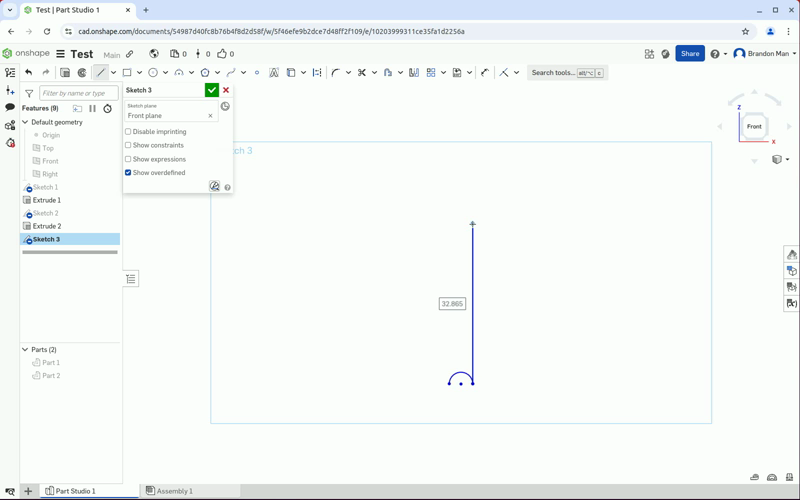
key(a)
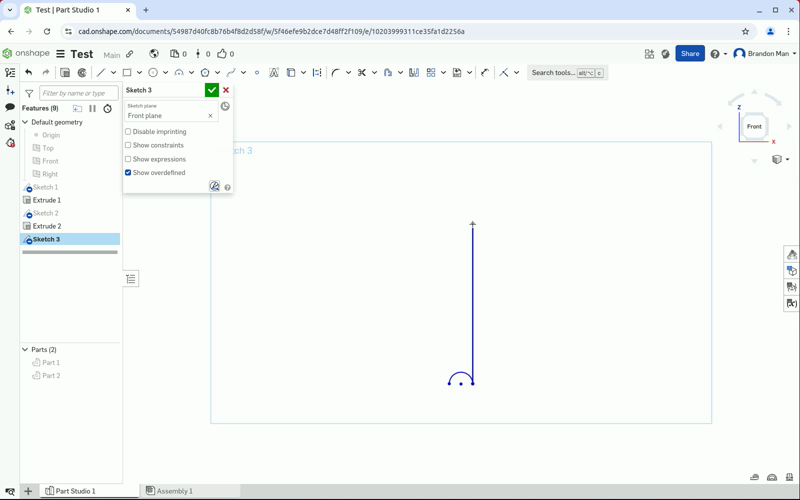
mouse_move(472, 223)
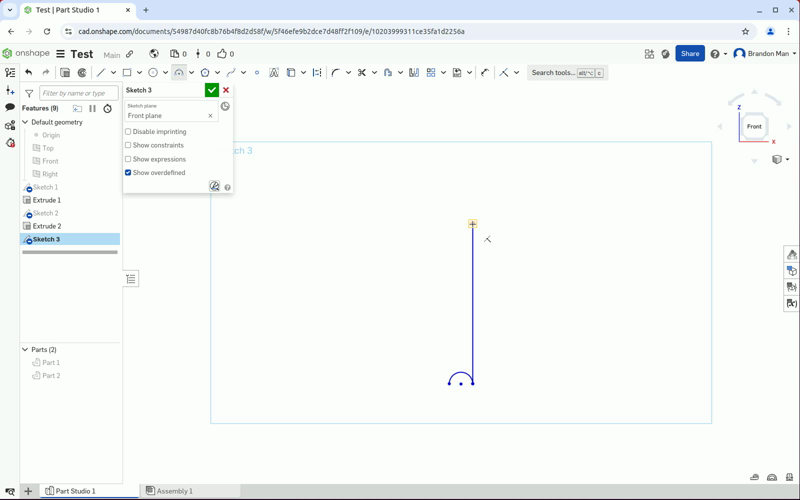
click(472, 223)
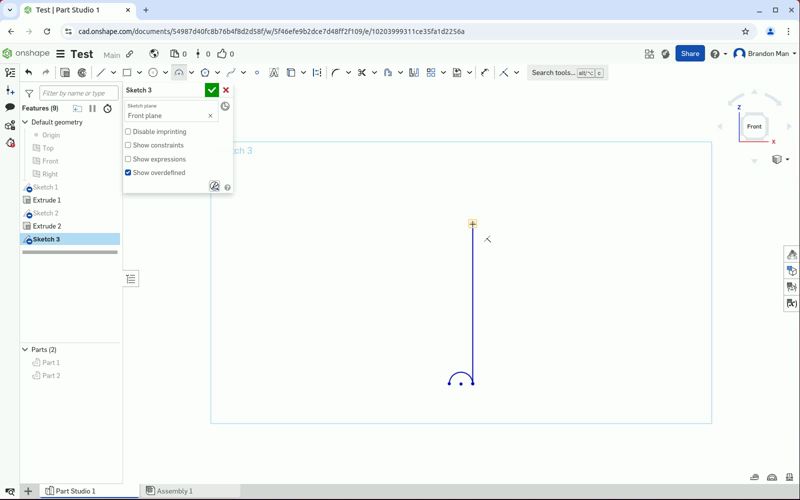
key_down(shift)
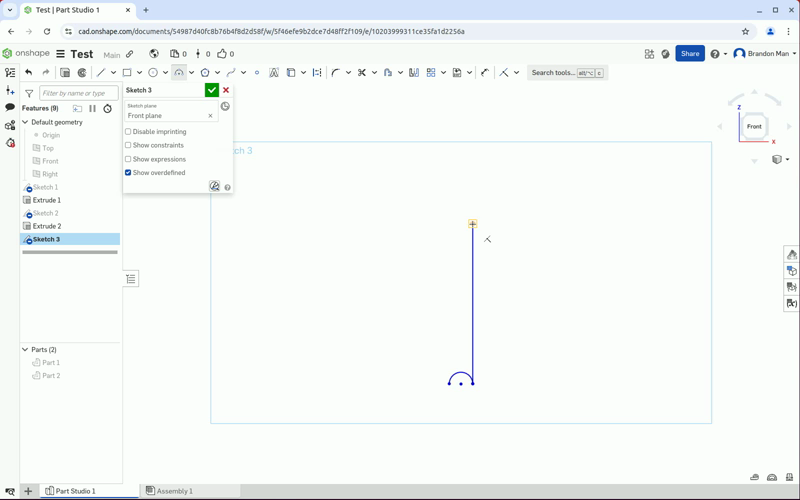
mouse_move(449, 223)
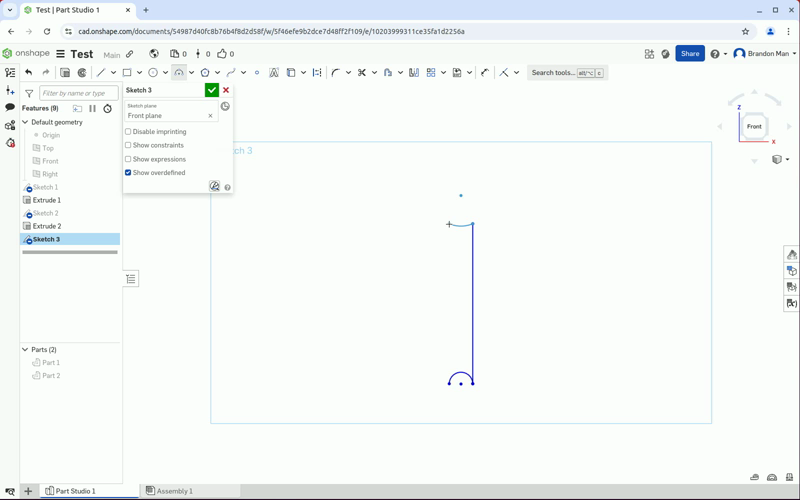
click(449, 223)
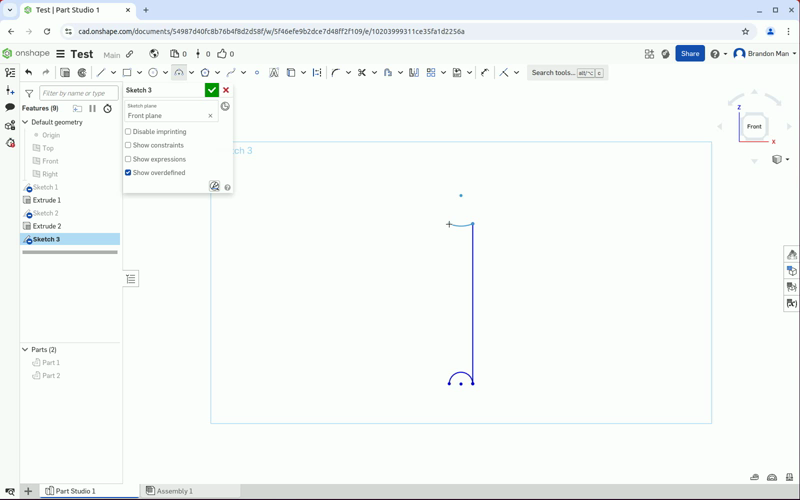
mouse_move(460, 235)
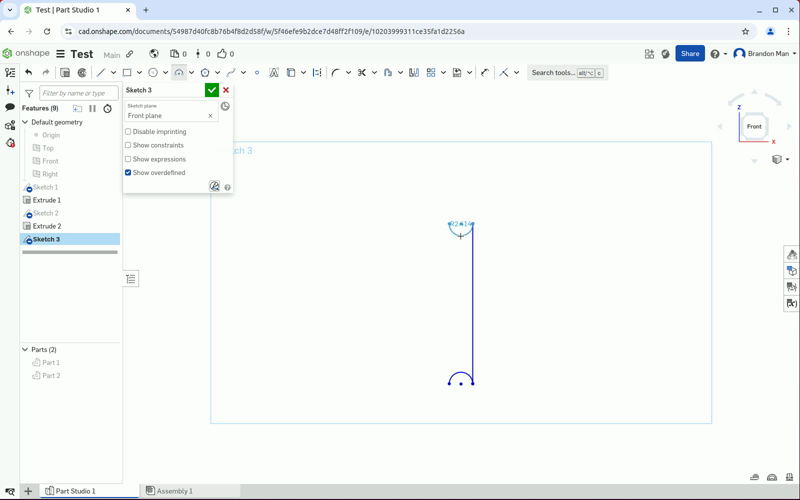
click(460, 235)
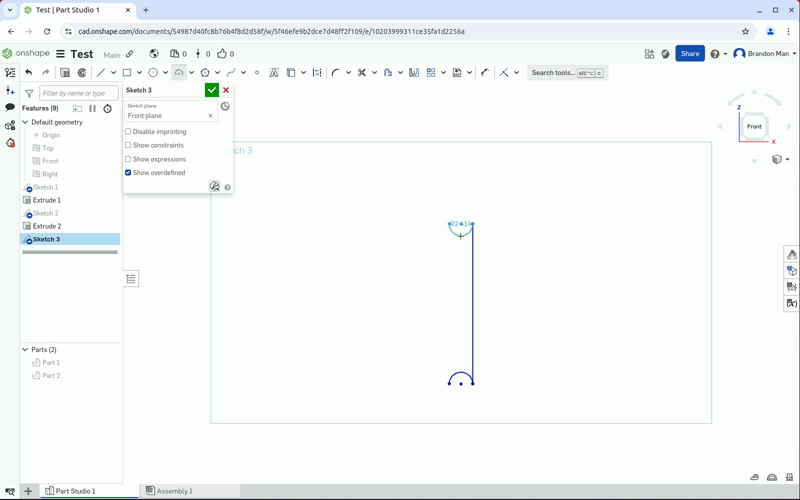
key_up(shift)
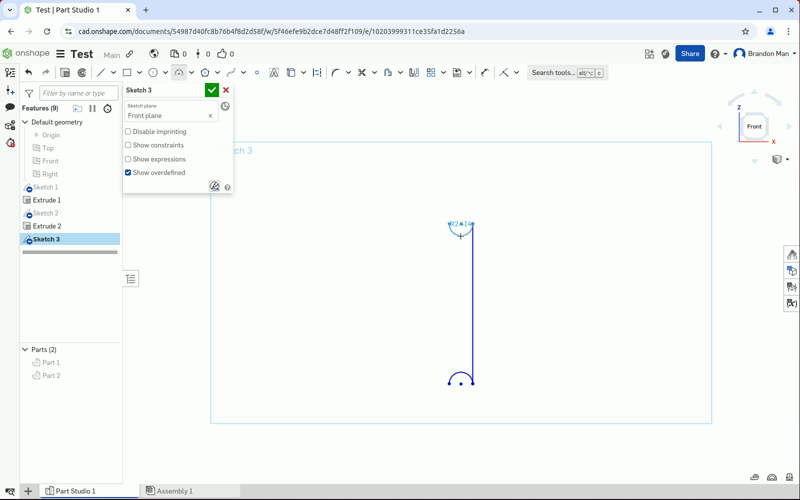
key(esc)
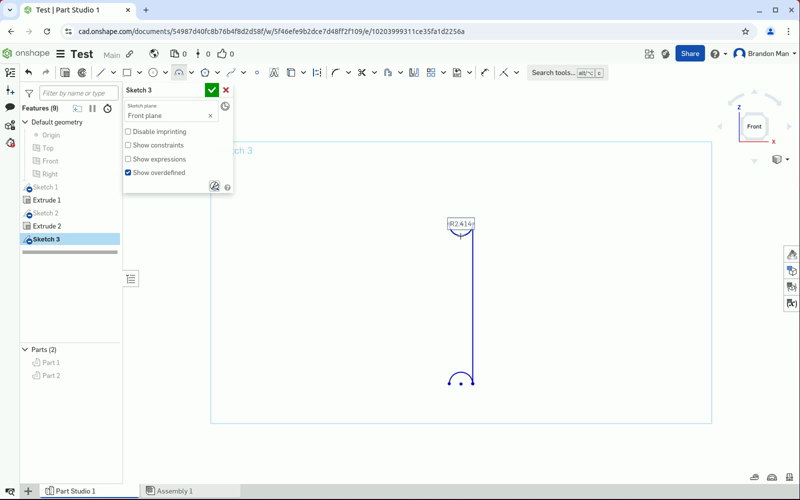
key(l)
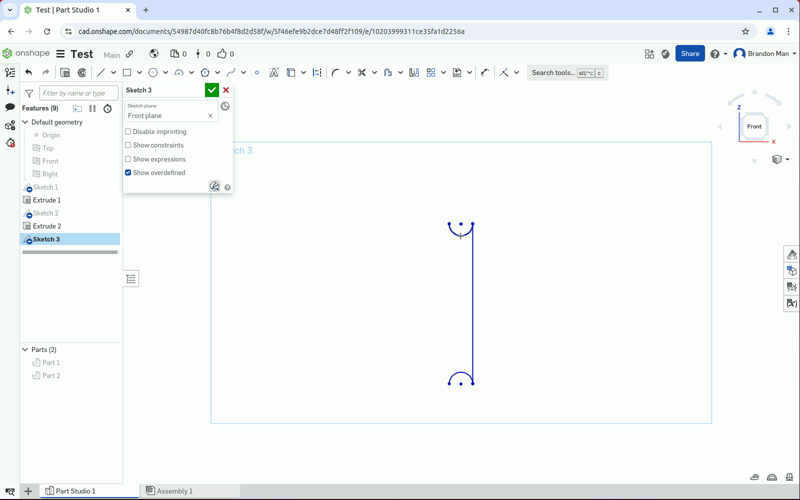
mouse_move(449, 223)
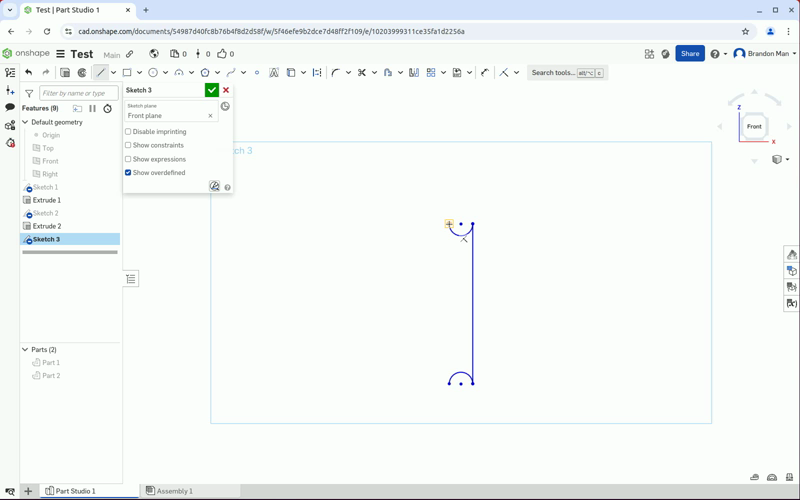
click(449, 223)
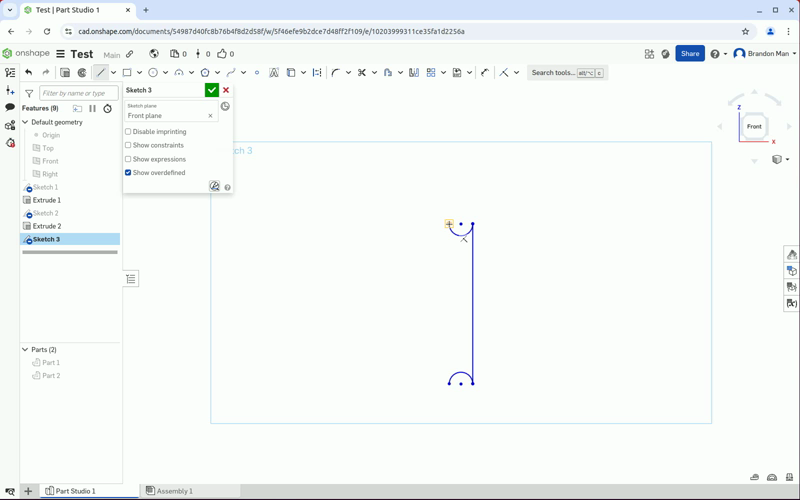
key_down(shift)
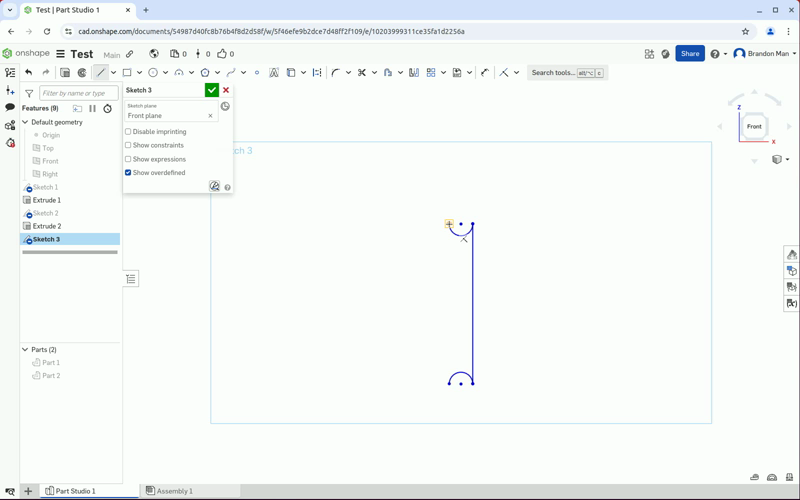
mouse_move(449, 383)
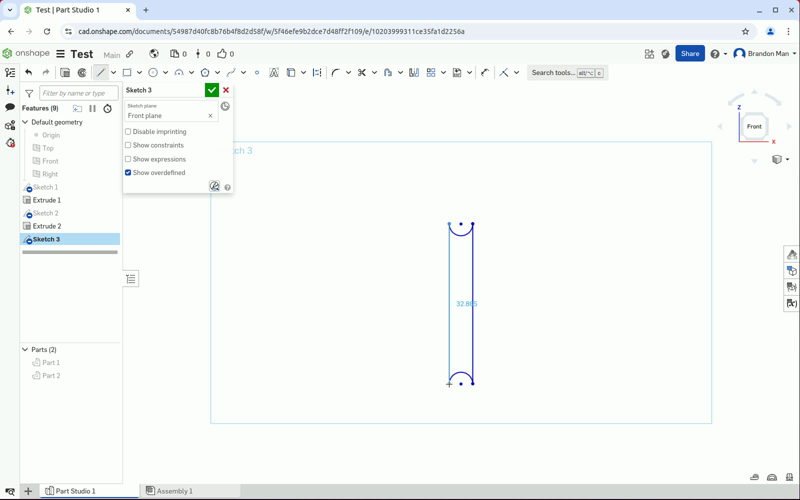
key_up(shift)
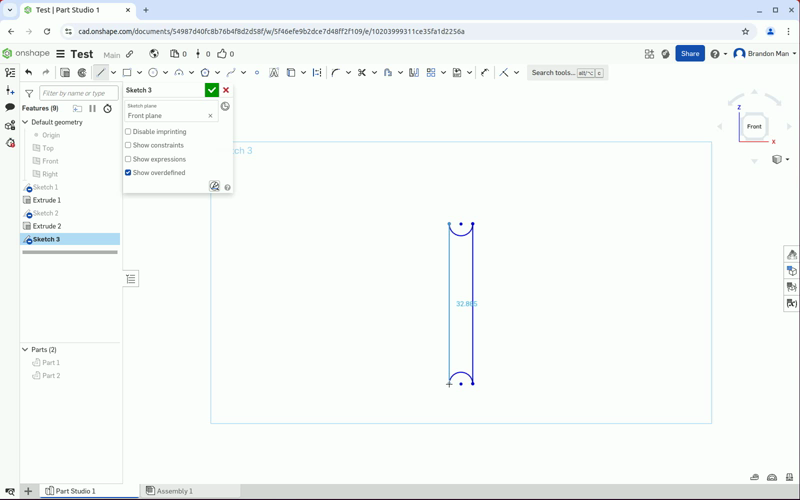
click(449, 383)
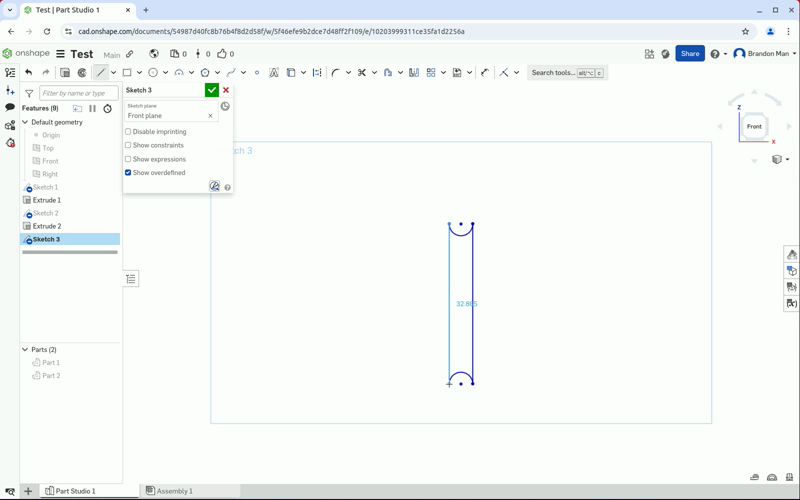
key(esc)
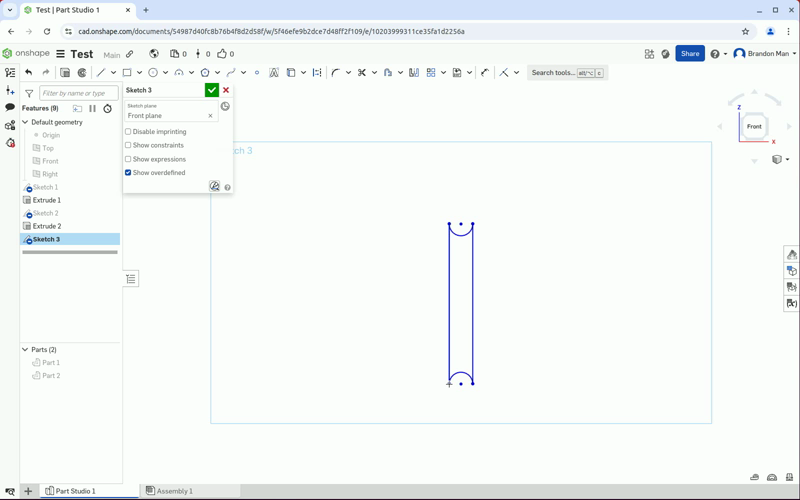
mouse_move(455, 324)
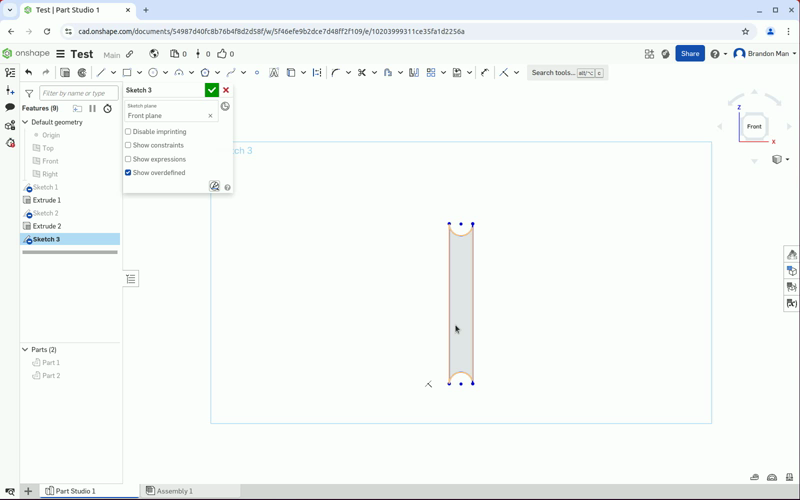
scroll(6)
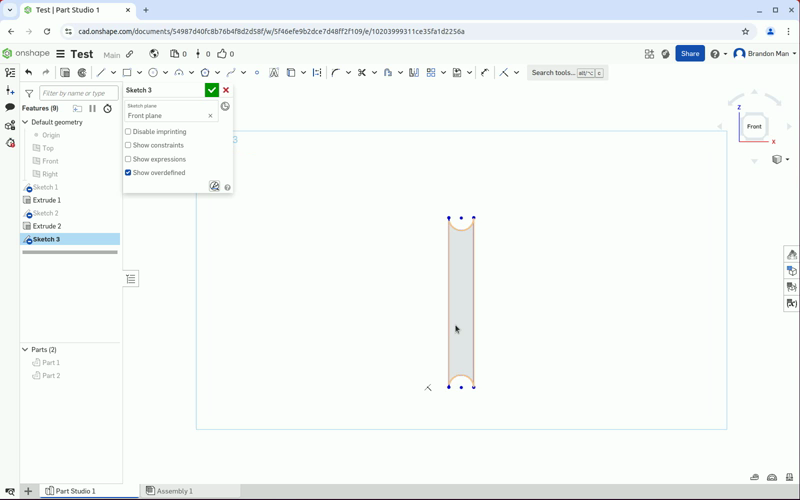
scroll(6)
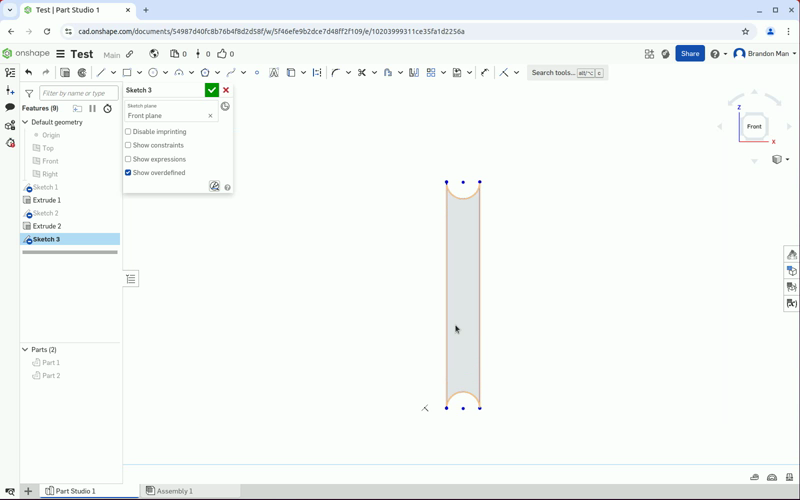
scroll(6)
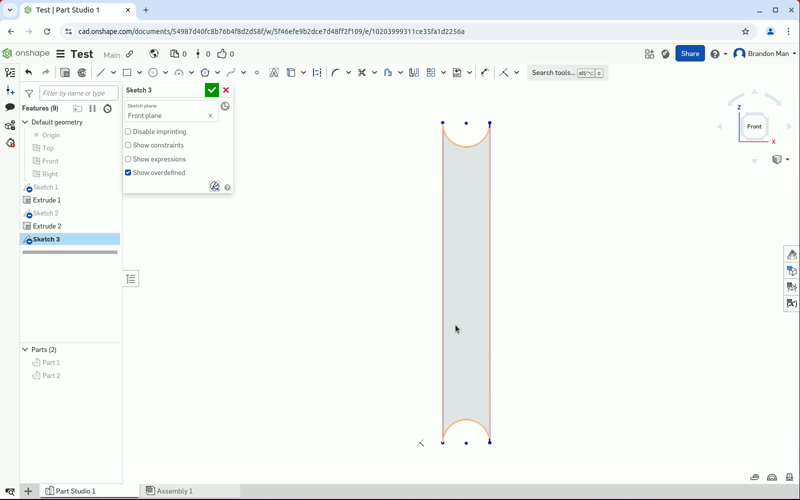
scroll(6)
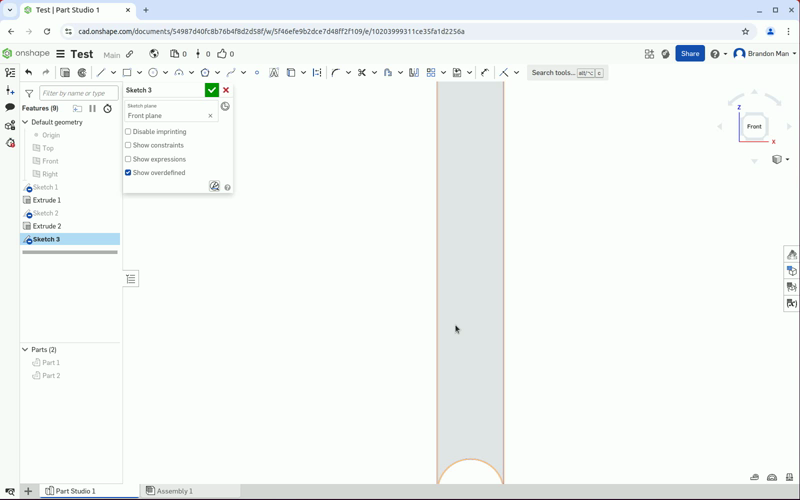
scroll(6)
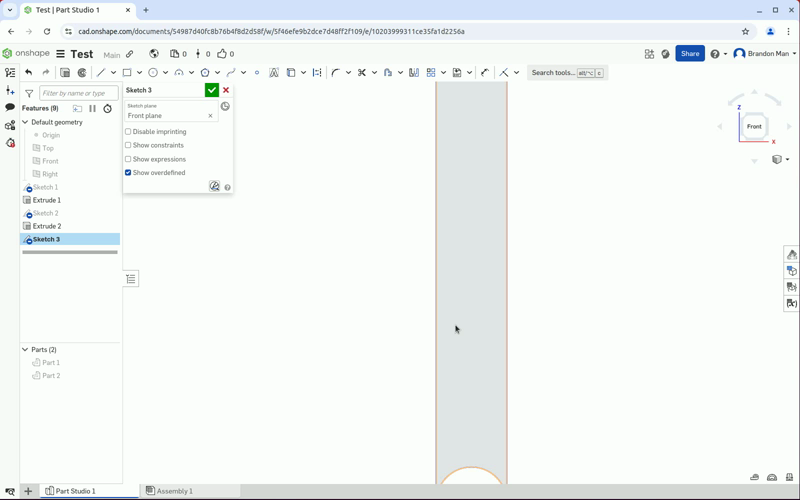
scroll(6)
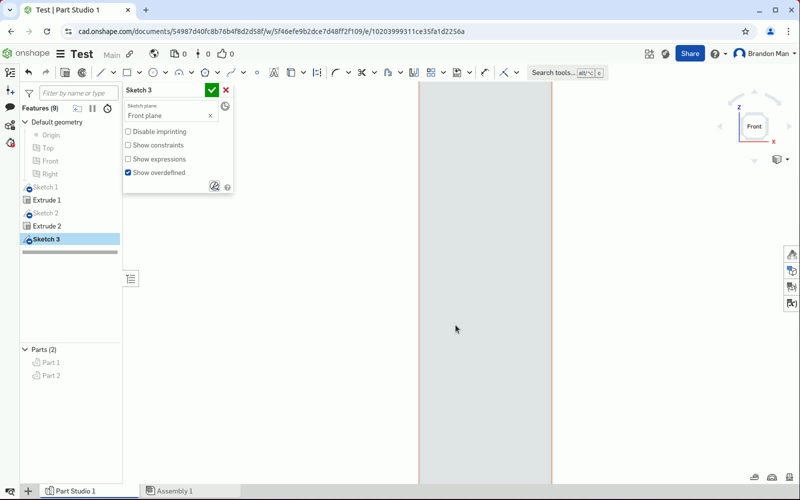
scroll(6)
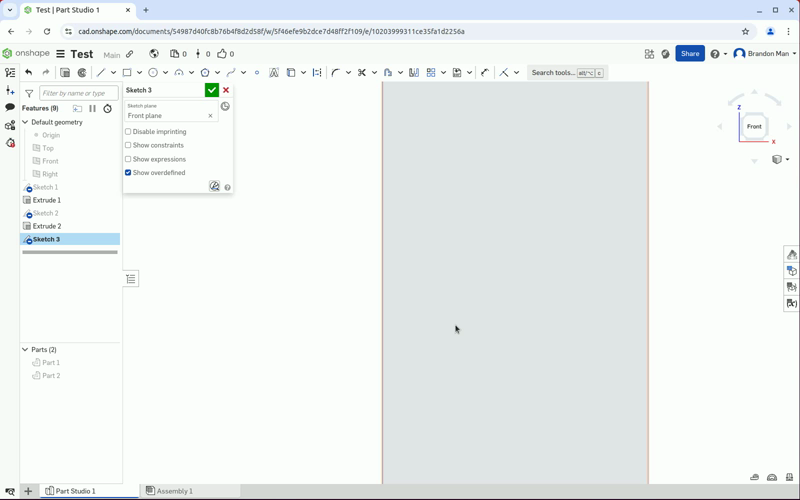
click(455, 324)
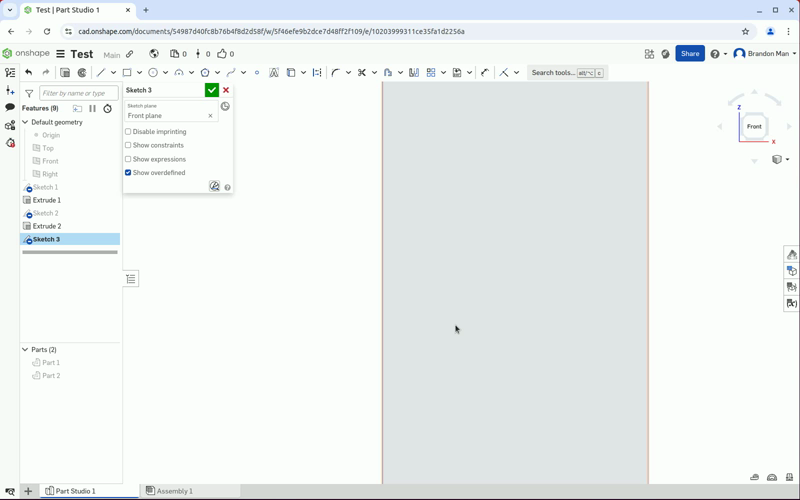
scroll(-6)
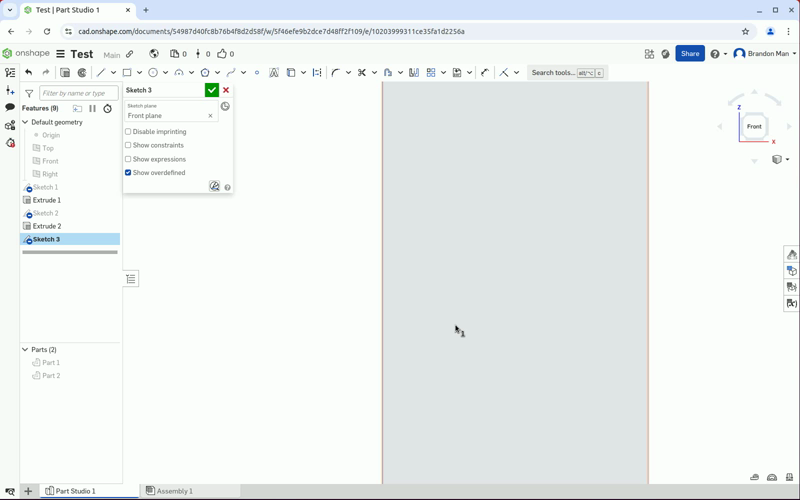
scroll(-6)
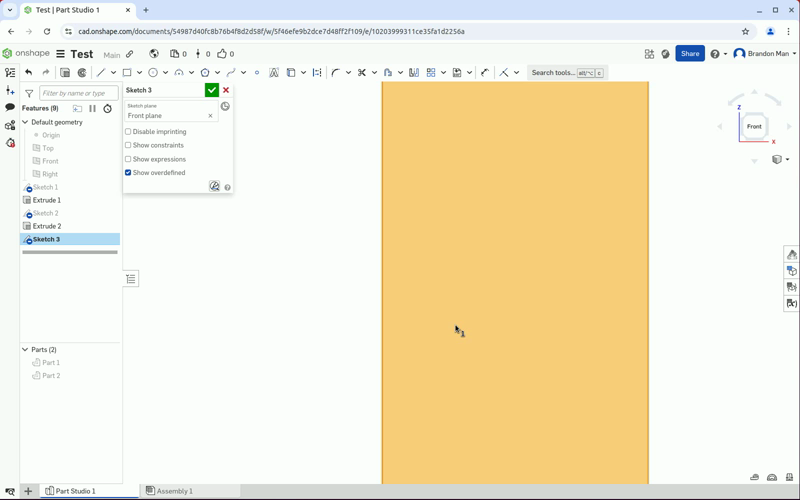
scroll(-6)
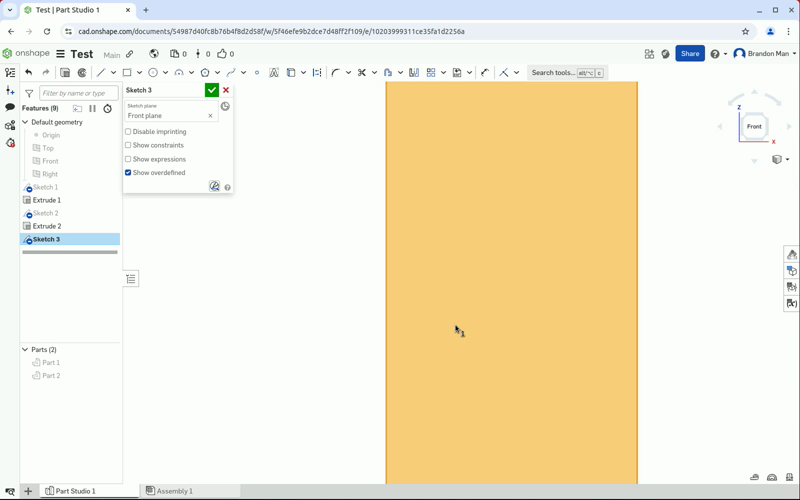
scroll(-6)
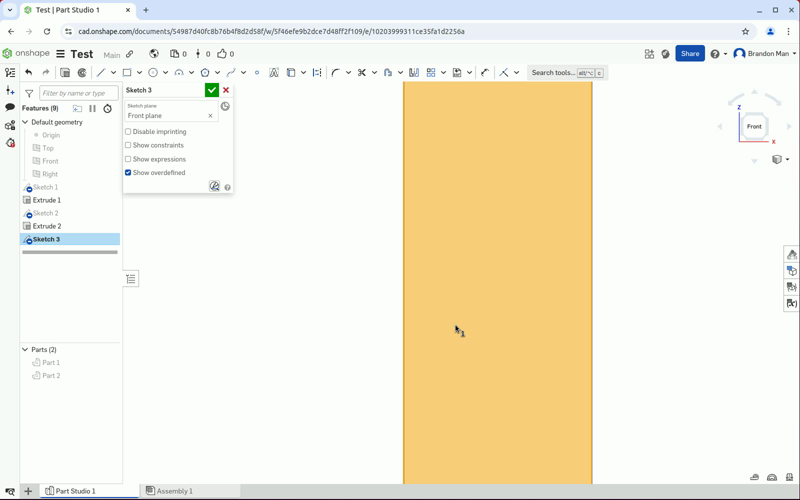
scroll(-6)
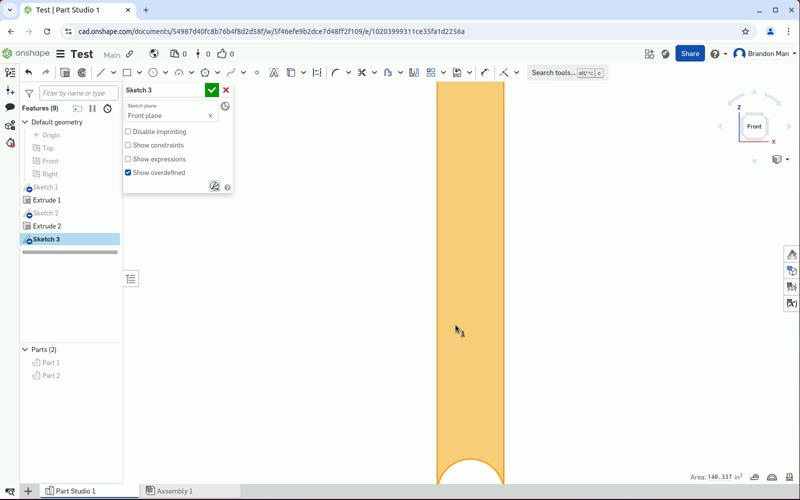
scroll(-6)
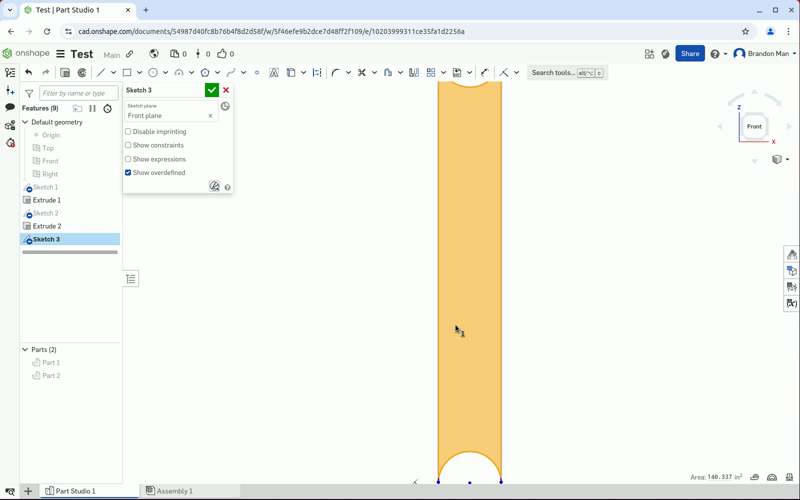
scroll(-6)
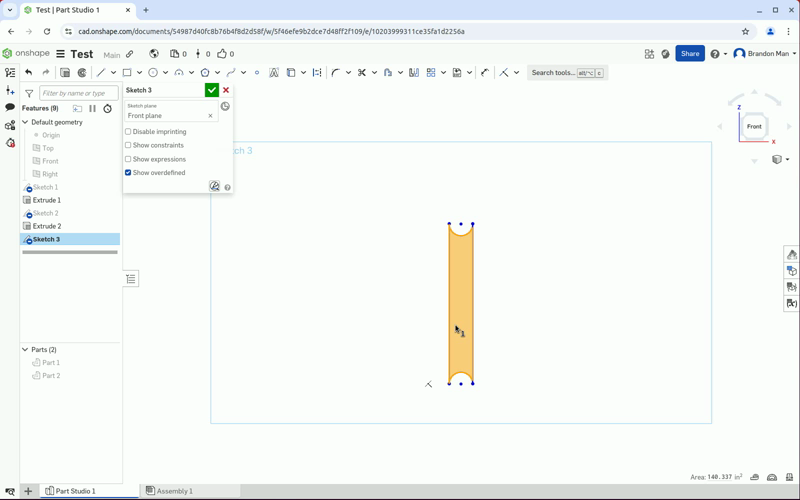
mouse_move(73, 352)
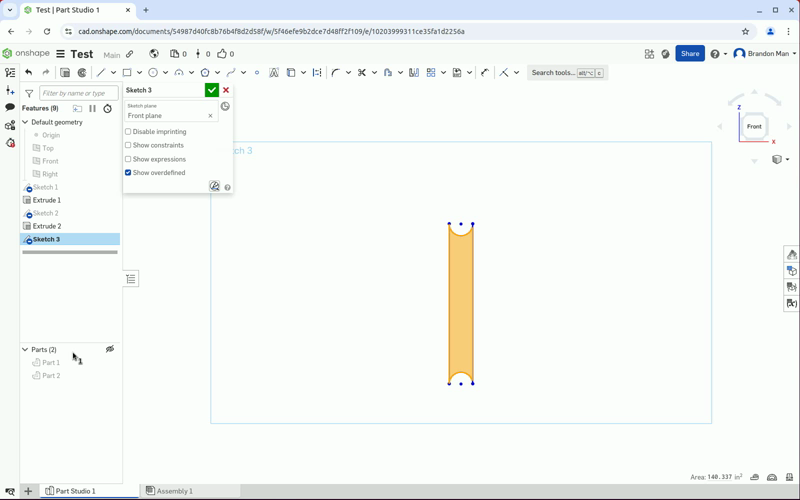
key(shift+y)
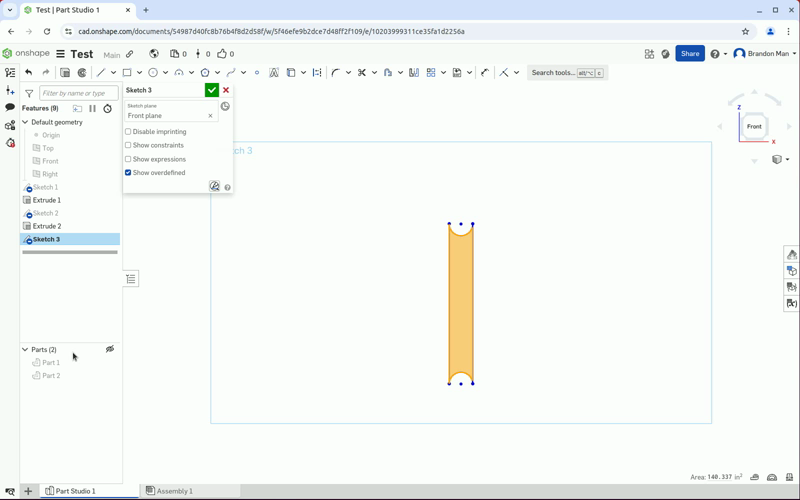
key(shift+e)
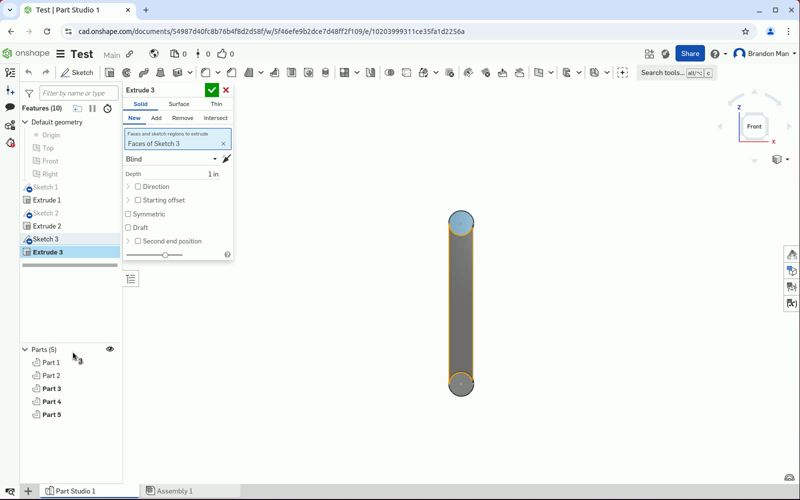
mouse_move(143, 106)
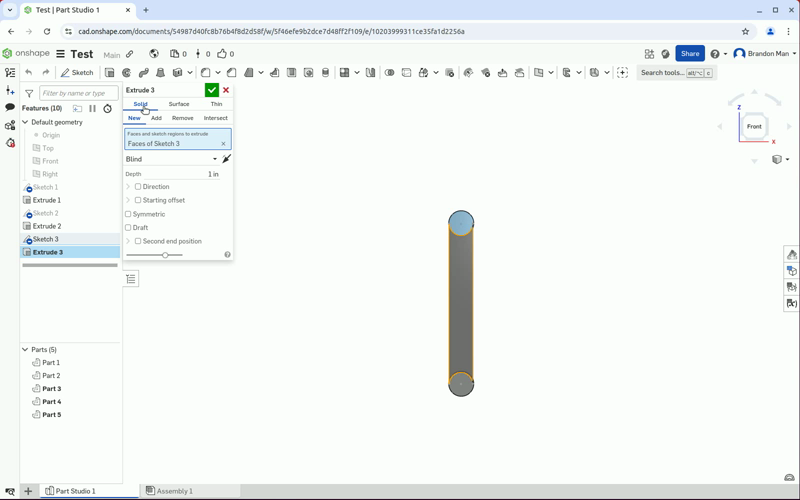
click(143, 106)
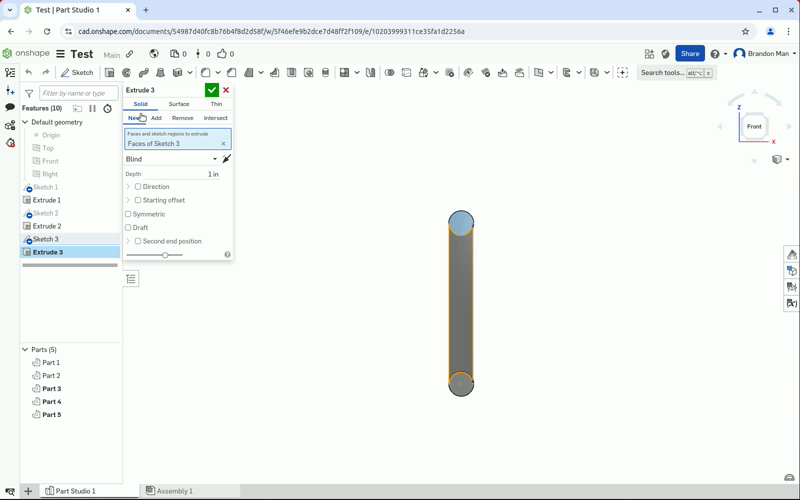
mouse_move(137, 120)
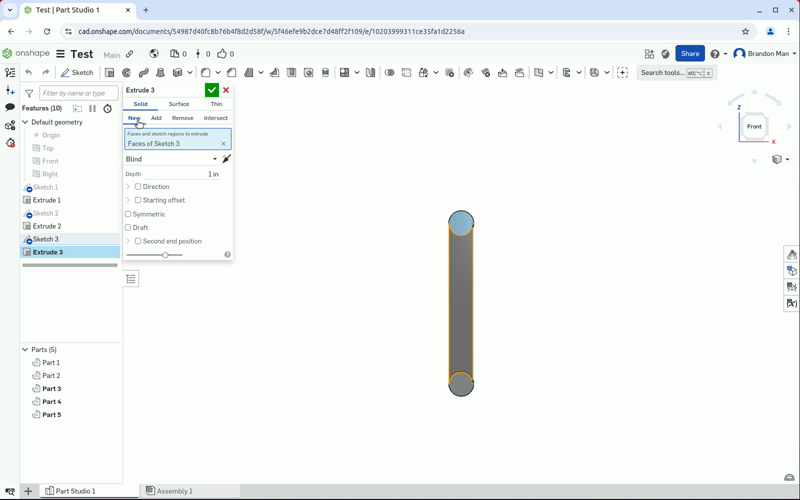
click(137, 120)
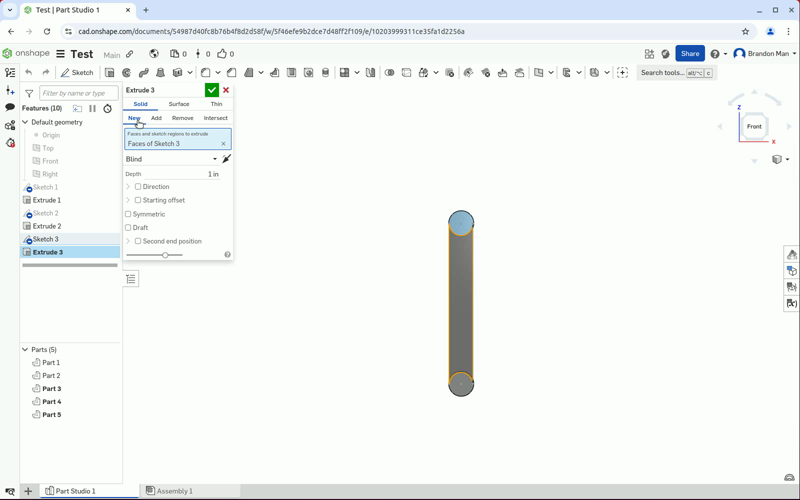
key(tab, 4)
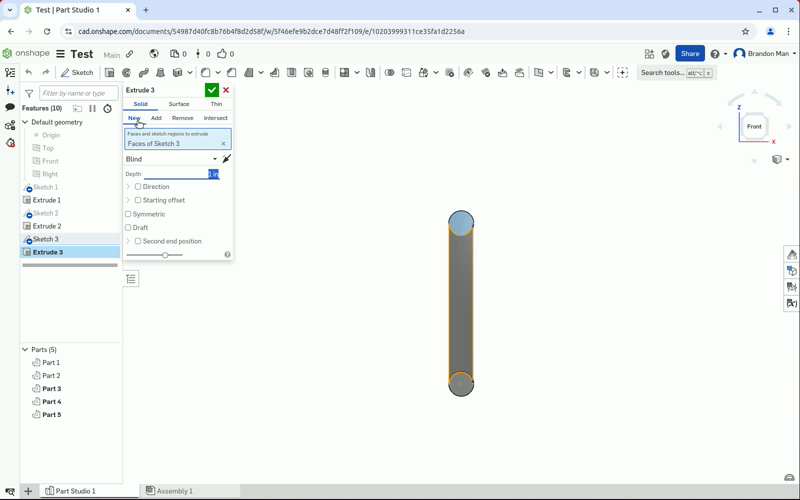
text(0.722)
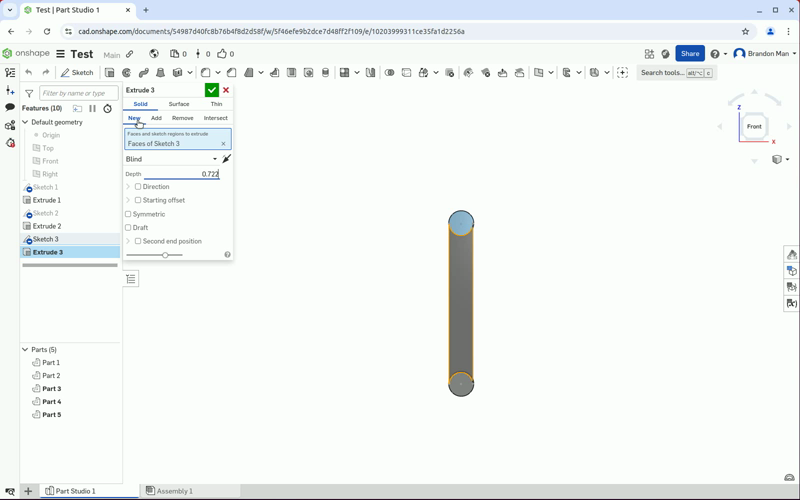
key(enter)
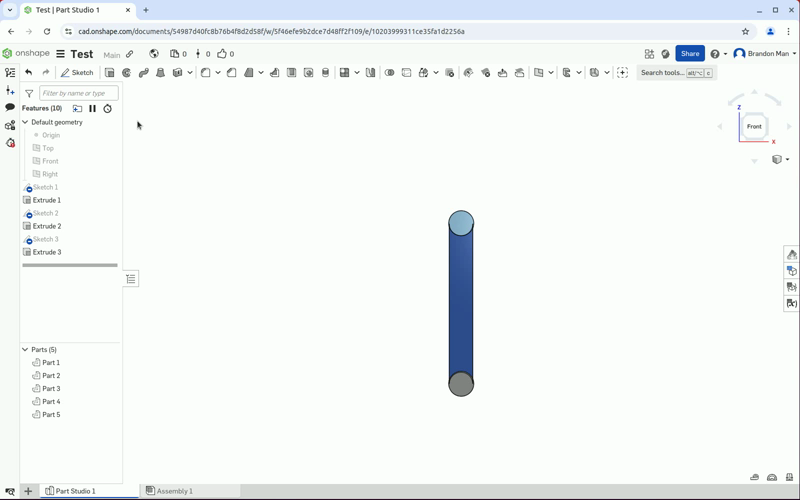
key(shift+h)
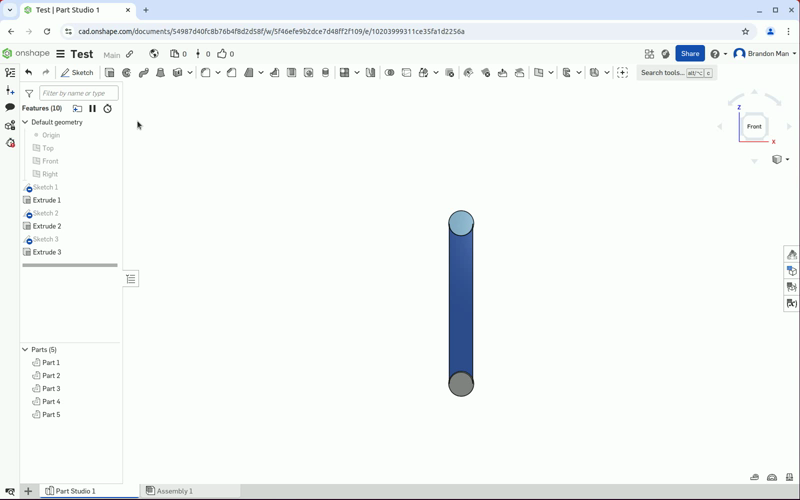
key(shift+h)
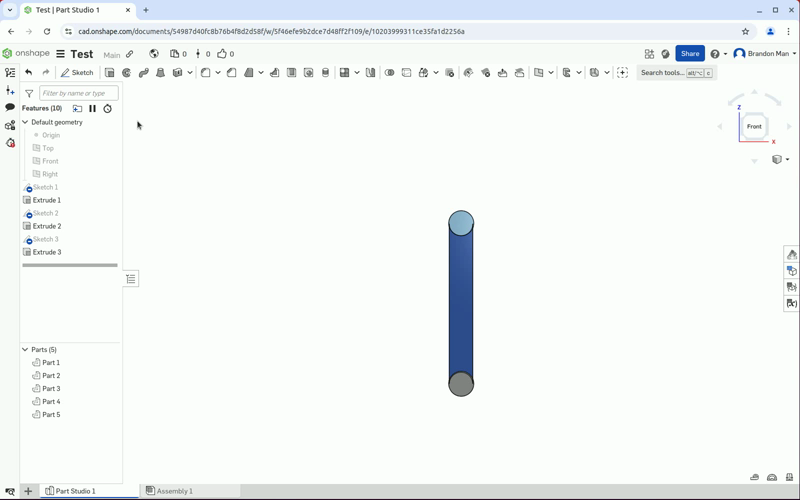
mouse_move(73, 189)
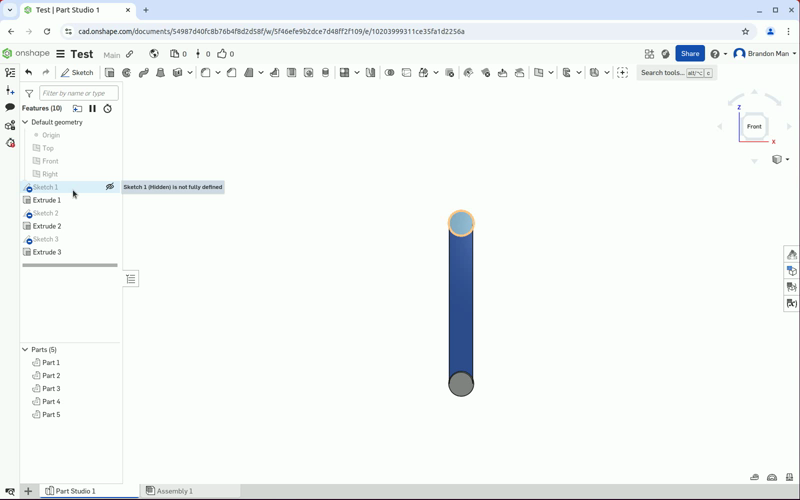
click(73, 189)
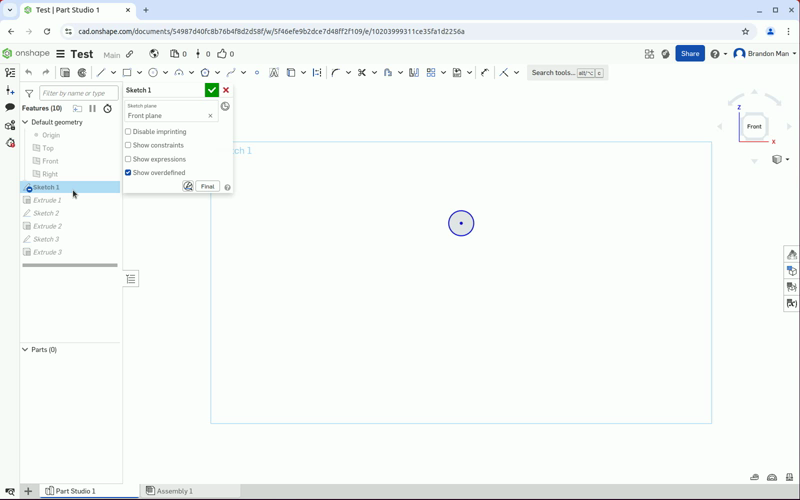
mouse_move(229, 92)
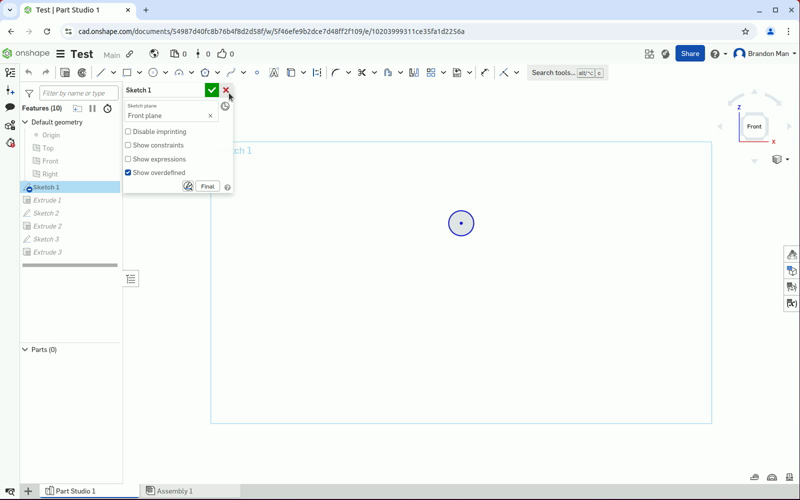
click(229, 92)
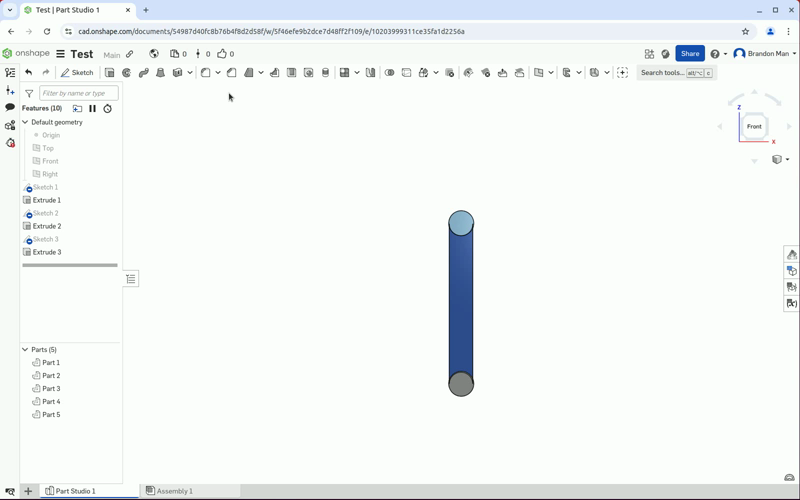
mouse_move(541, 75)
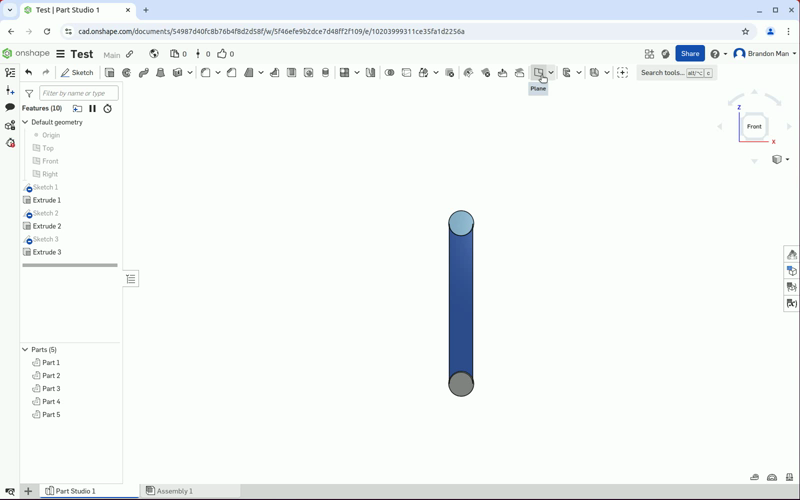
click(541, 75)
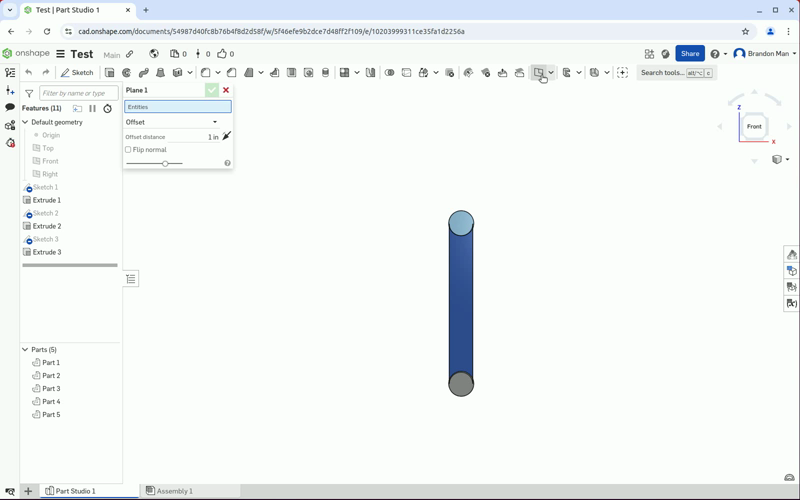
mouse_move(73, 163)
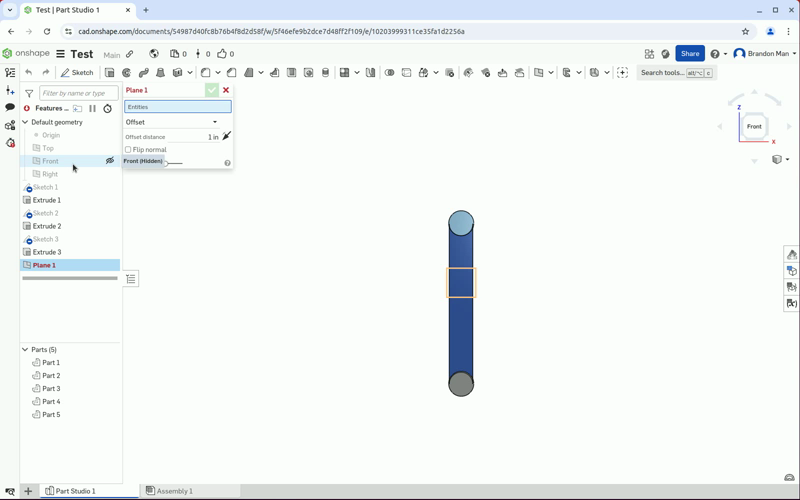
click(73, 163)
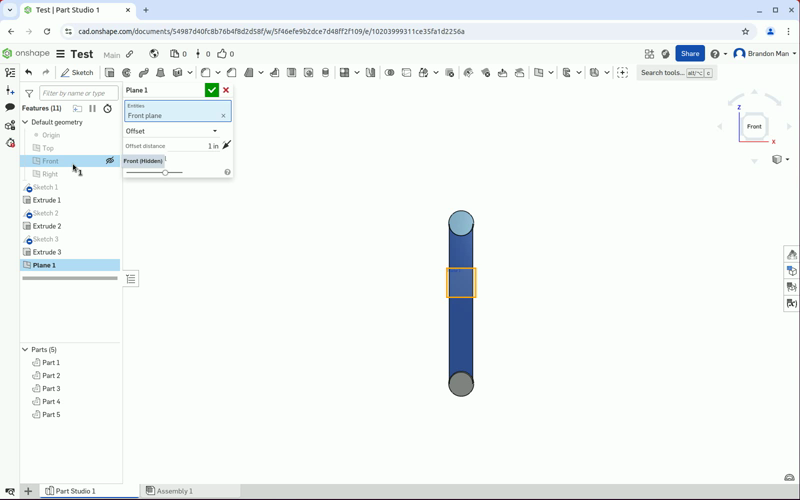
key(tab, 2)
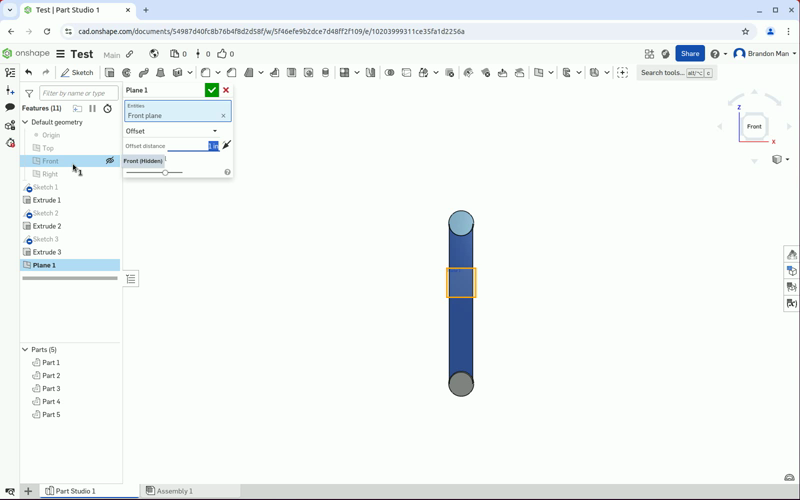
text(0.709)
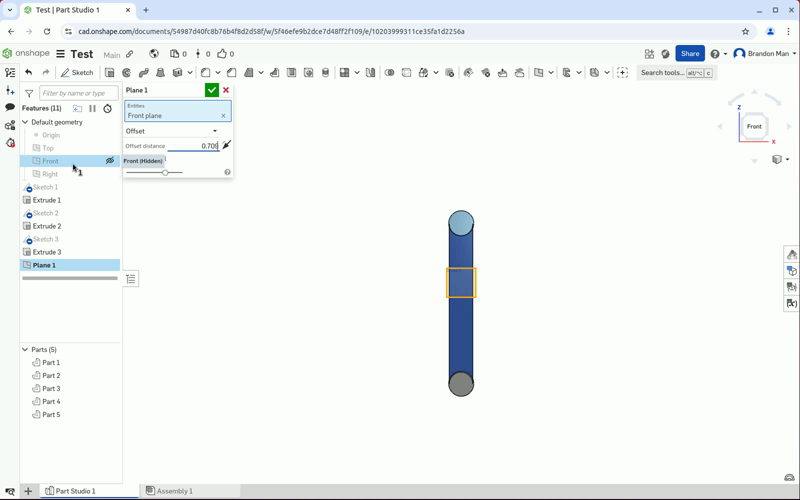
key(enter, 2)
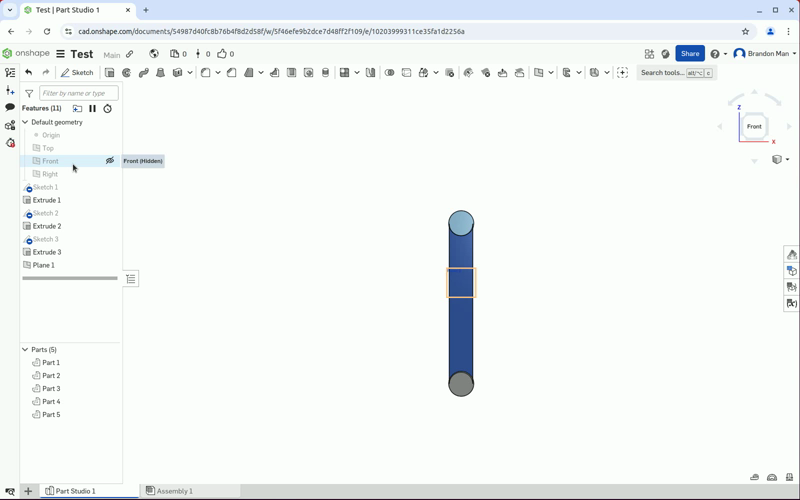
key(shift+s)
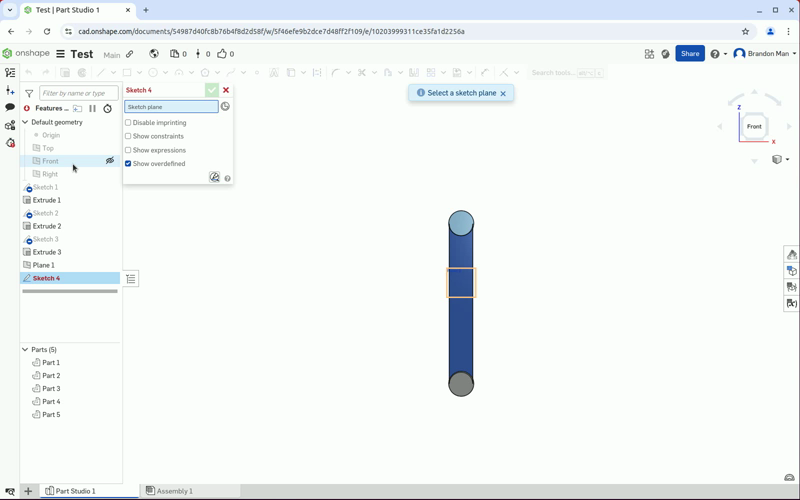
mouse_move(73, 267)
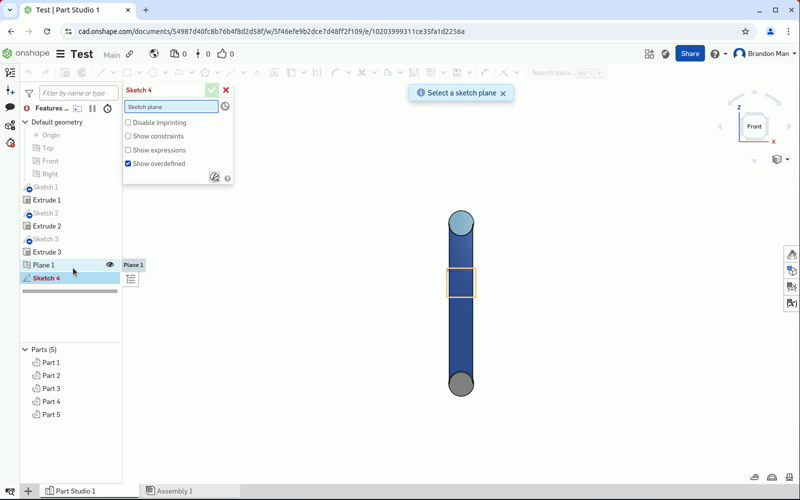
click(73, 267)
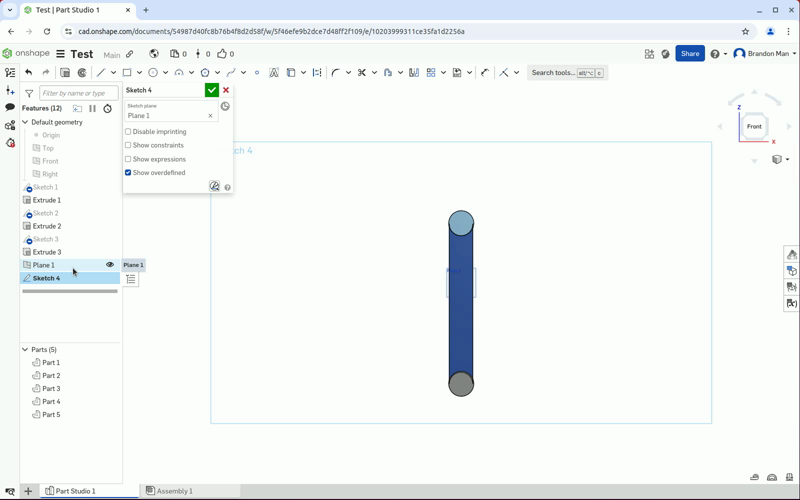
mouse_move(73, 352)
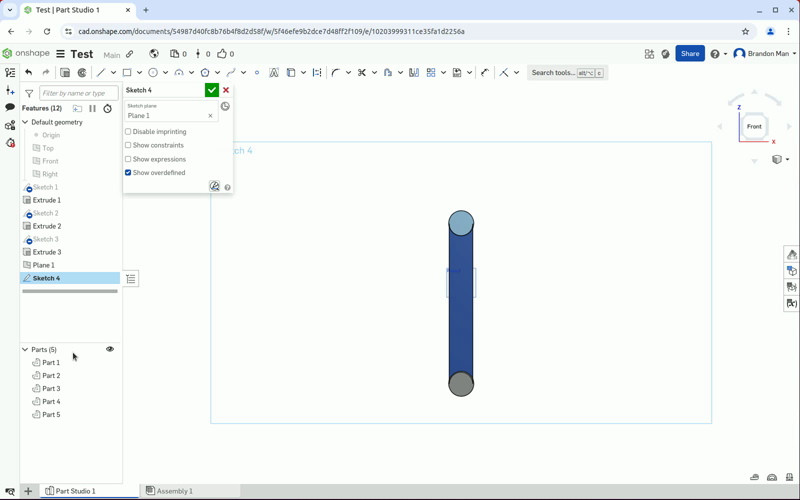
key(y)
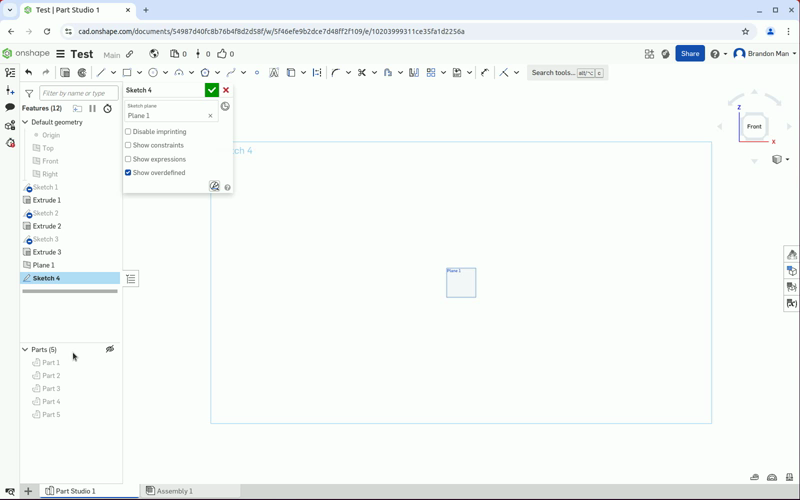
key(c)
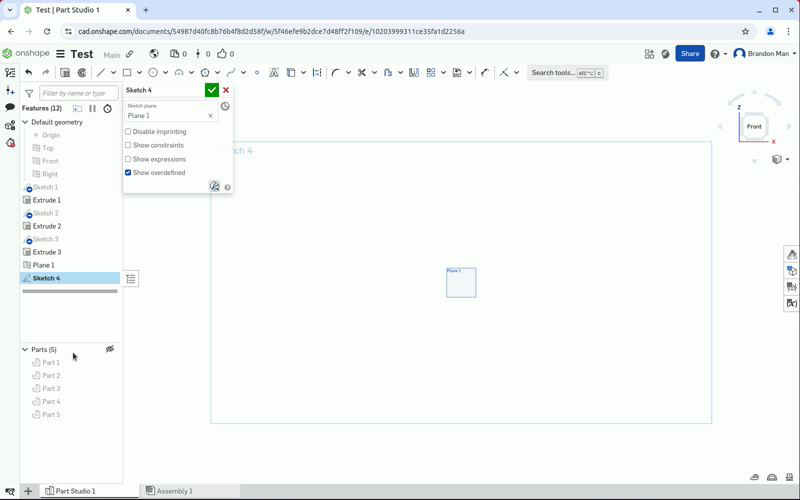
key_down(shift)
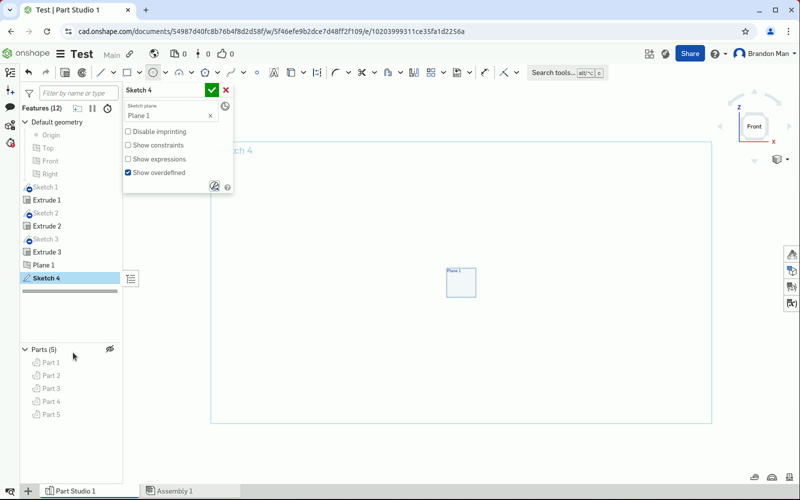
mouse_move(461, 223)
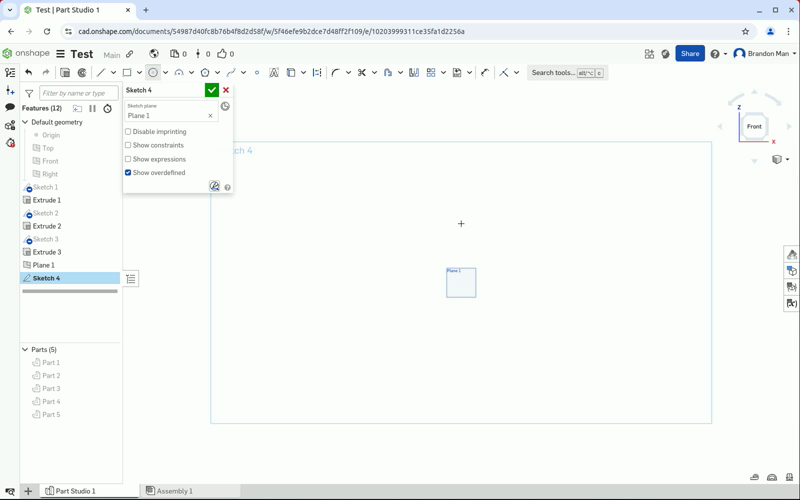
click(461, 223)
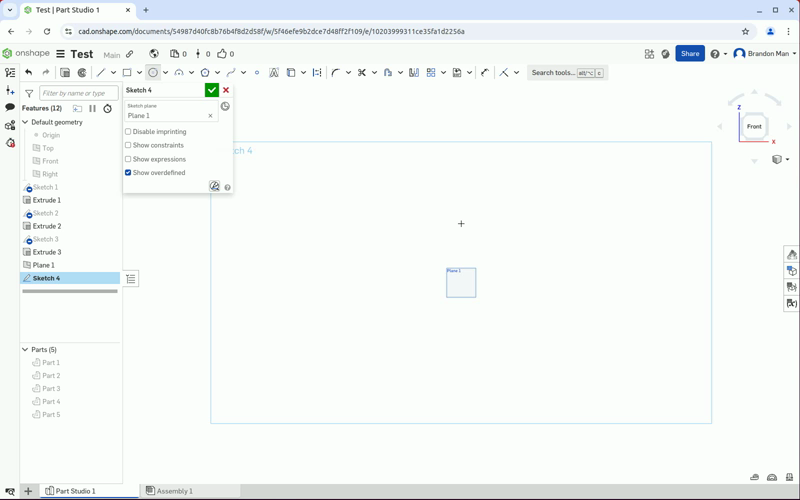
key_up(shift)
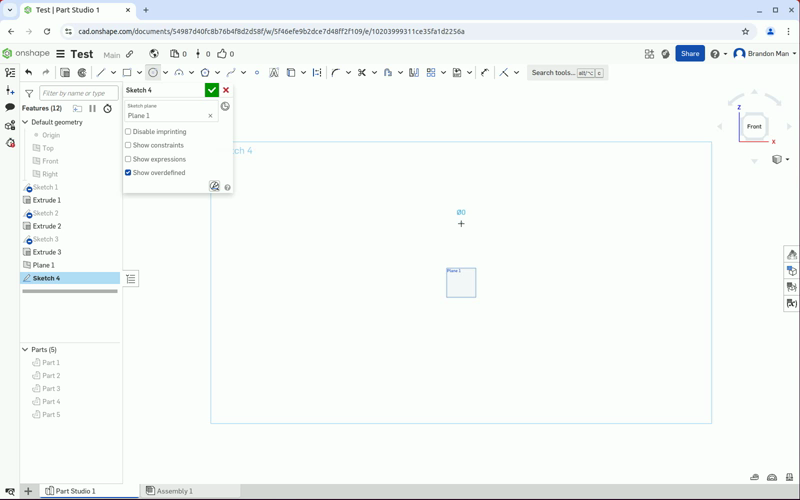
mouse_move(465, 223)
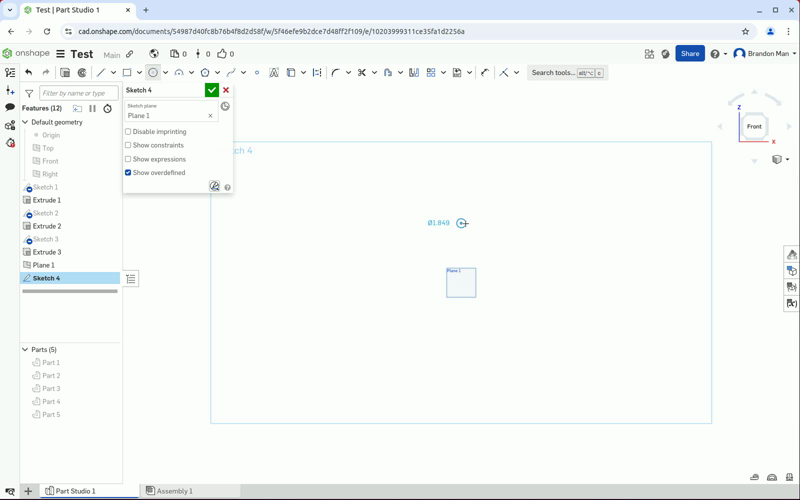
click(465, 223)
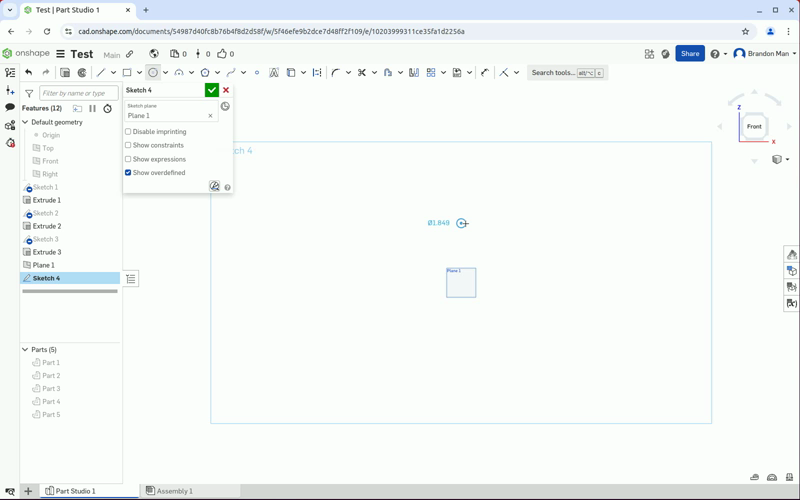
key(esc)
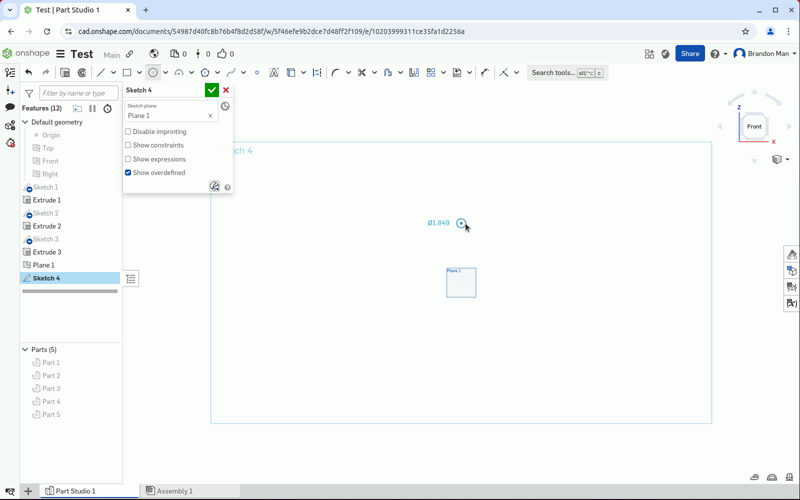
mouse_move(459, 223)
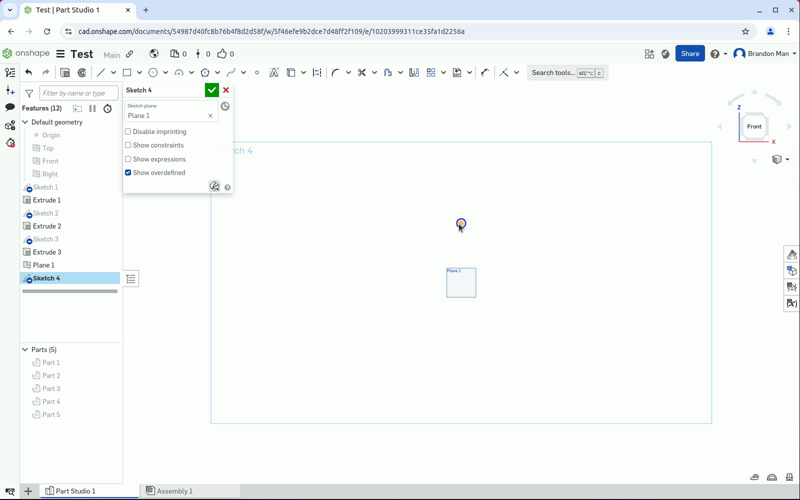
scroll(6)
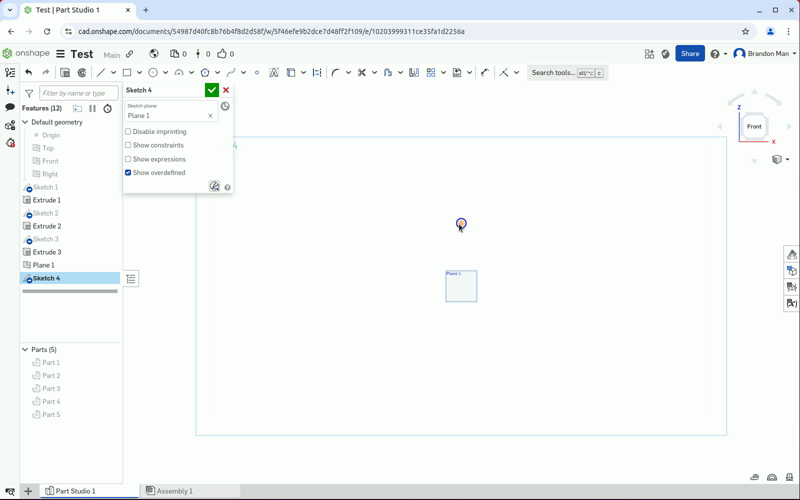
scroll(6)
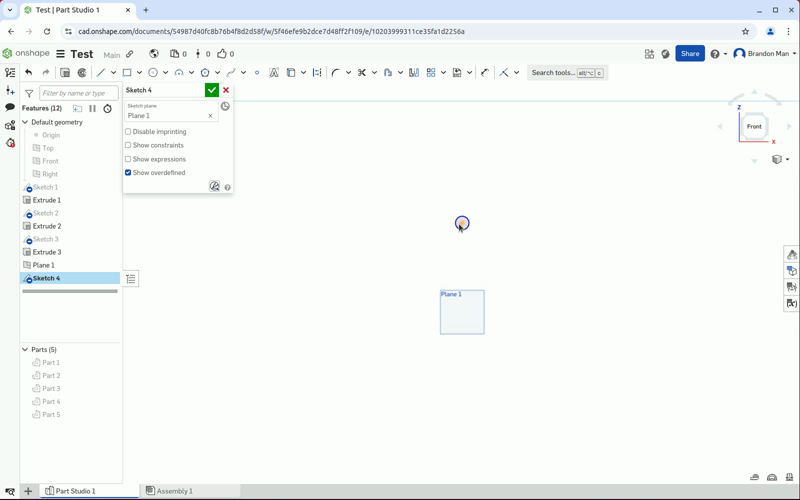
scroll(6)
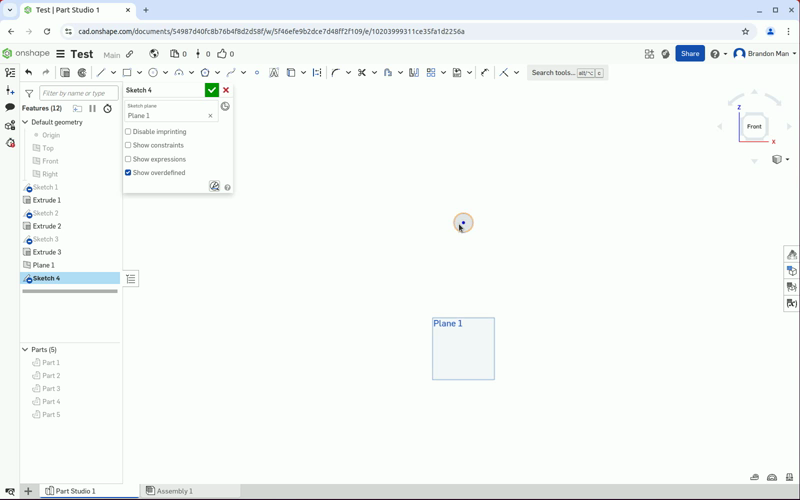
scroll(6)
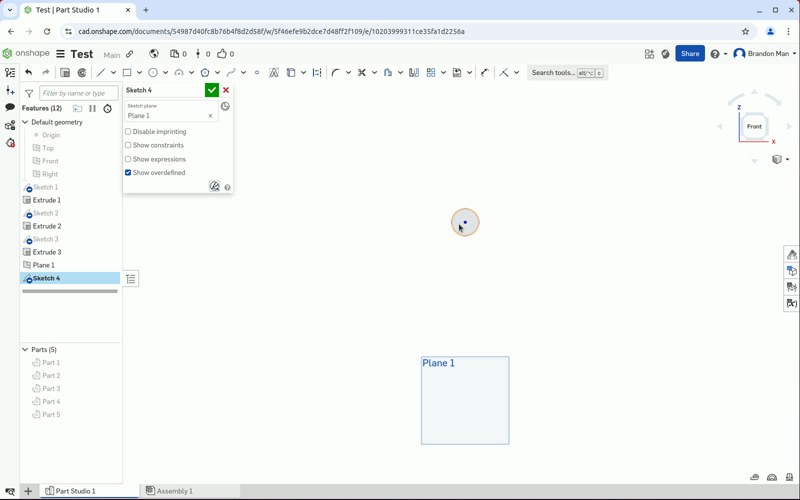
scroll(6)
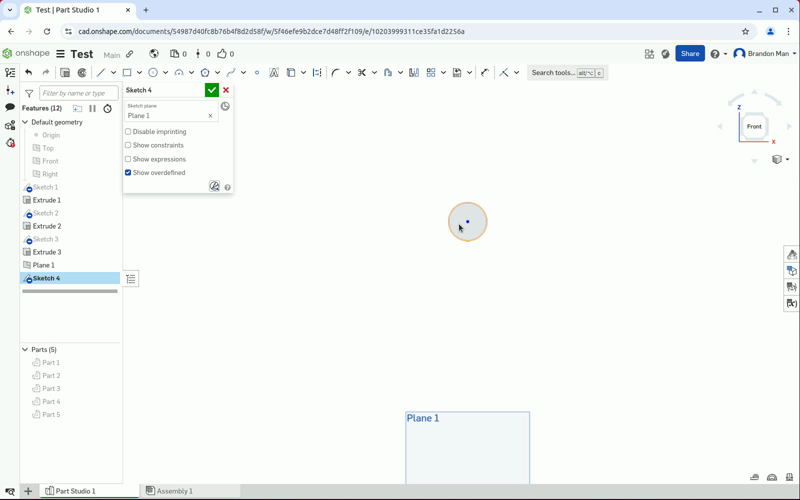
scroll(6)
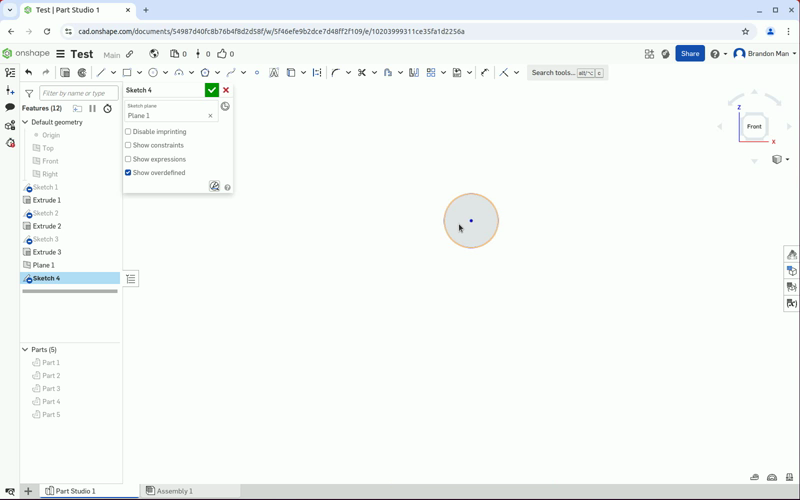
scroll(6)
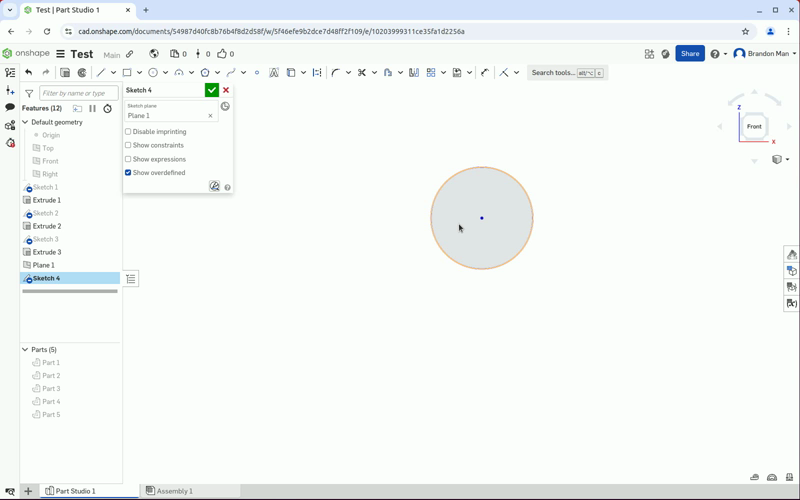
click(459, 223)
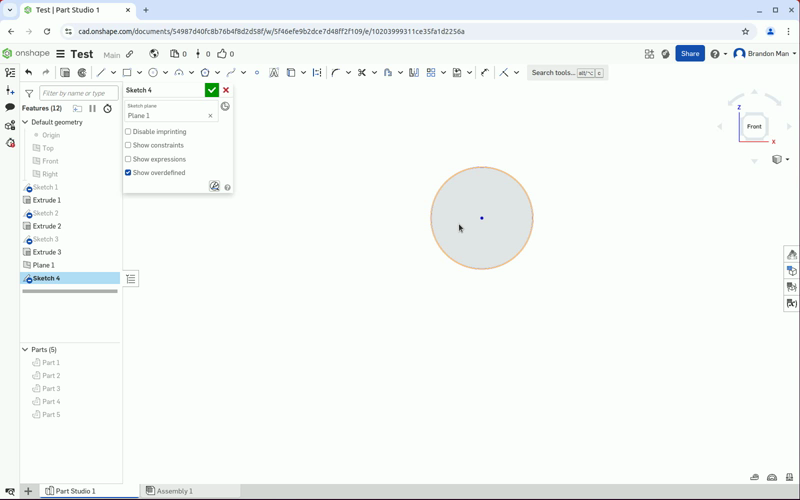
scroll(-6)
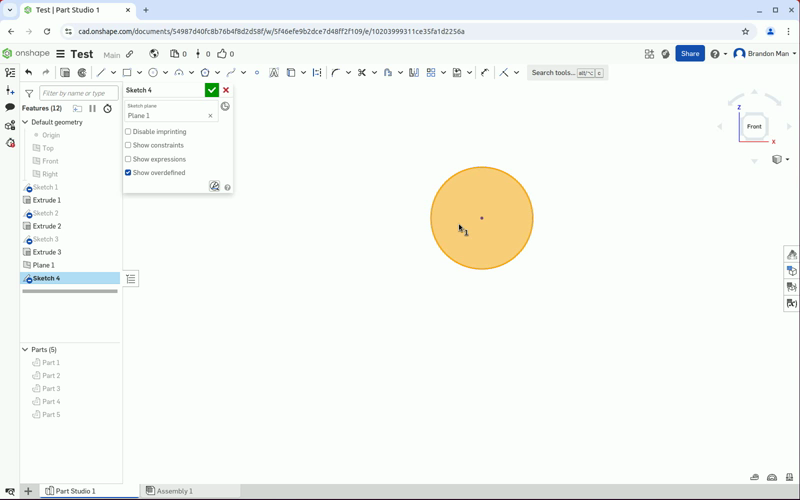
scroll(-6)
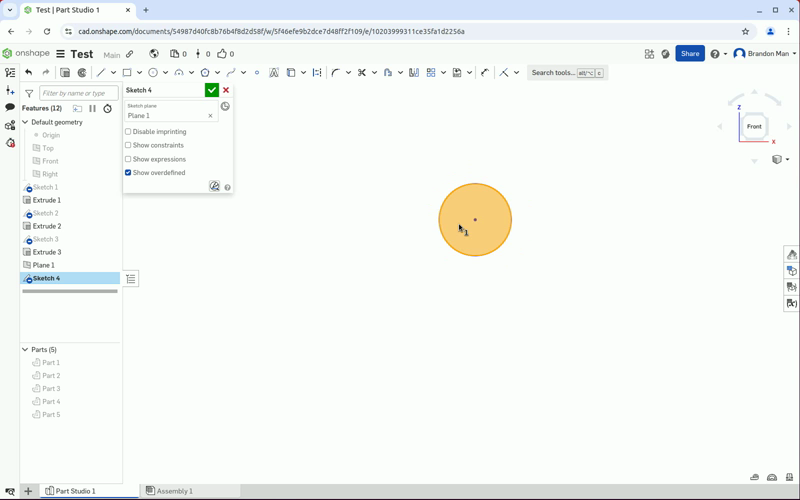
scroll(-6)
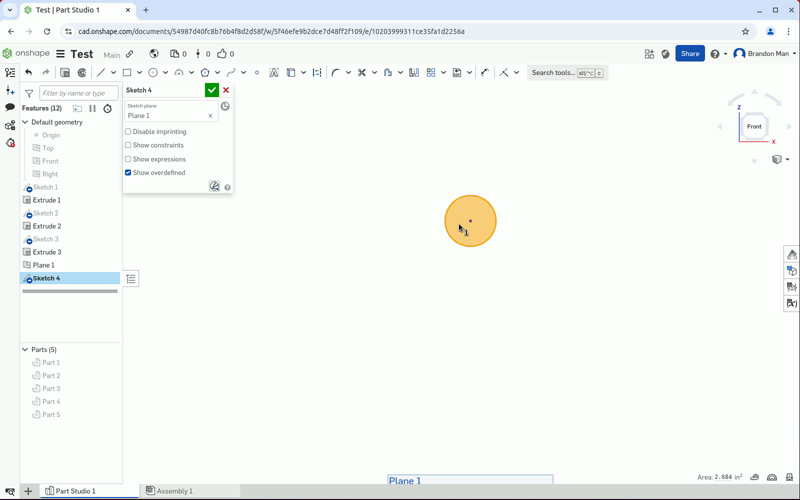
scroll(-6)
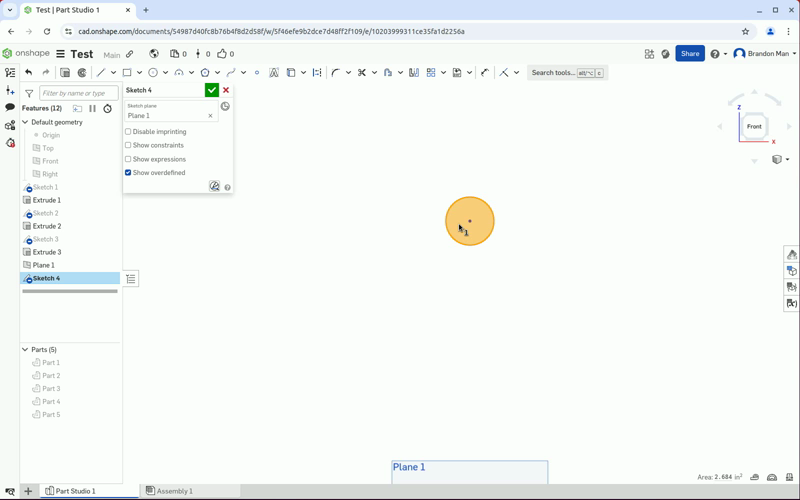
scroll(-6)
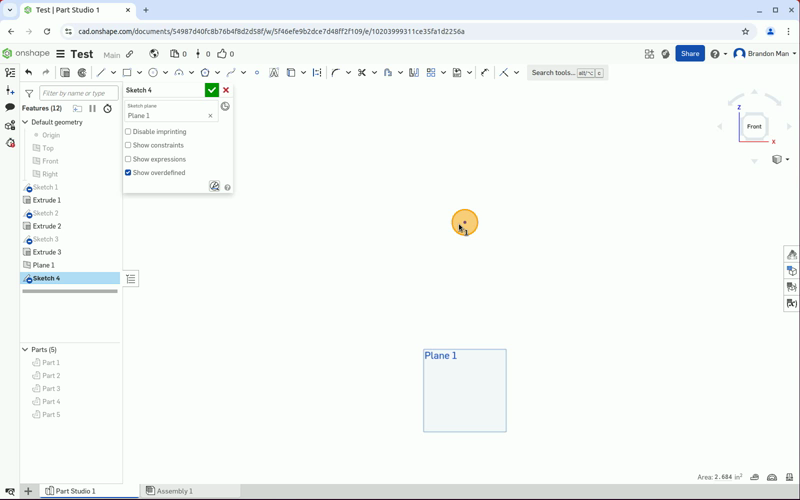
scroll(-6)
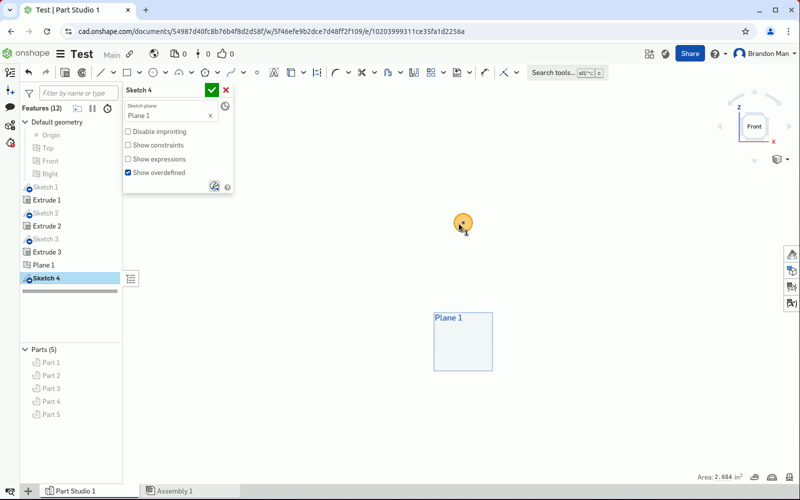
scroll(-6)
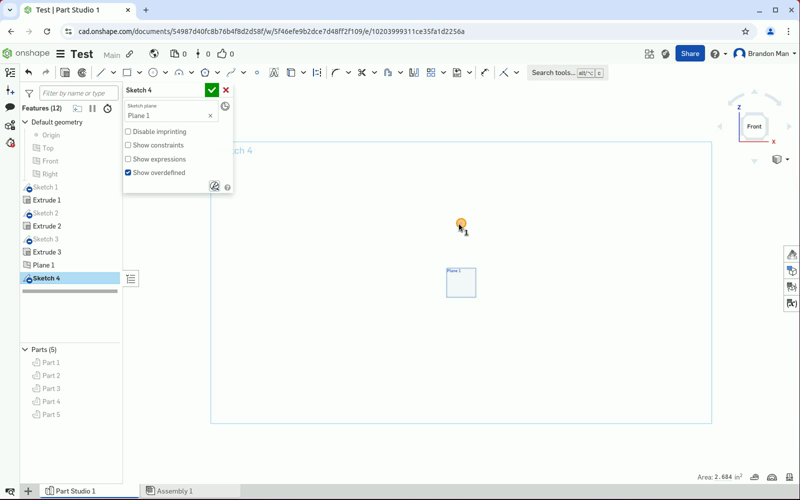
mouse_move(73, 352)
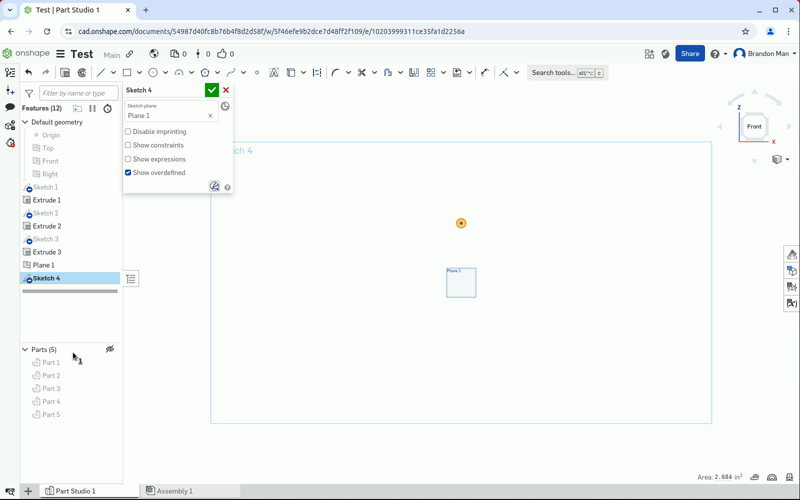
key(shift+y)
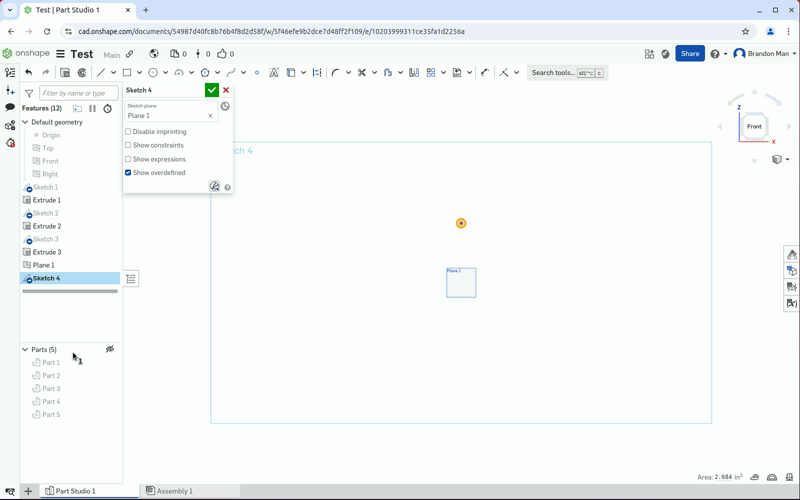
key(shift+e)
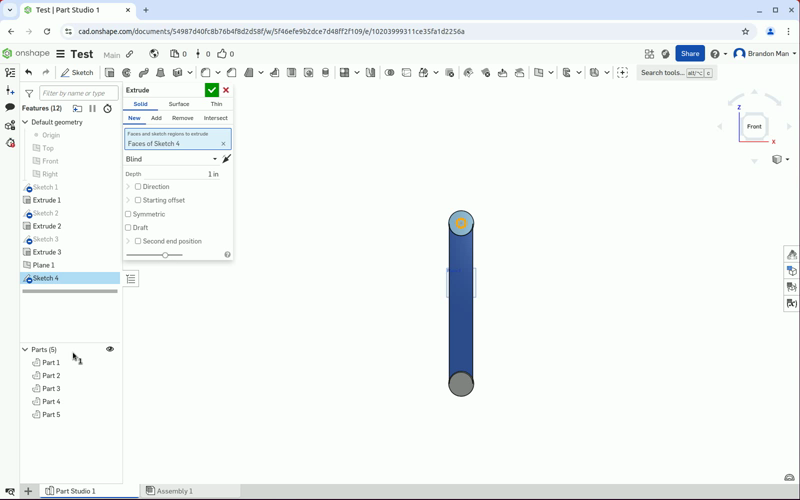
mouse_move(143, 106)
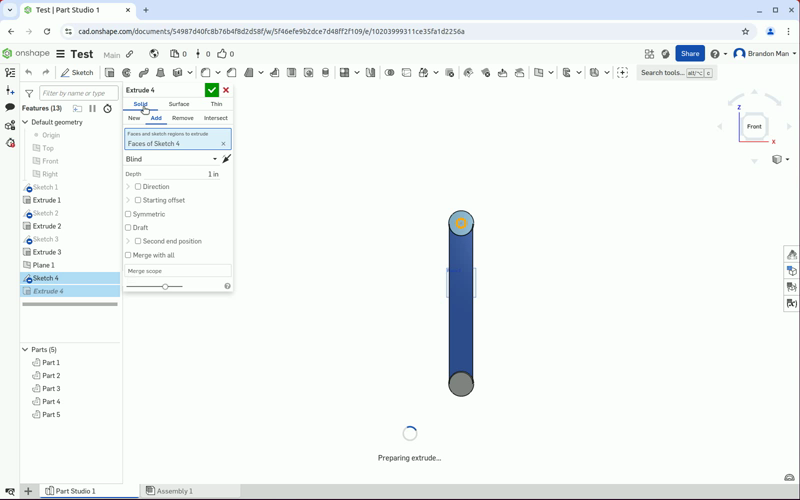
click(143, 106)
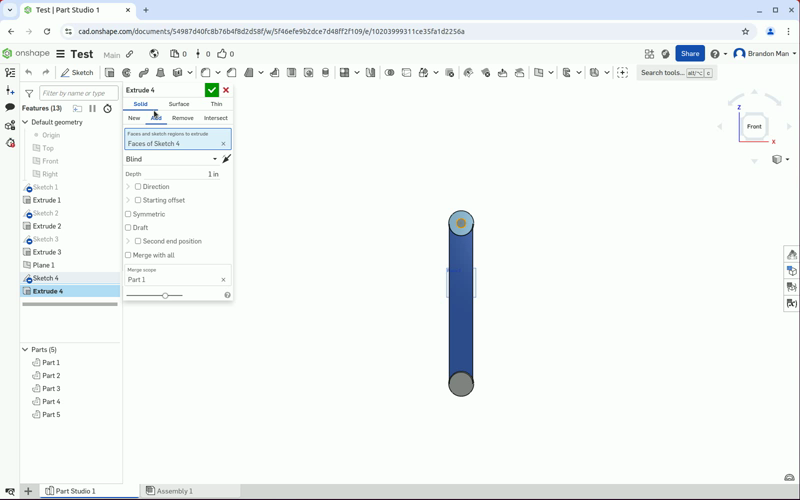
mouse_move(186, 120)
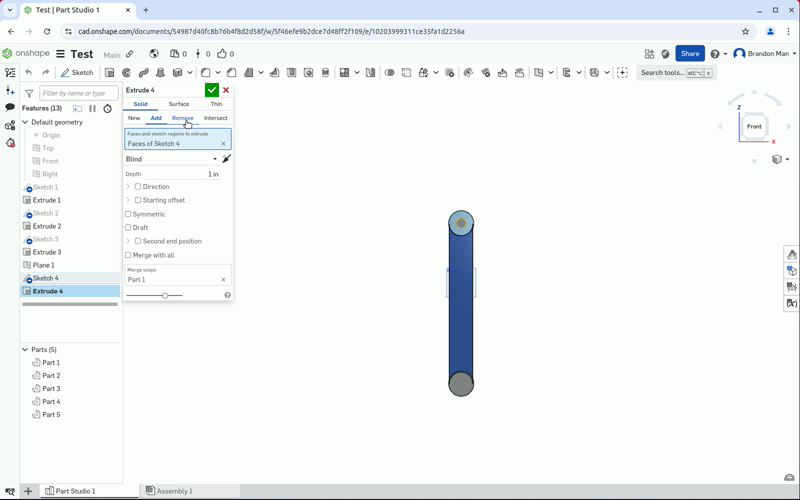
click(186, 120)
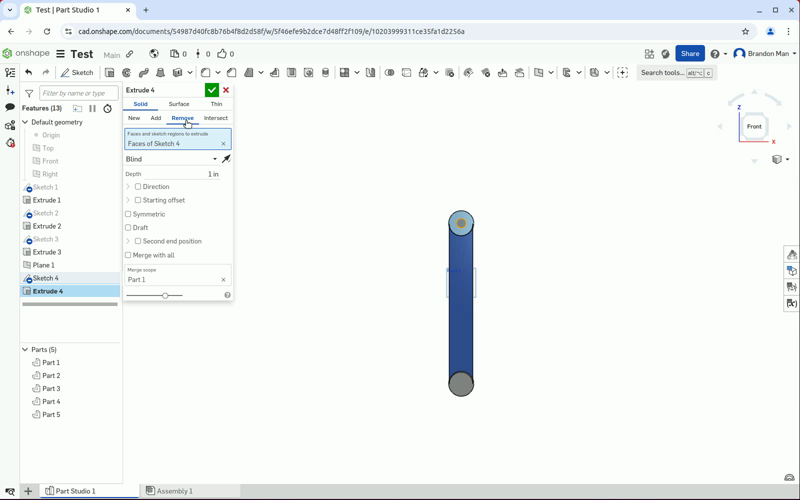
key(tab, 4)
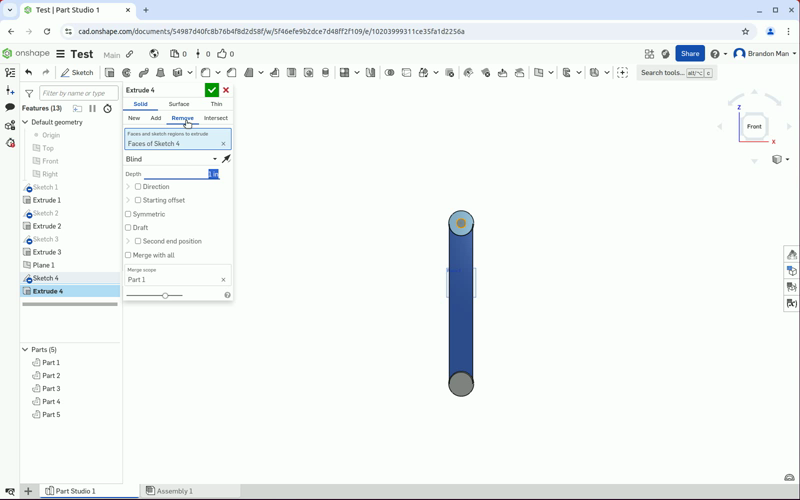
text(6.018)
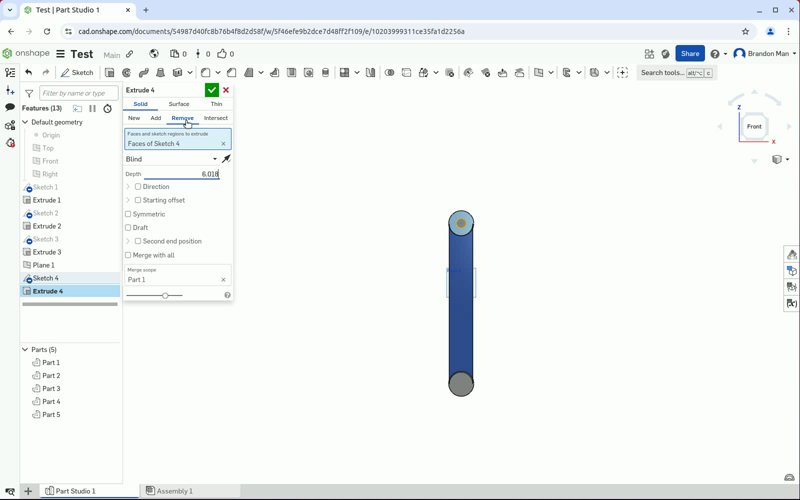
key(tab, 6)
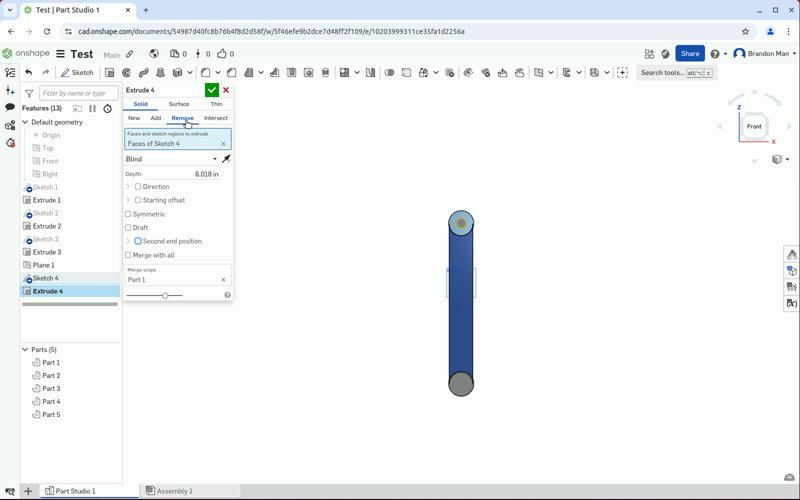
key(space)
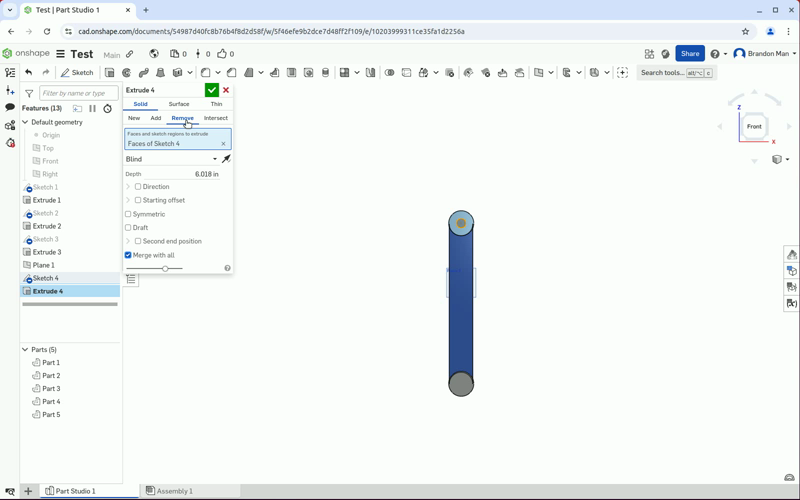
key(enter)
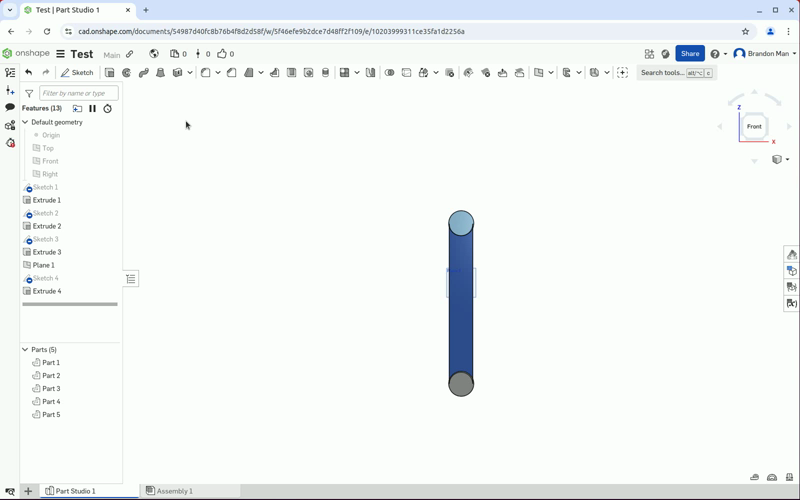
key(shift+h)
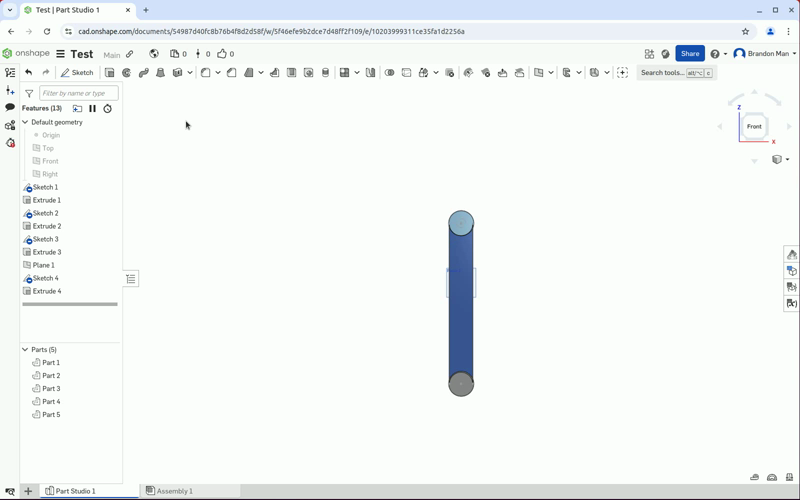
key(shift+h)
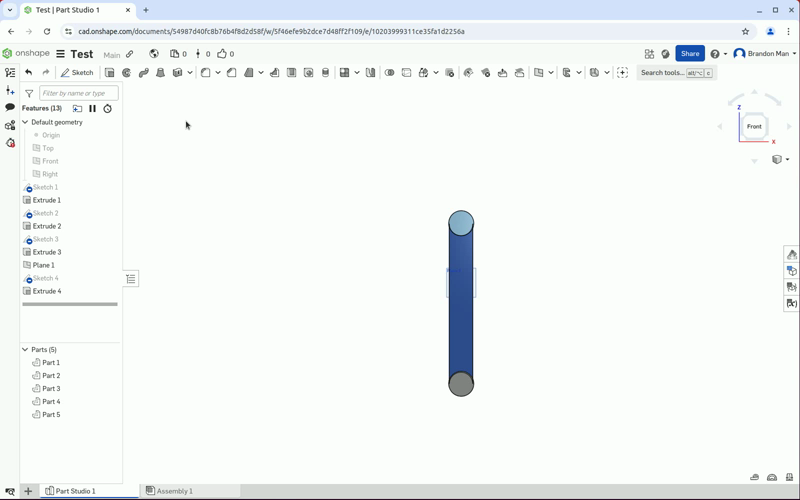
mouse_move(73, 189)
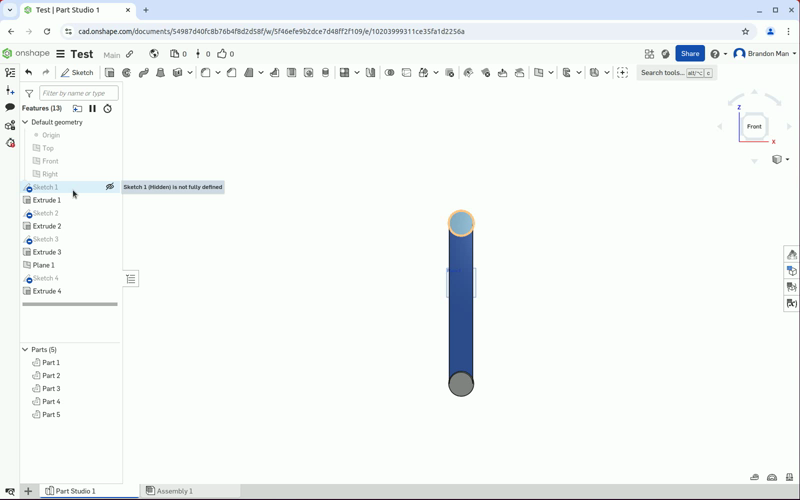
click(73, 189)
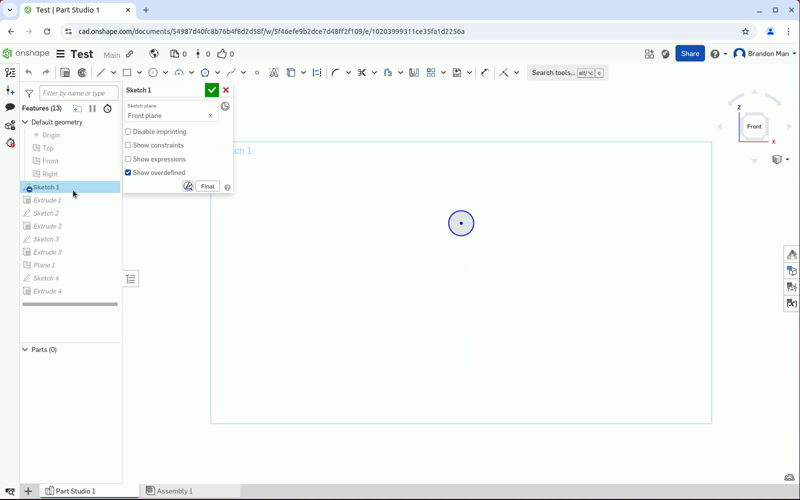
mouse_move(229, 92)
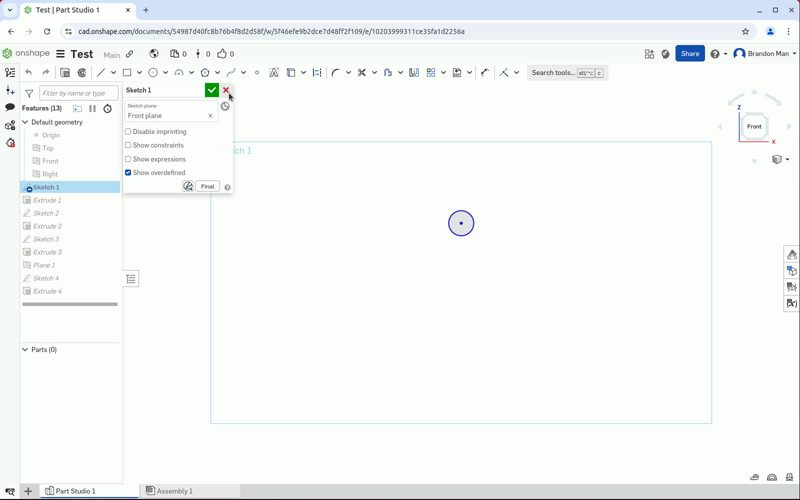
click(229, 92)
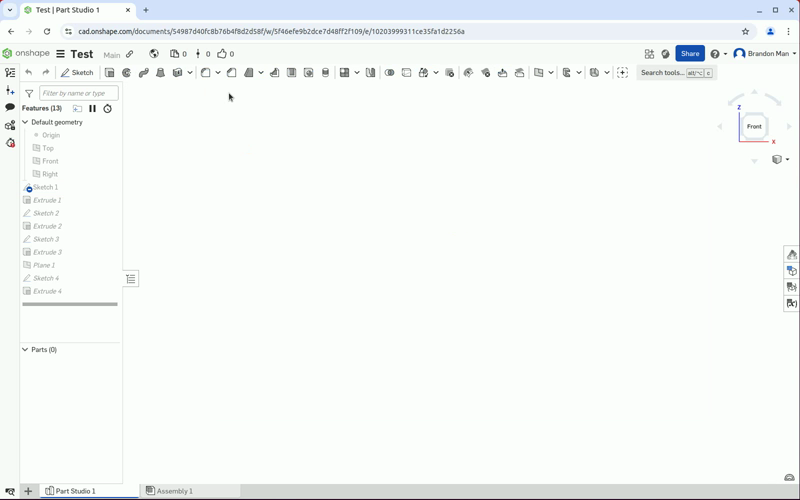
key(shift+s)
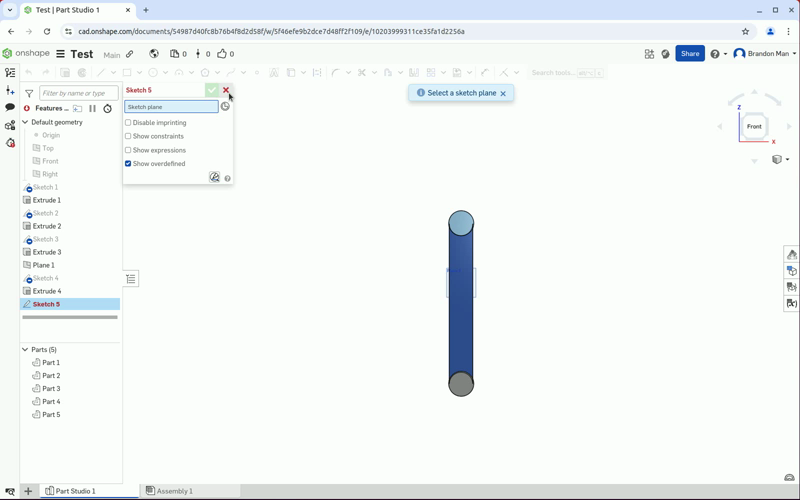
mouse_move(73, 267)
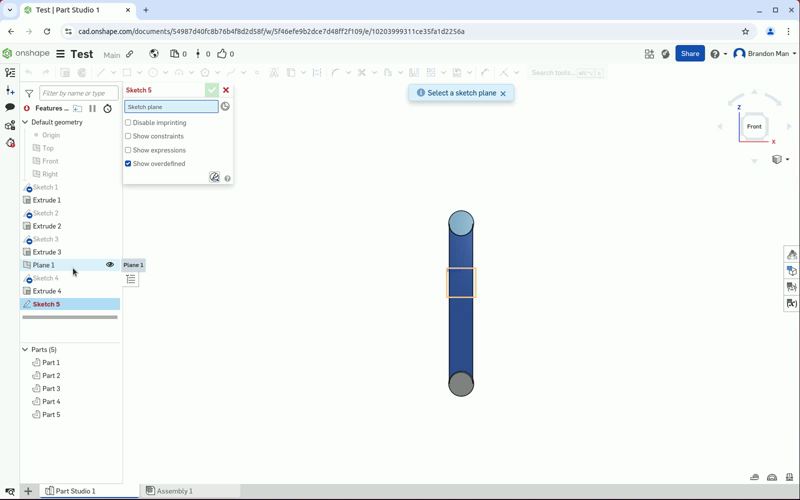
click(73, 267)
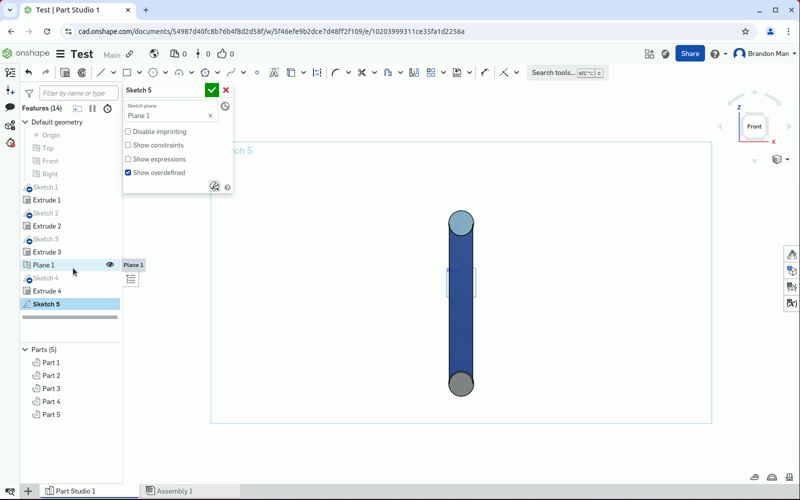
mouse_move(73, 352)
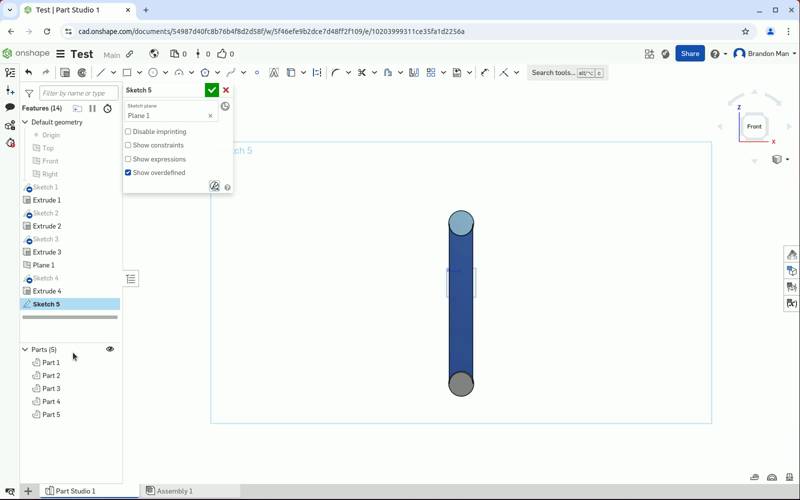
key(y)
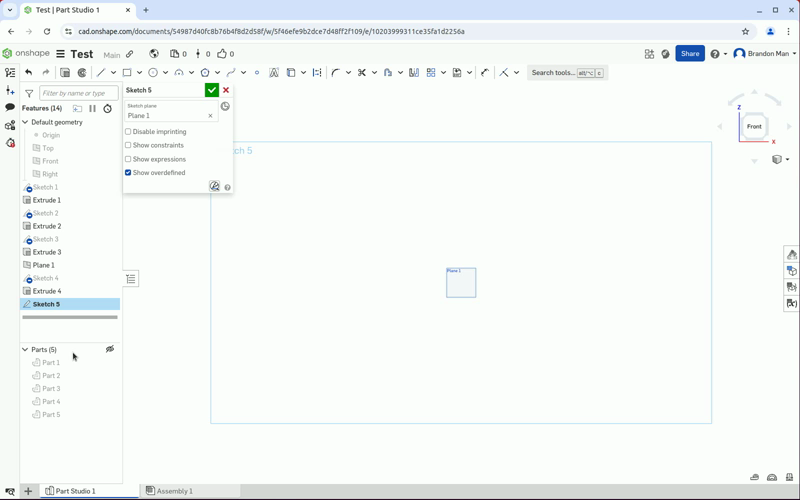
key(c)
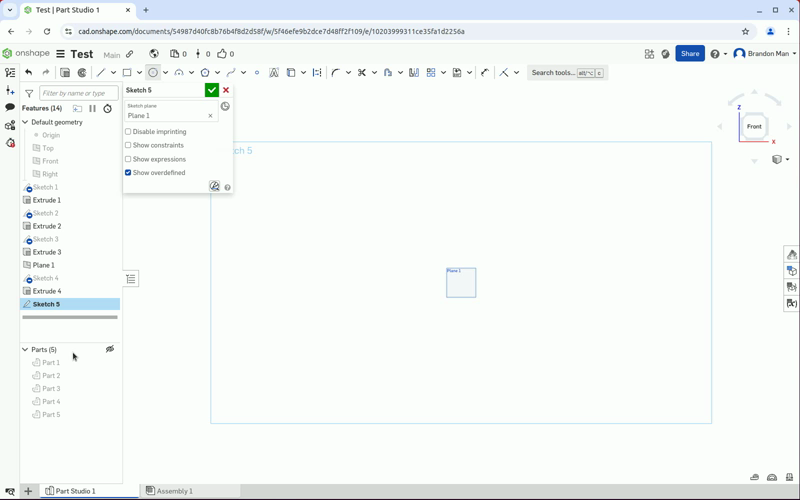
key_down(shift)
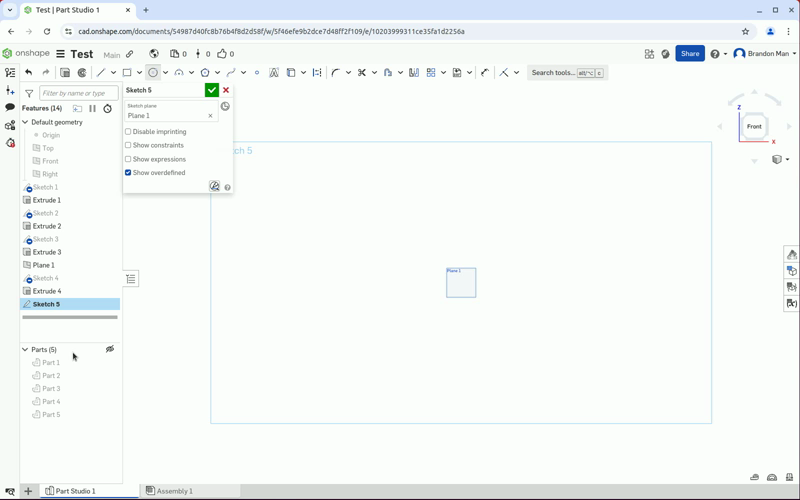
mouse_move(461, 383)
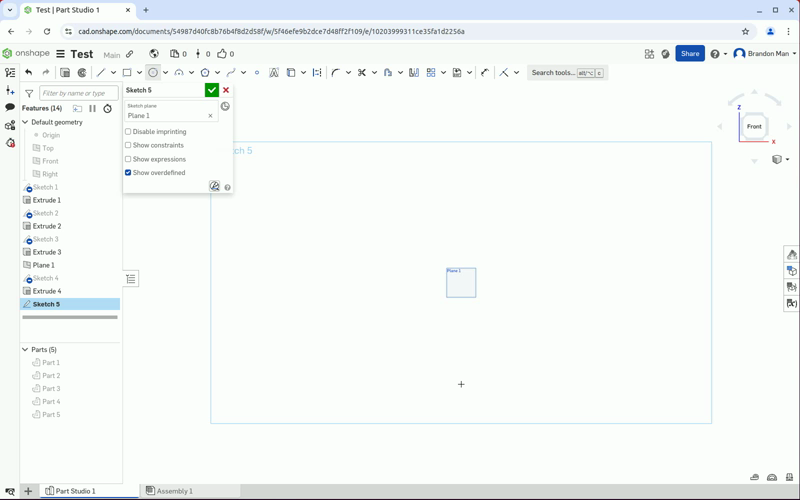
click(461, 383)
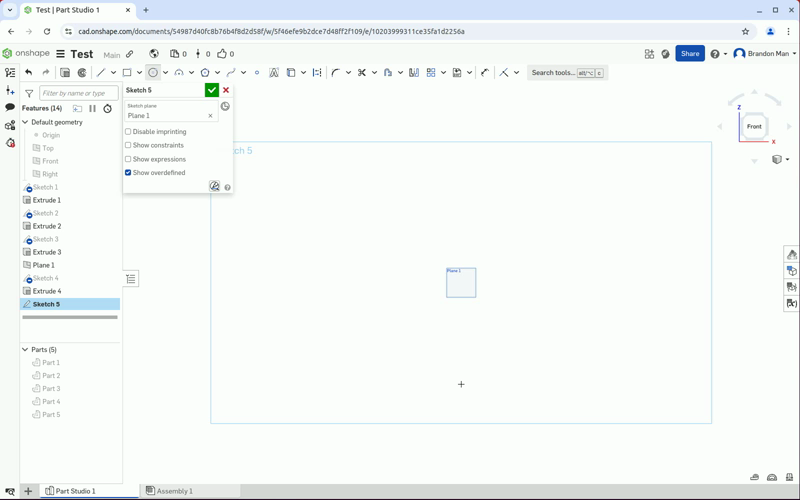
key_up(shift)
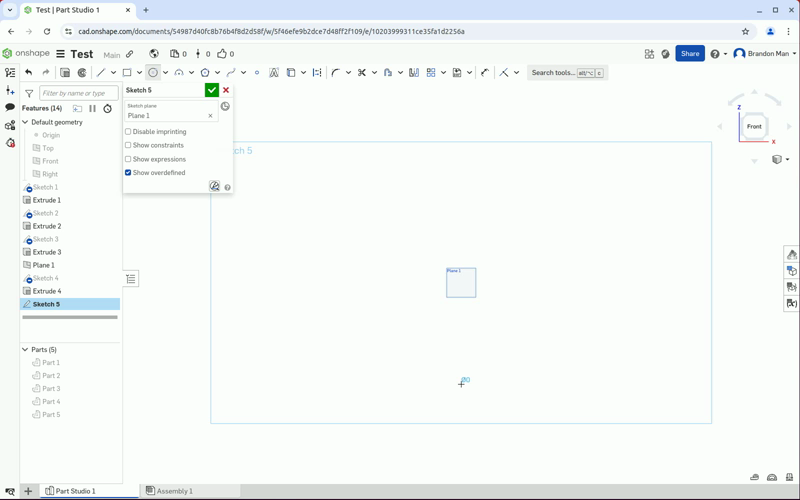
mouse_move(465, 383)
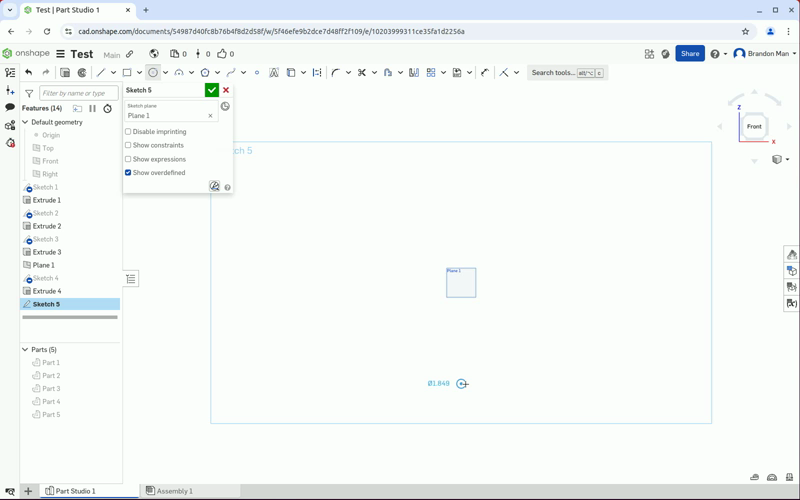
click(465, 383)
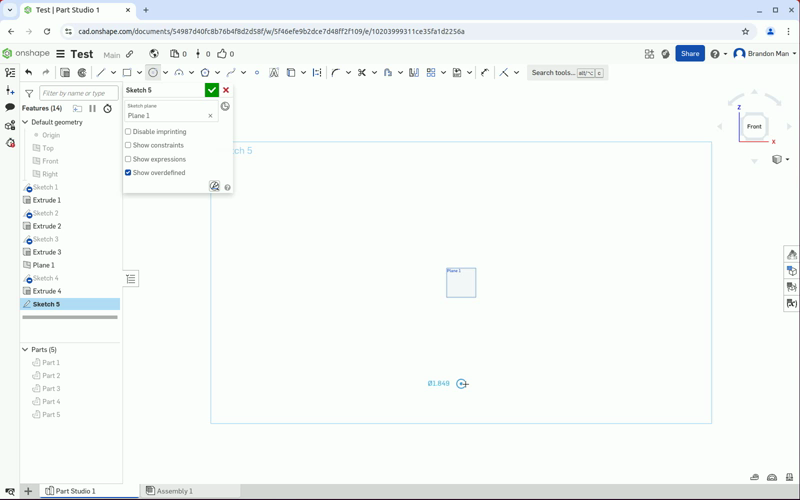
key(esc)
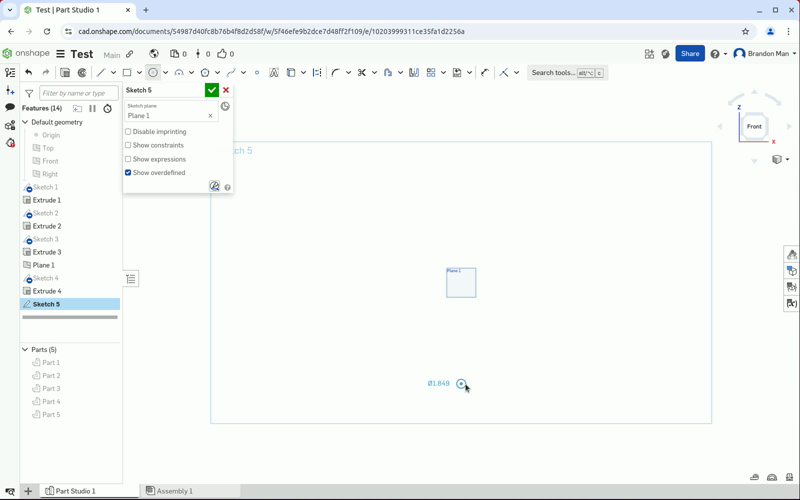
mouse_move(460, 387)
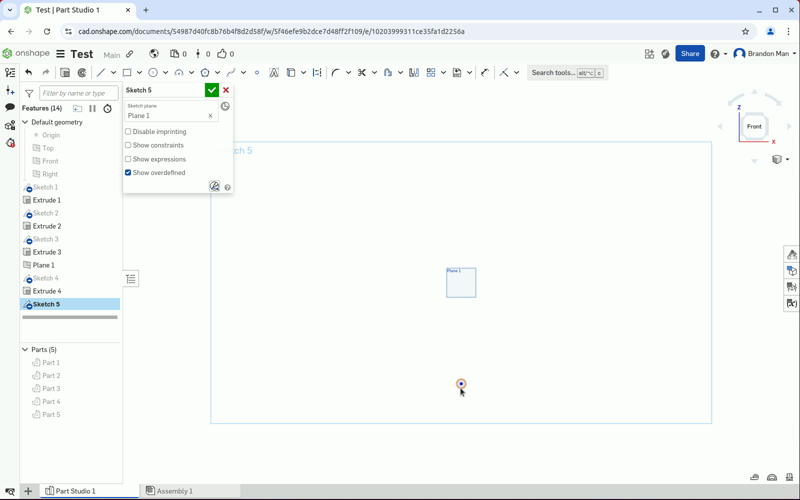
scroll(6)
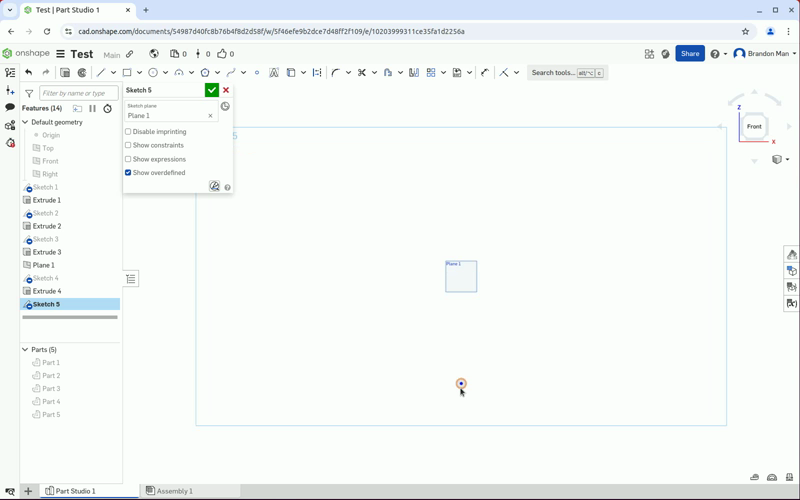
scroll(6)
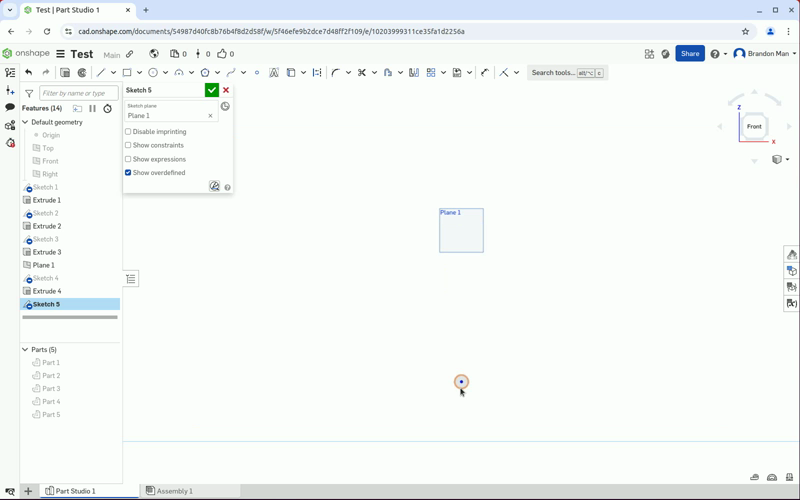
scroll(6)
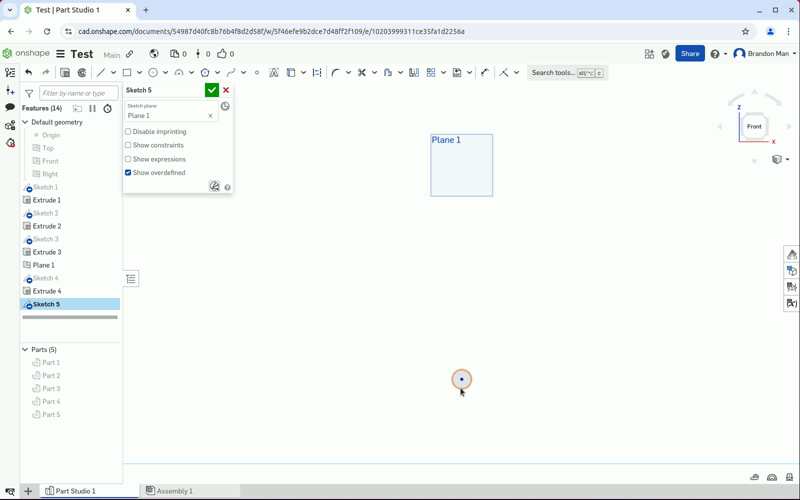
scroll(6)
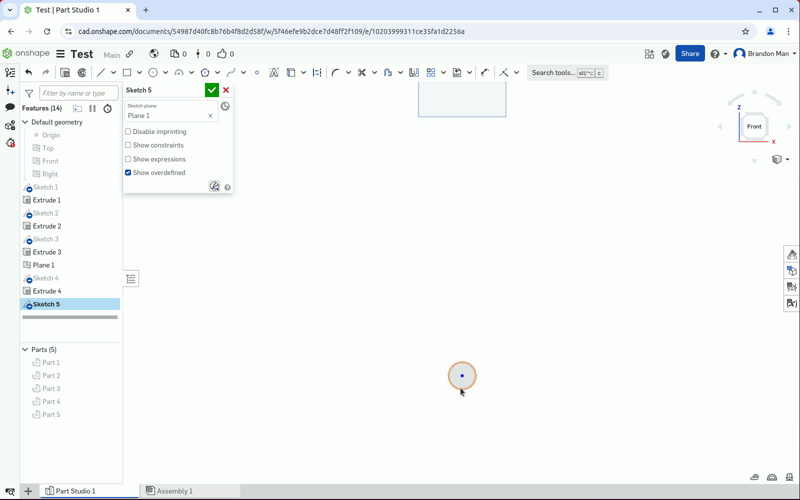
scroll(6)
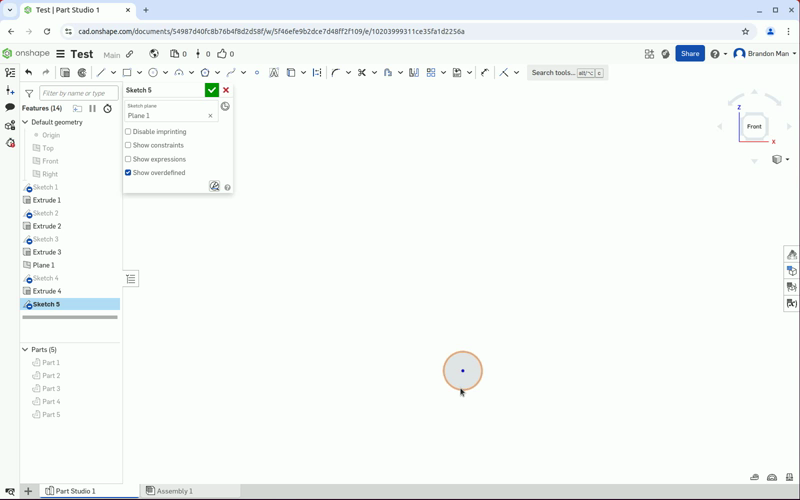
scroll(6)
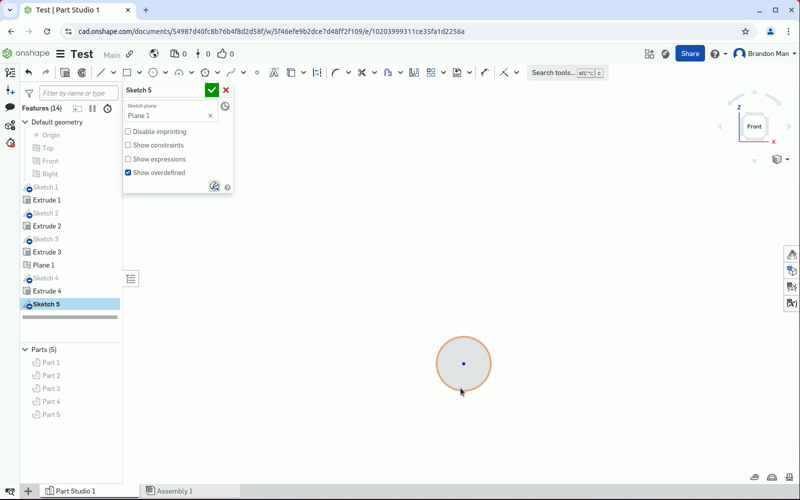
scroll(6)
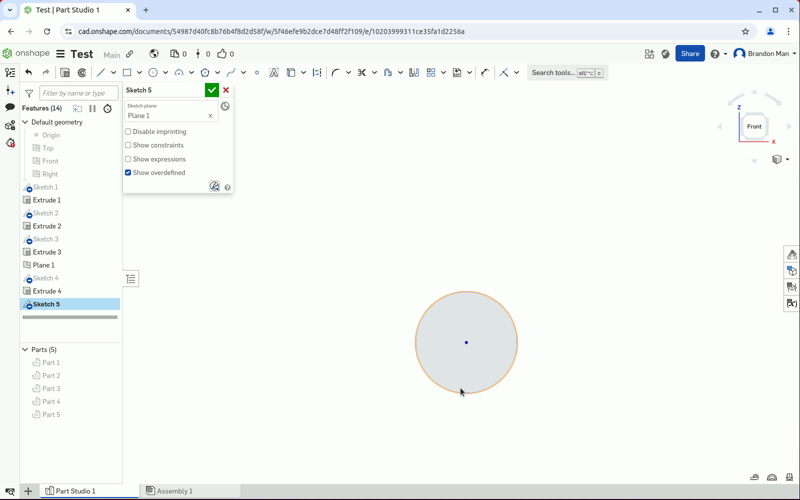
click(460, 387)
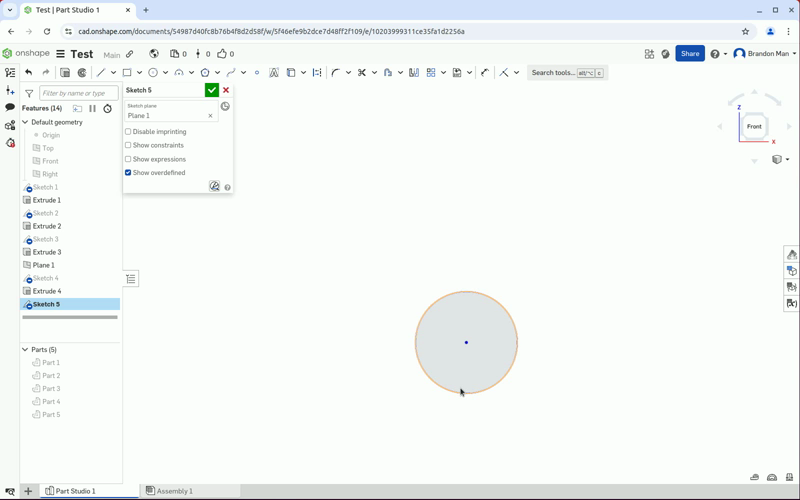
scroll(-6)
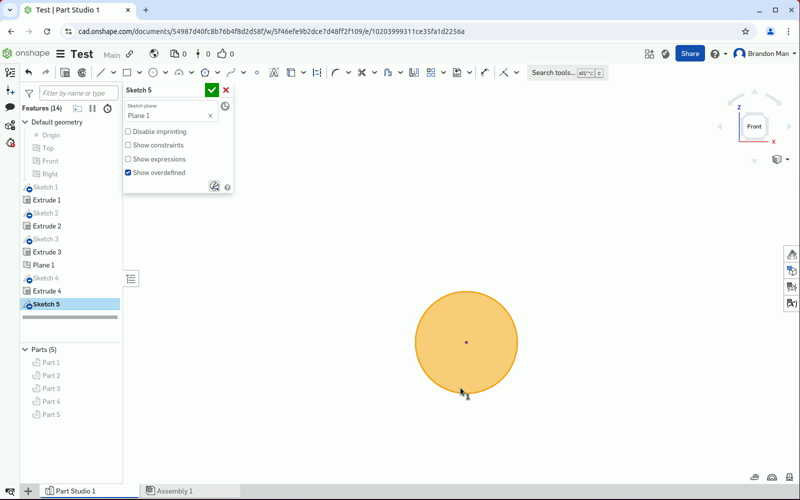
scroll(-6)
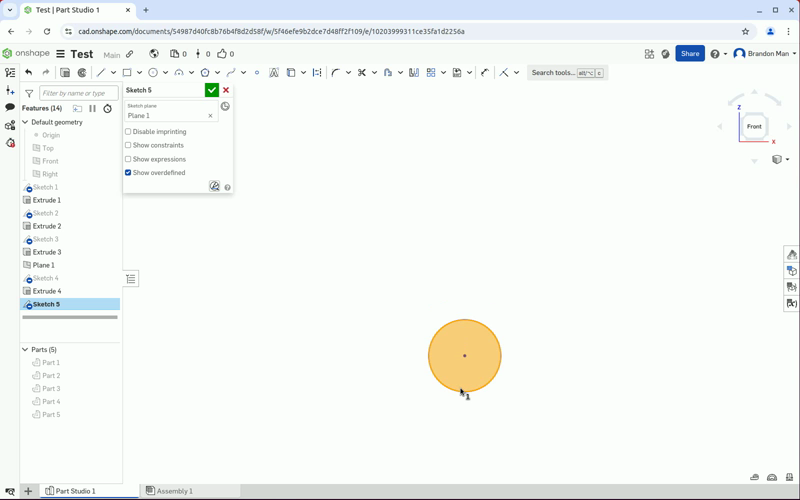
scroll(-6)
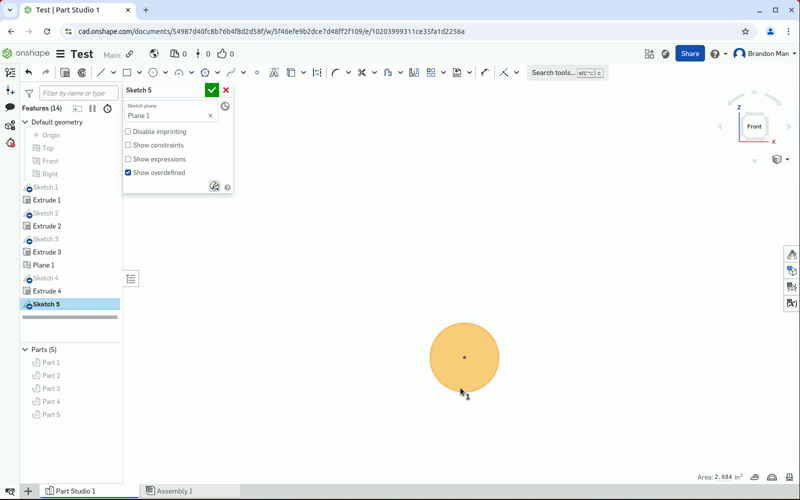
scroll(-6)
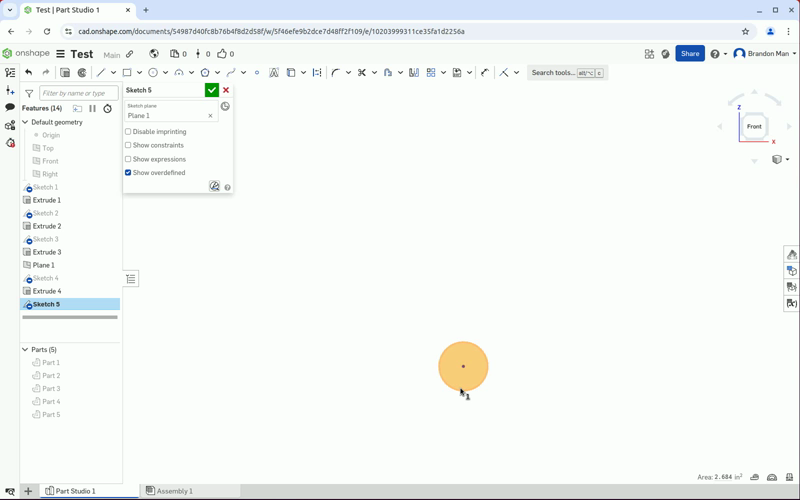
scroll(-6)
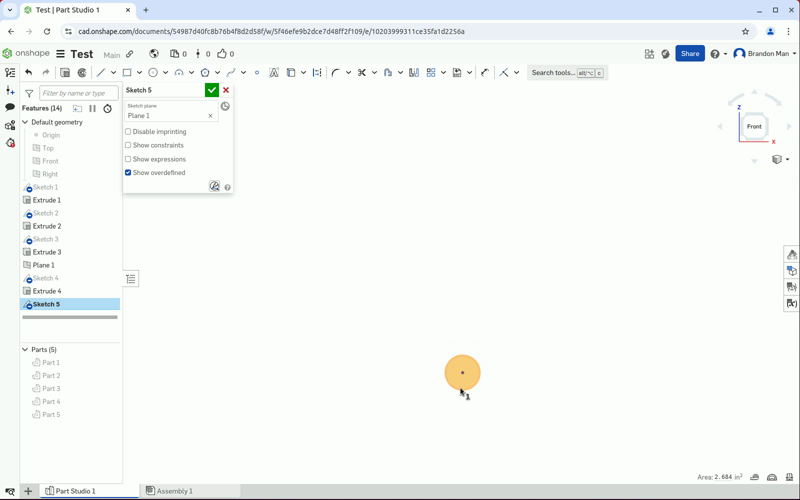
scroll(-6)
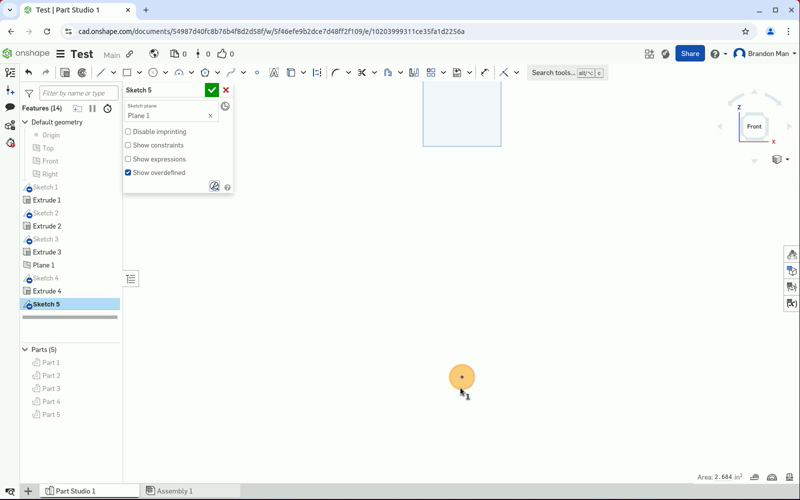
scroll(-6)
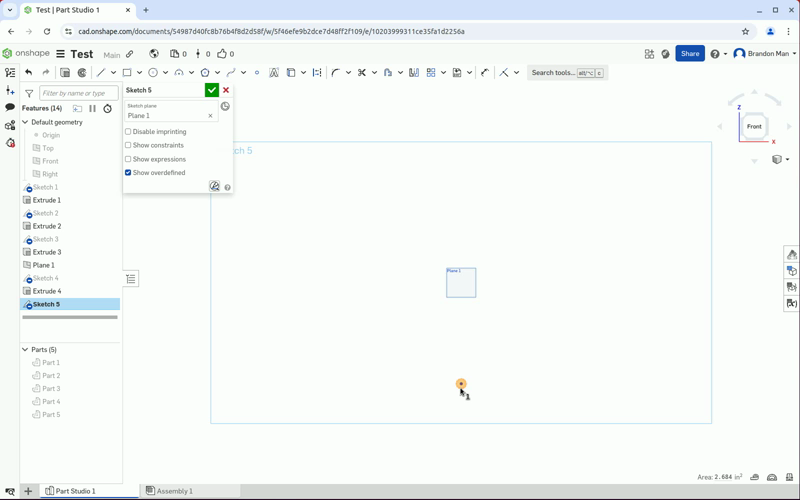
mouse_move(73, 352)
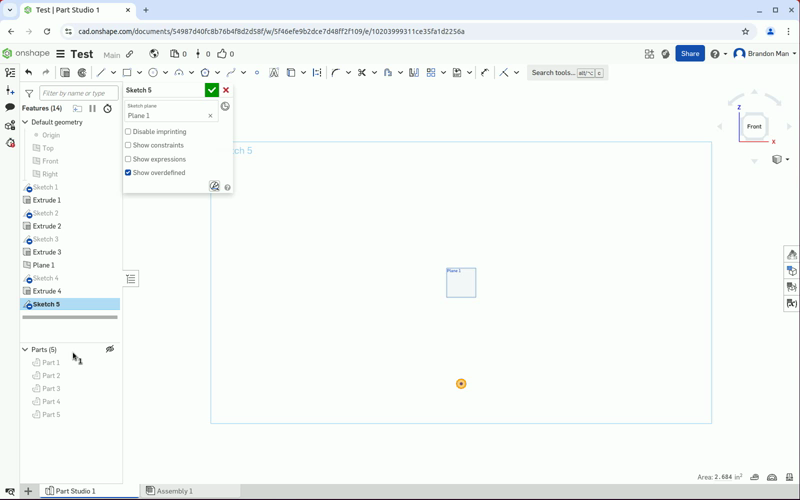
key(shift+y)
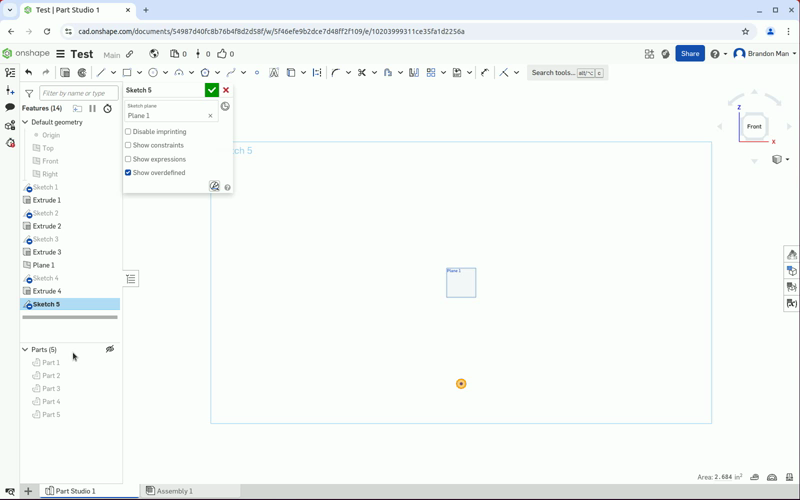
key(shift+e)
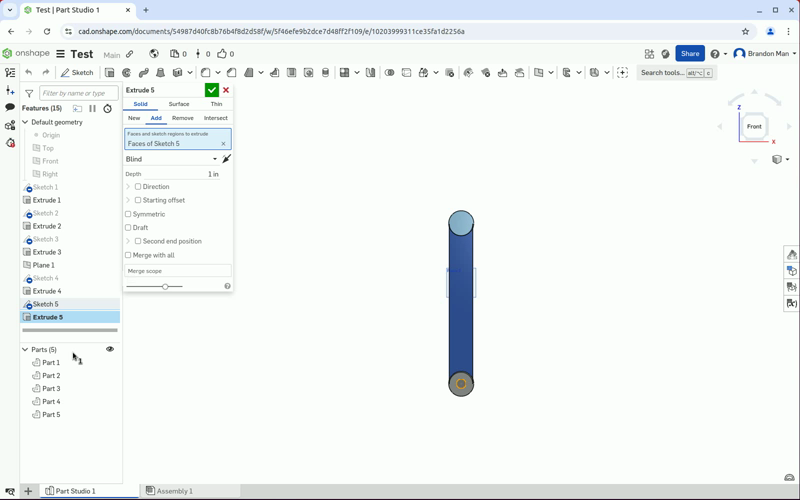
mouse_move(143, 106)
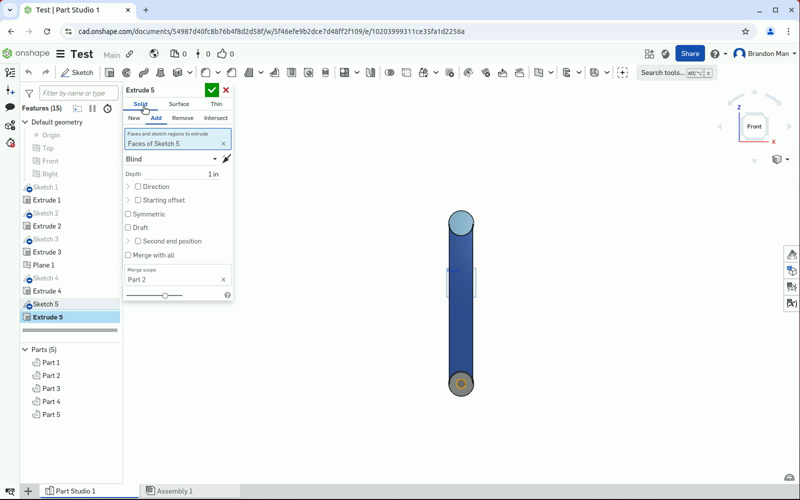
click(143, 106)
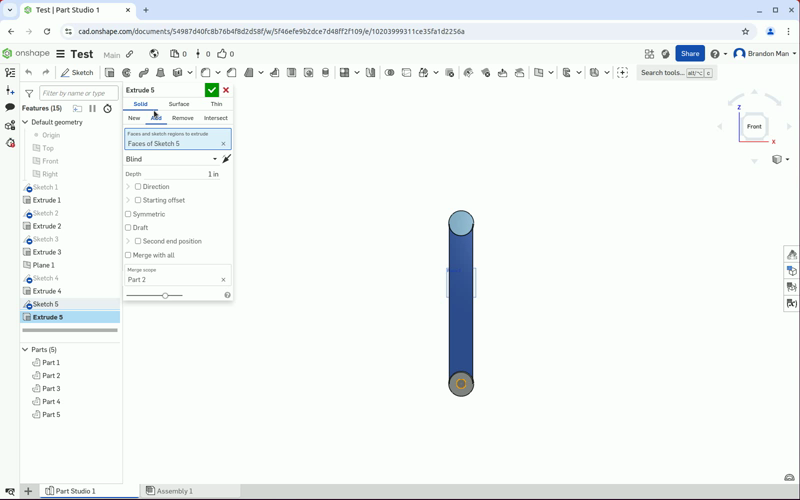
mouse_move(186, 120)
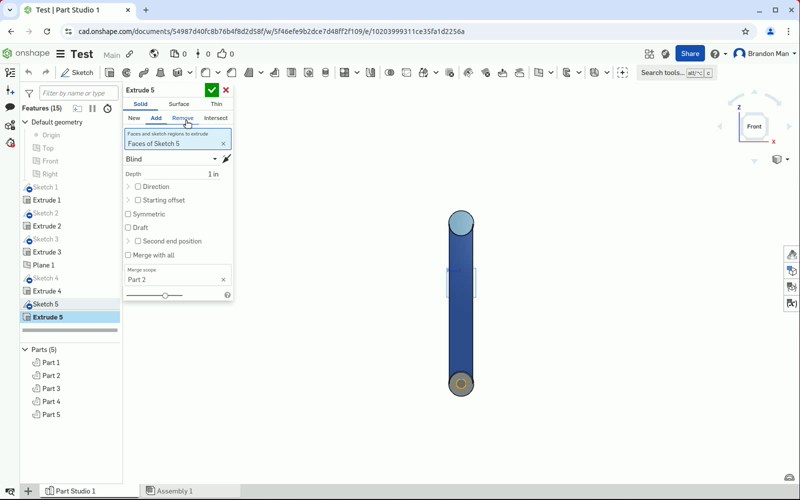
click(186, 120)
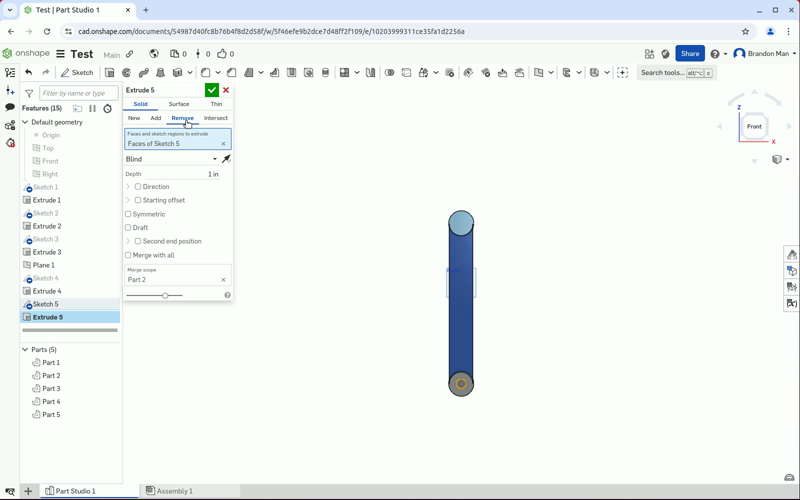
key(tab, 4)
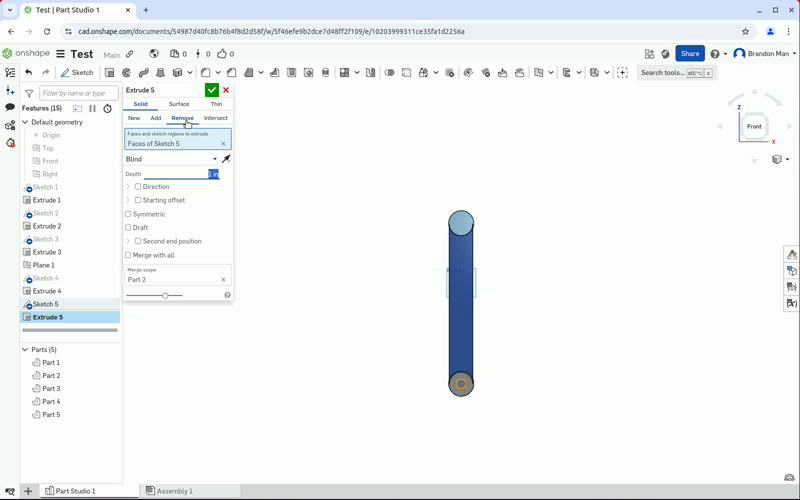
text(6.018)
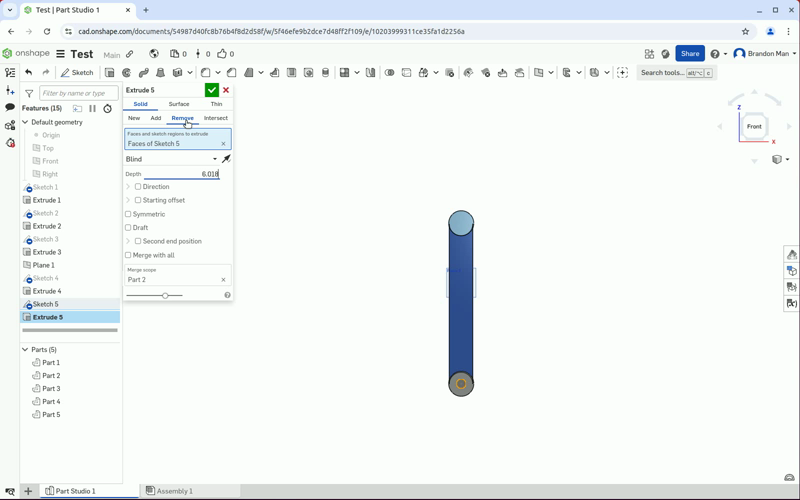
key(tab, 6)
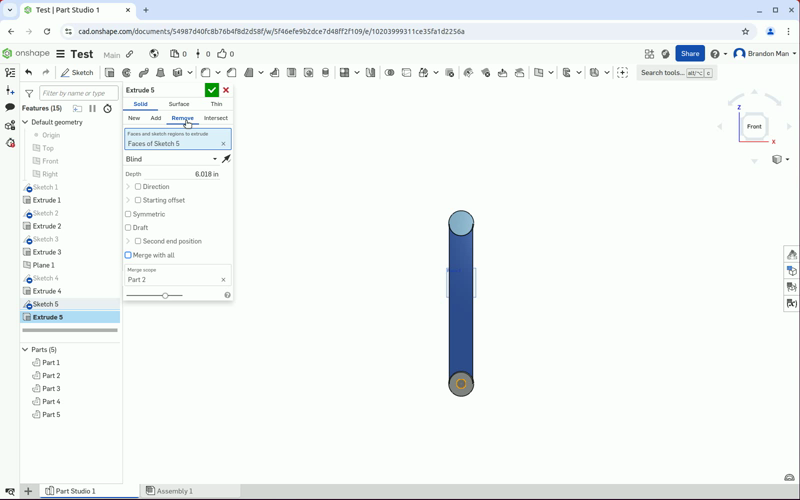
key(space)
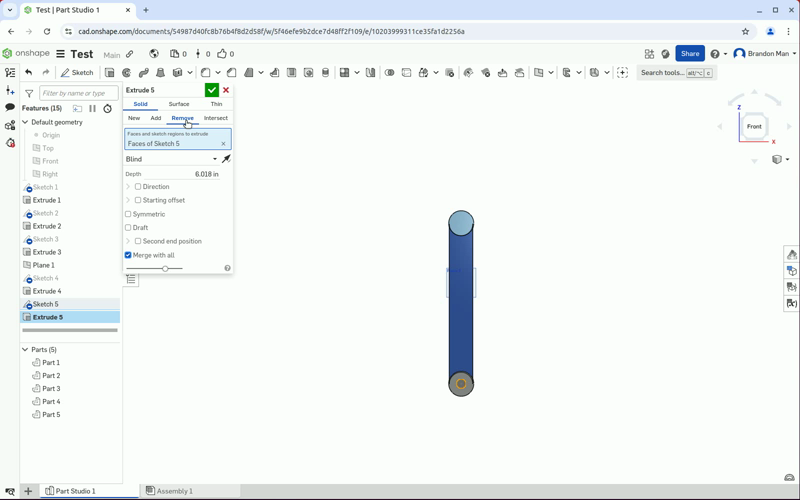
key(enter)
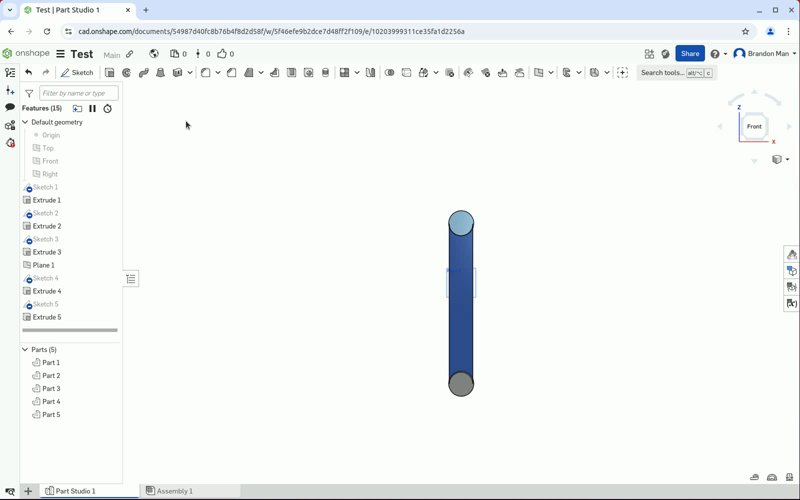
key(shift+h)
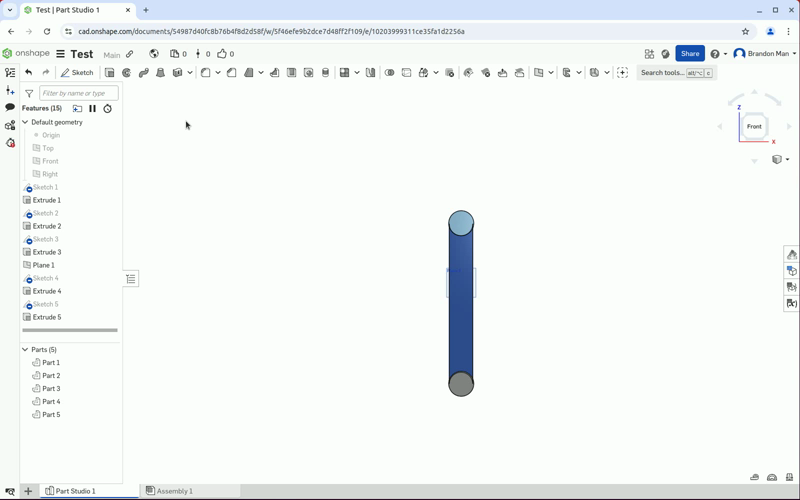
key(shift+h)
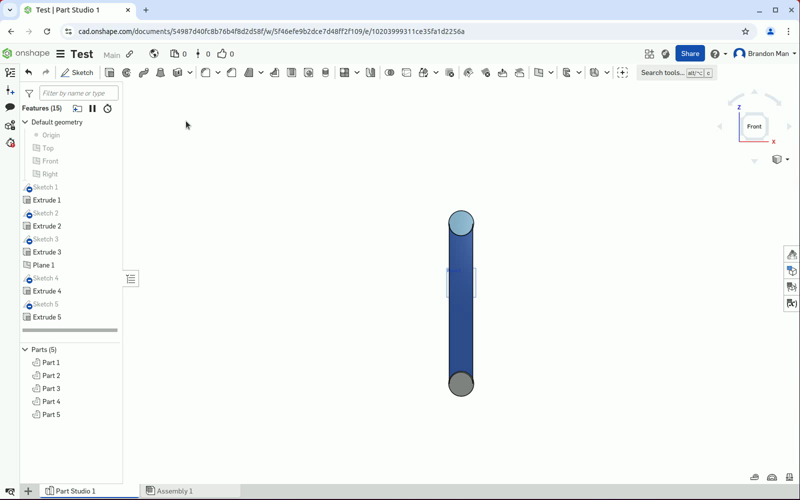
mouse_move(73, 189)
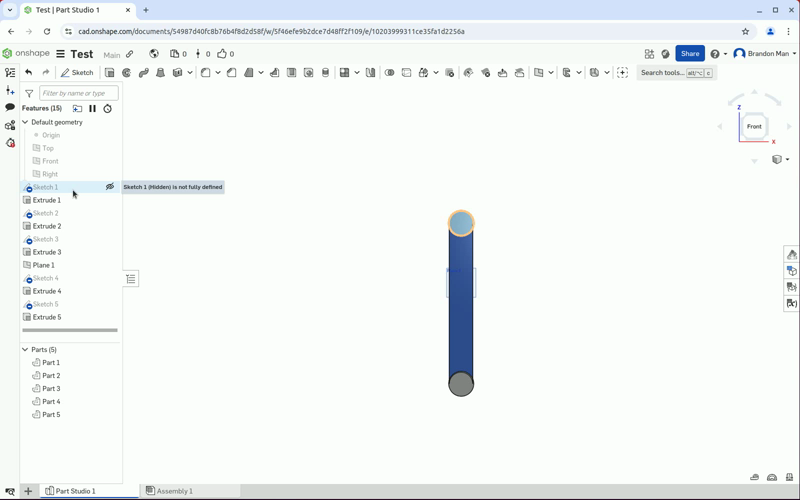
click(73, 189)
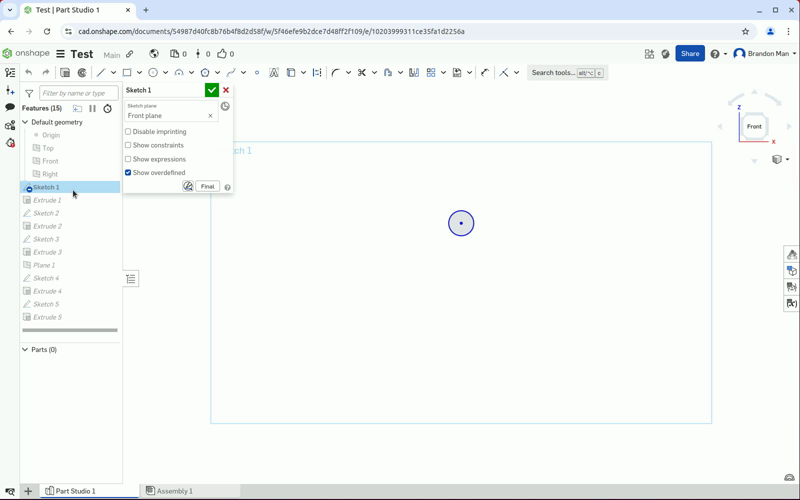
mouse_move(229, 92)
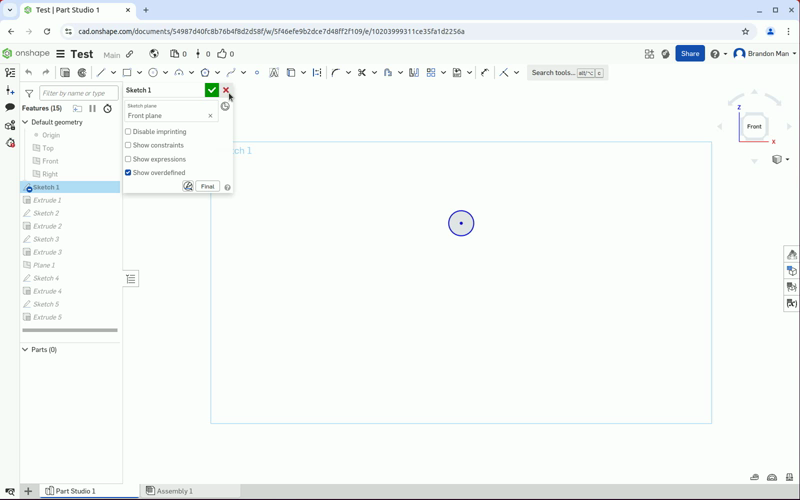
click(229, 92)
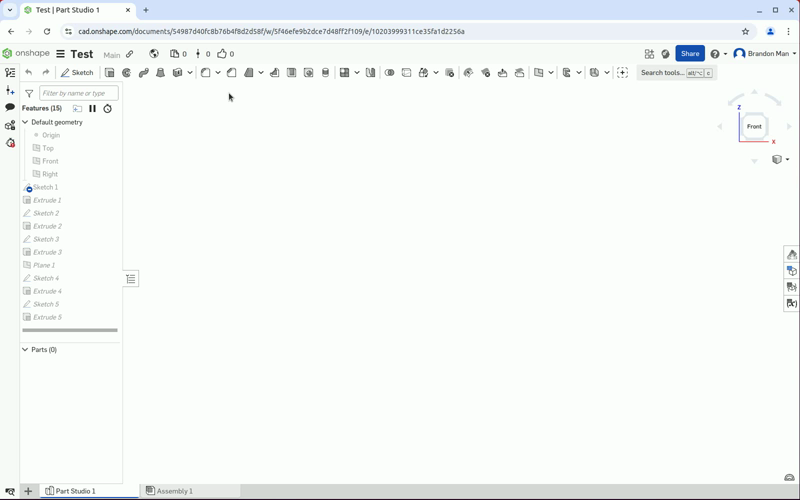
key(shift+s)
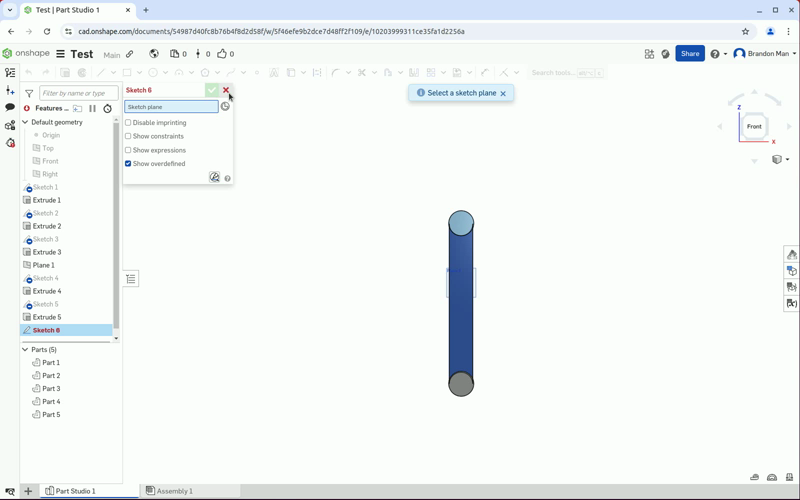
mouse_move(69, 267)
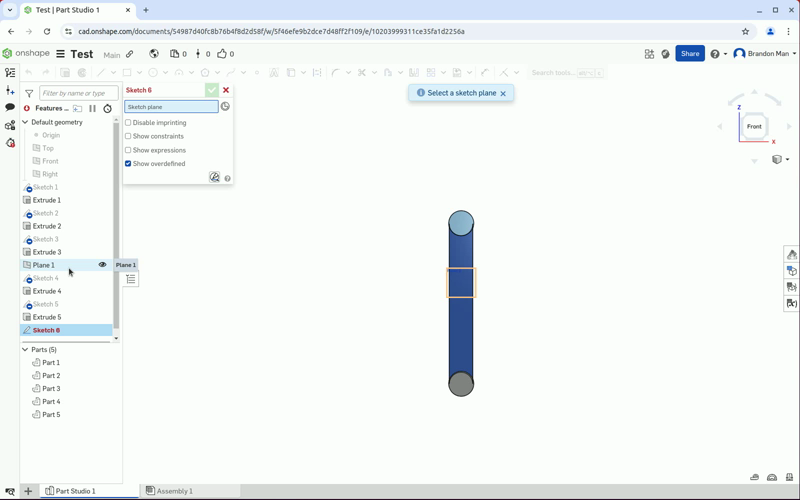
click(69, 267)
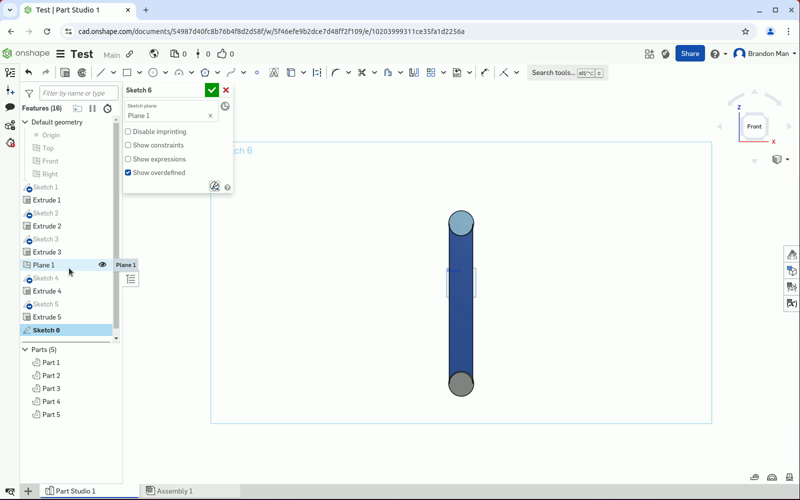
mouse_move(73, 352)
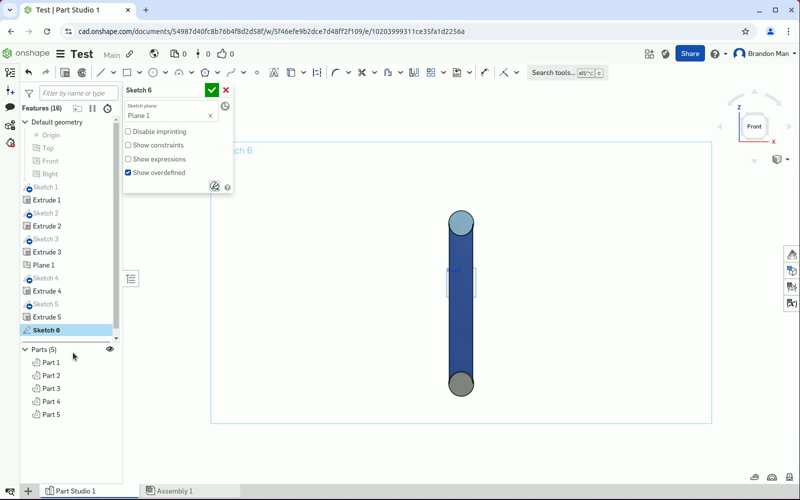
key(y)
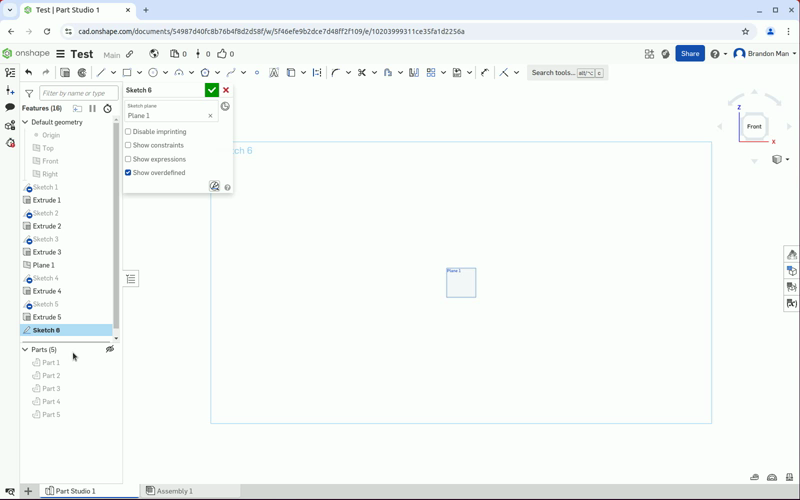
key(c)
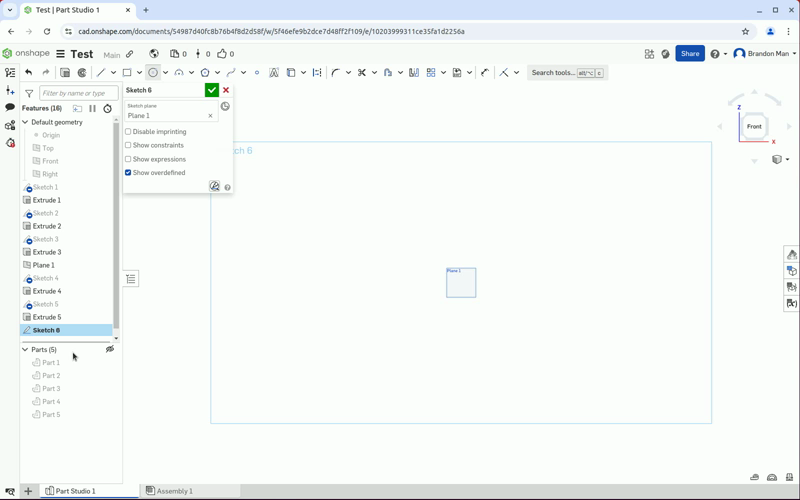
key_down(shift)
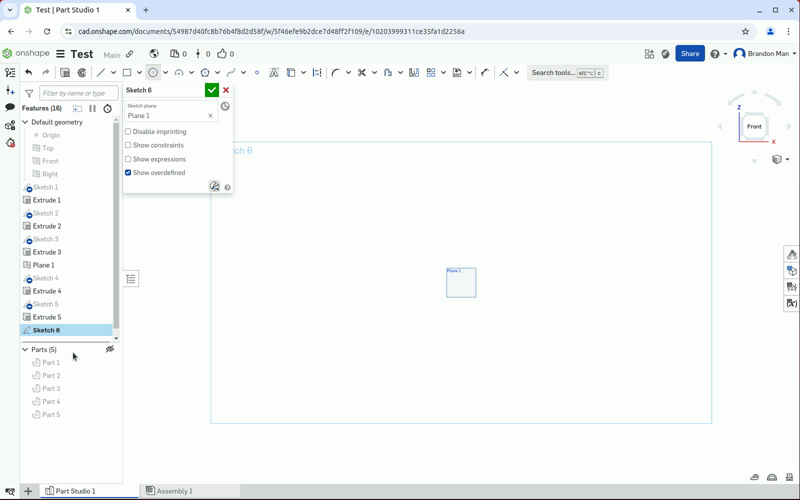
mouse_move(461, 314)
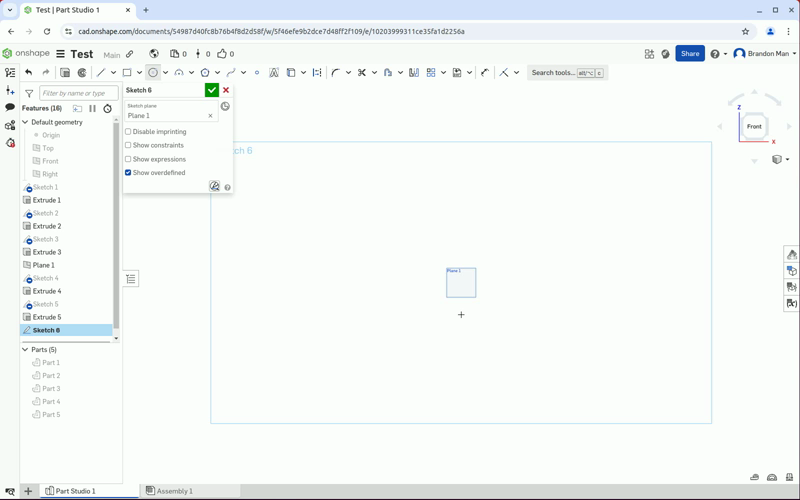
click(461, 314)
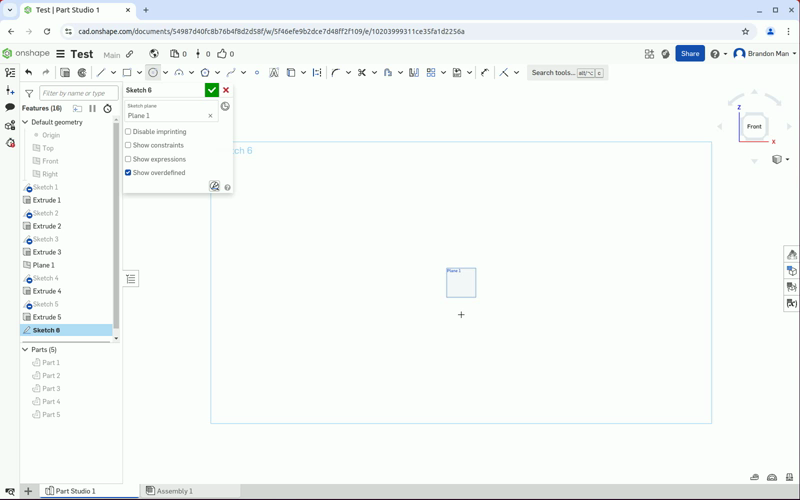
key_up(shift)
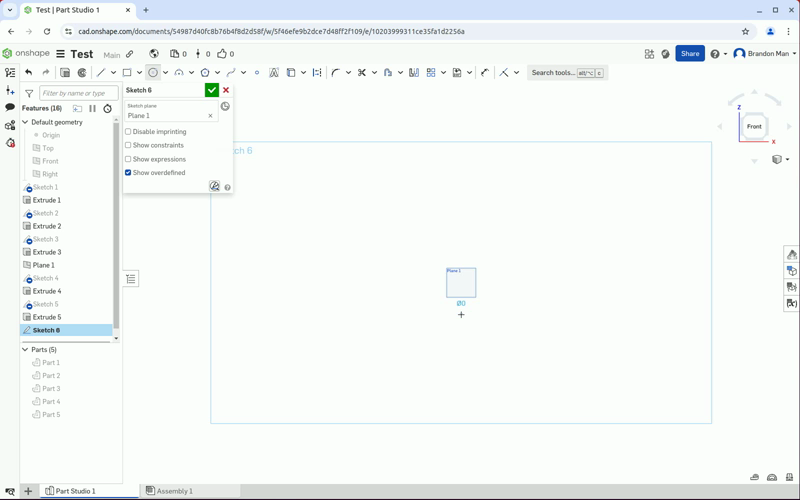
mouse_move(465, 314)
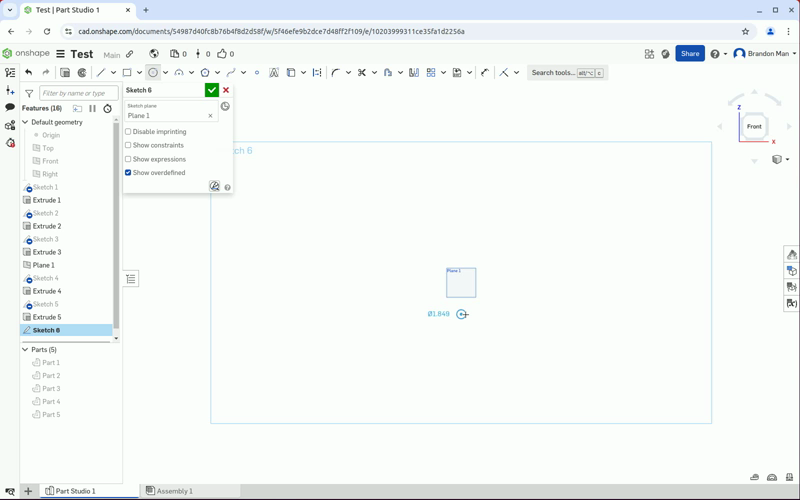
click(465, 314)
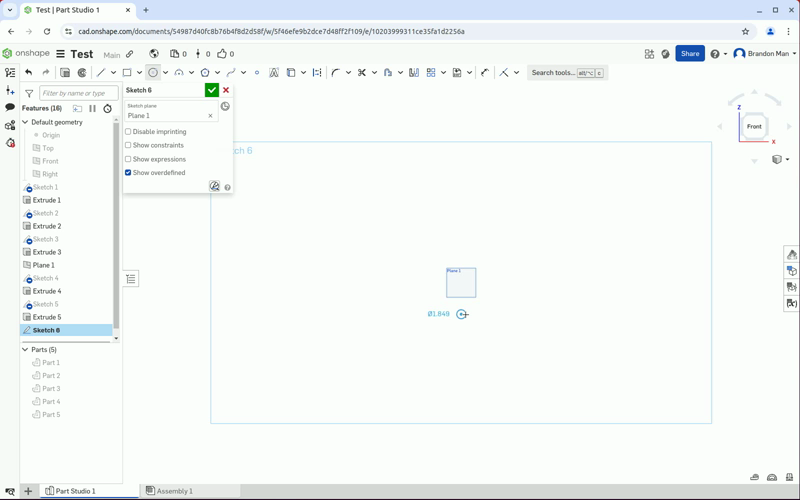
key(esc)
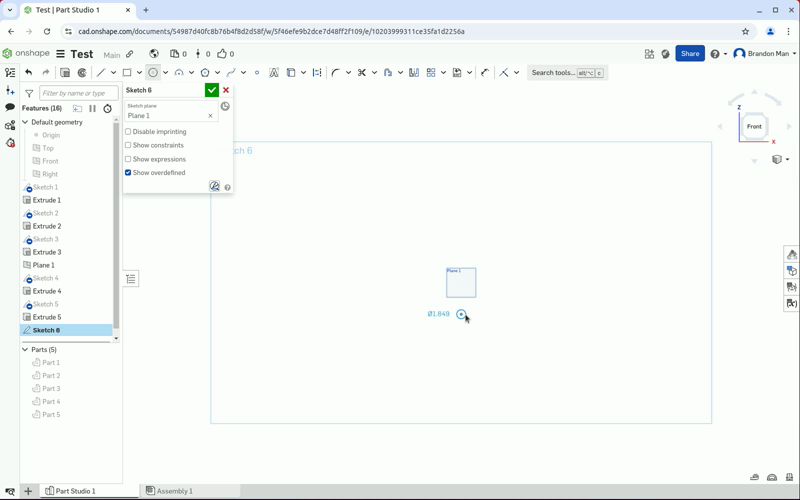
mouse_move(459, 314)
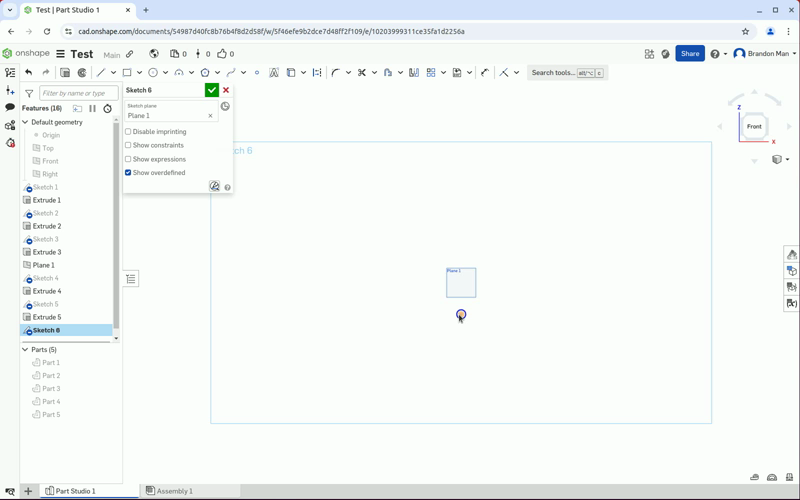
scroll(6)
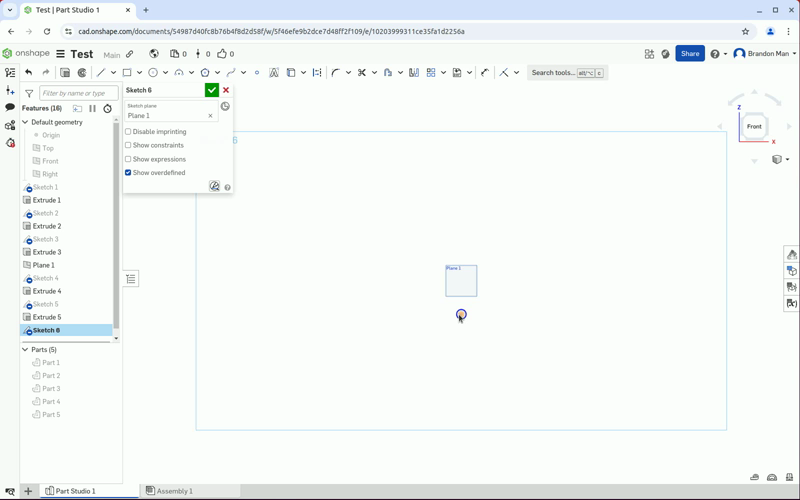
scroll(6)
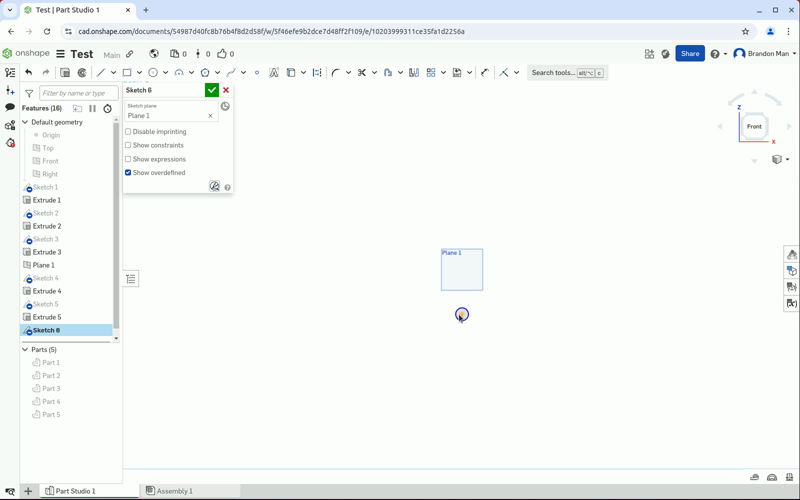
scroll(6)
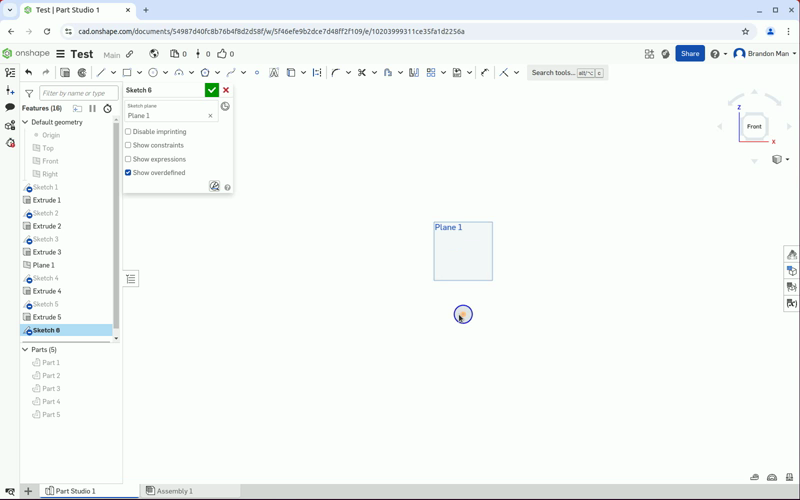
scroll(6)
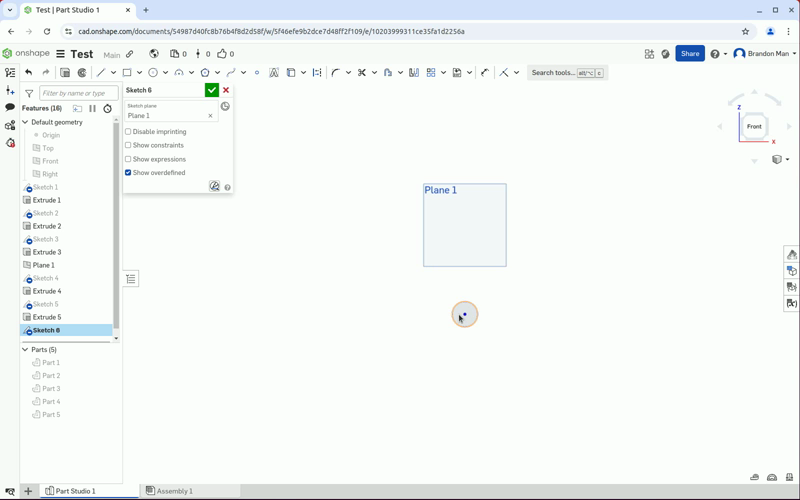
scroll(6)
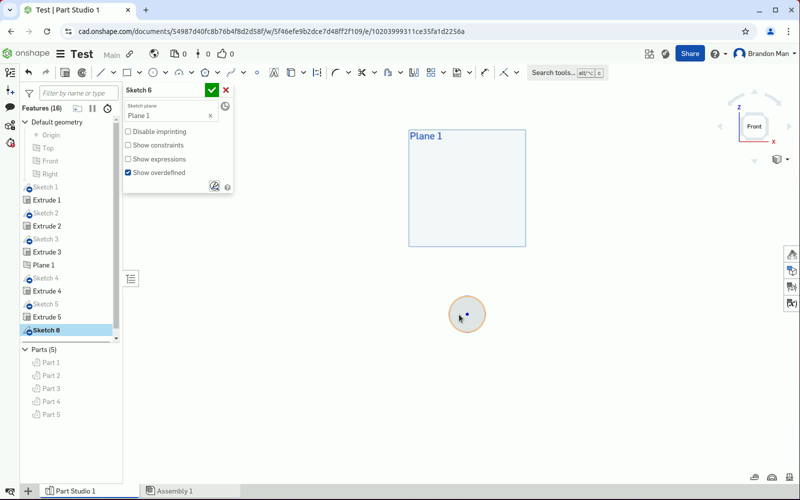
scroll(6)
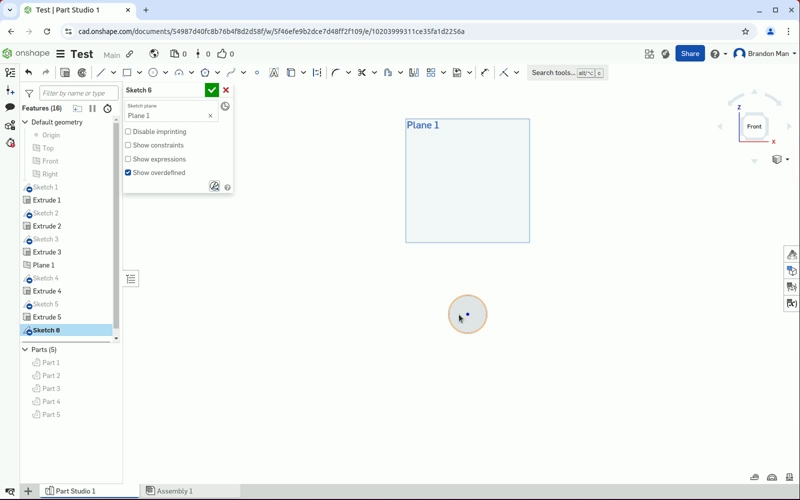
scroll(6)
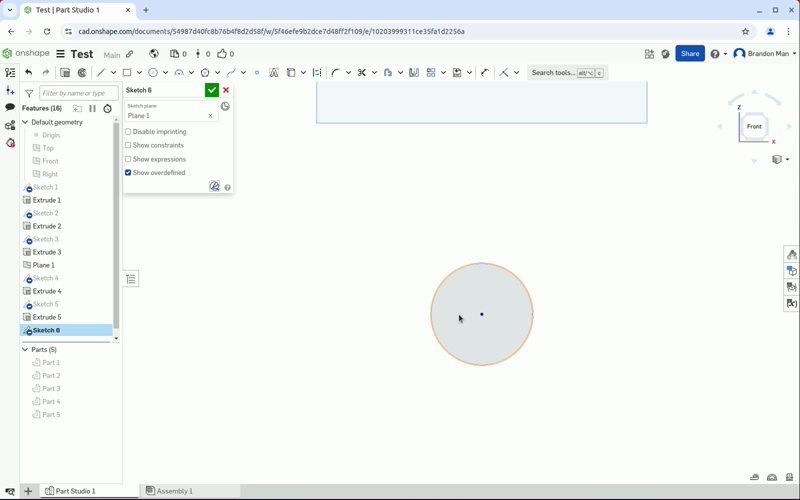
click(459, 314)
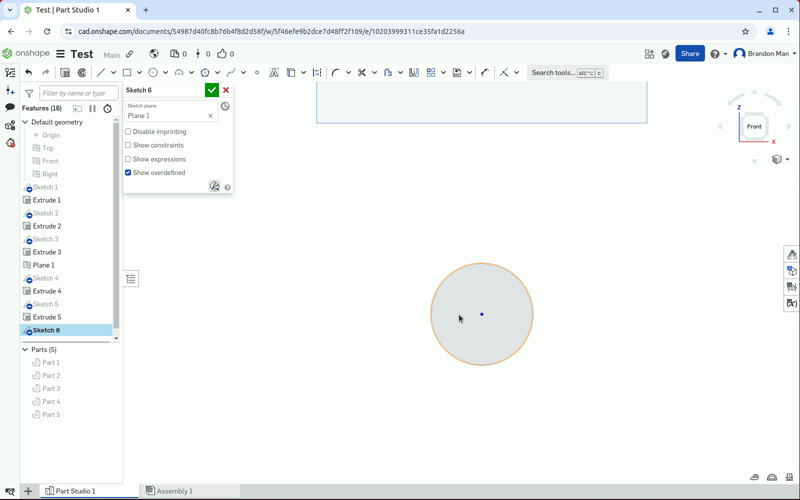
scroll(-6)
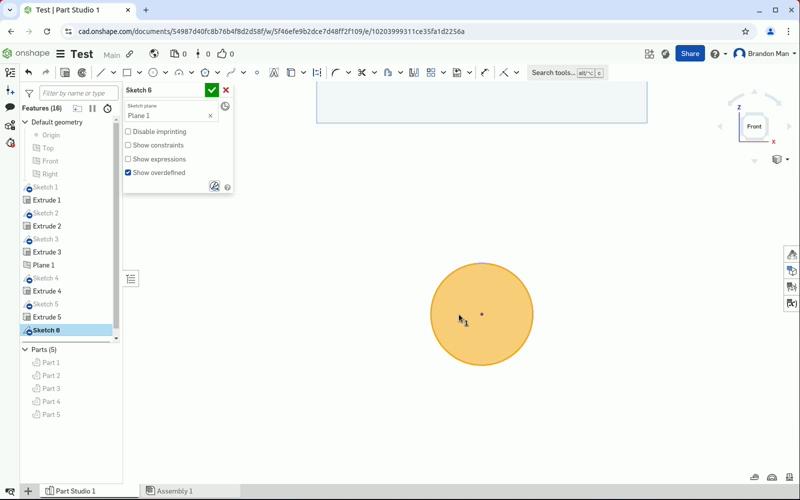
scroll(-6)
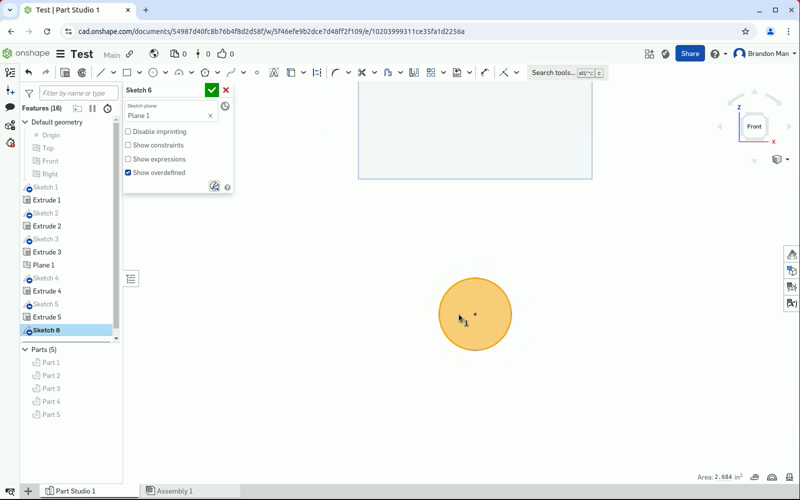
scroll(-6)
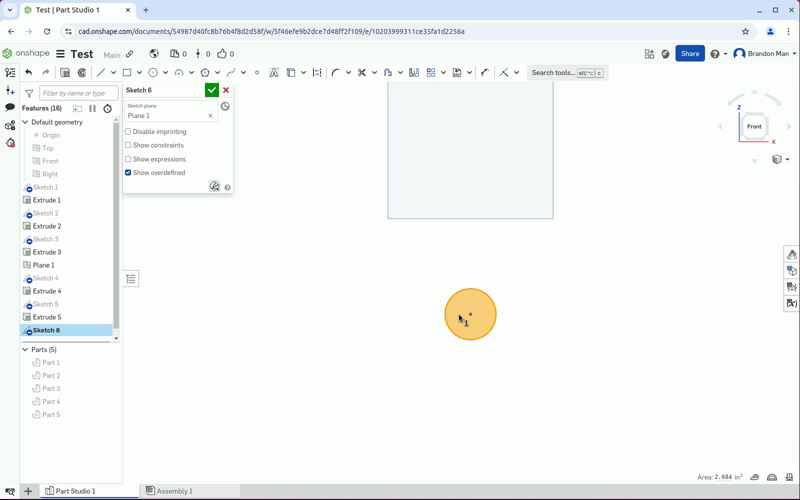
scroll(-6)
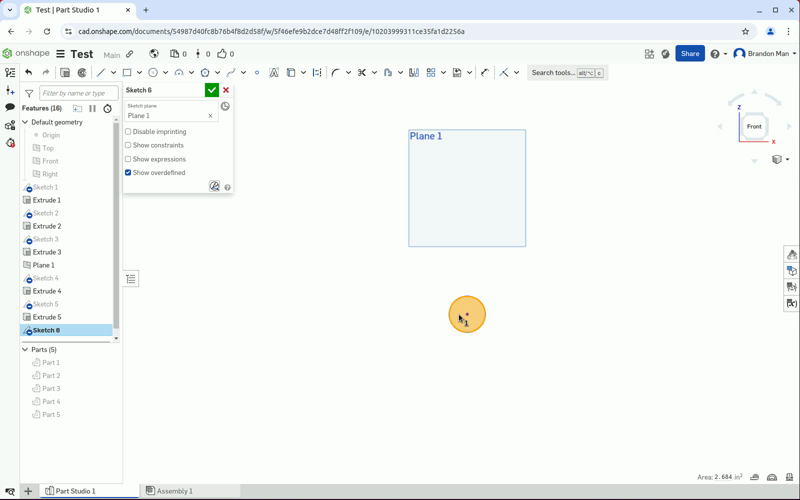
scroll(-6)
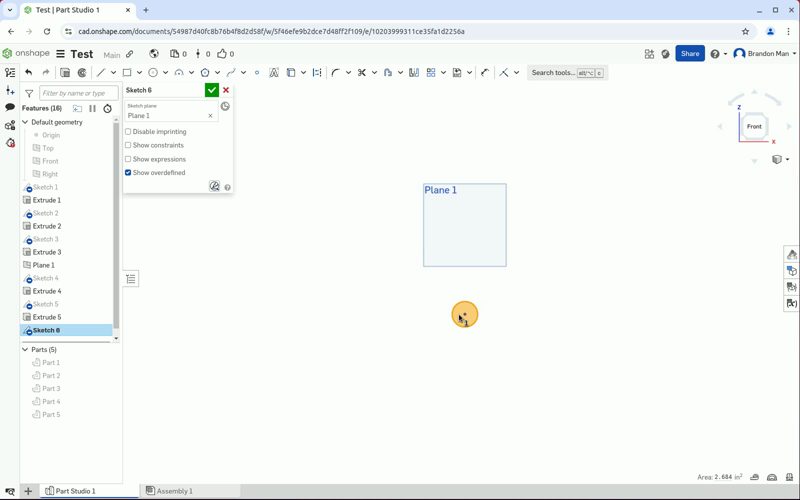
scroll(-6)
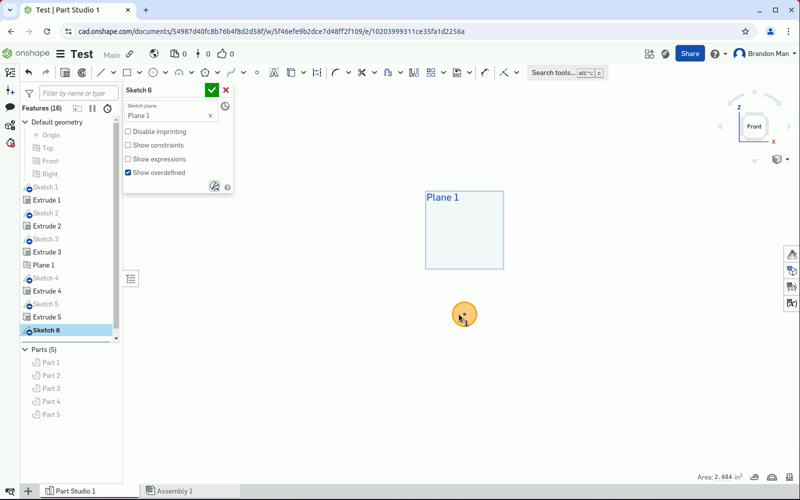
scroll(-6)
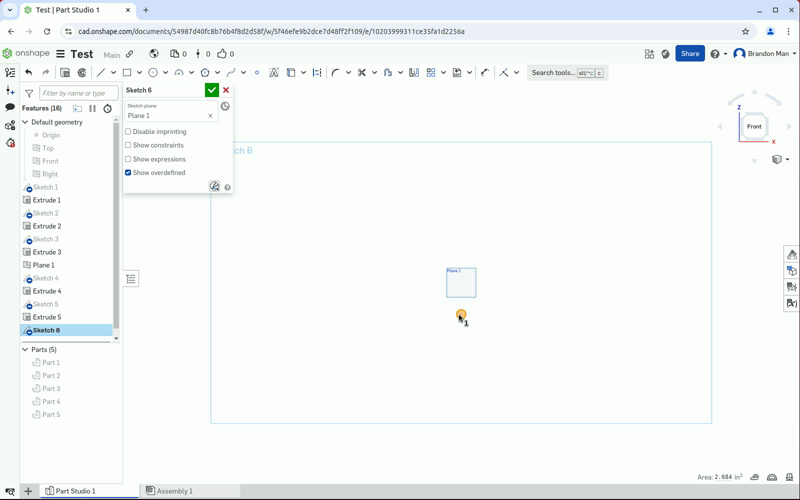
mouse_move(73, 352)
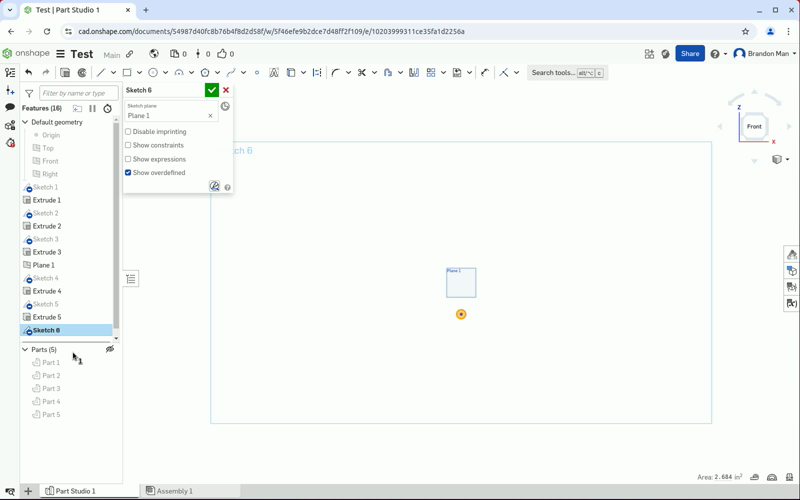
key(shift+y)
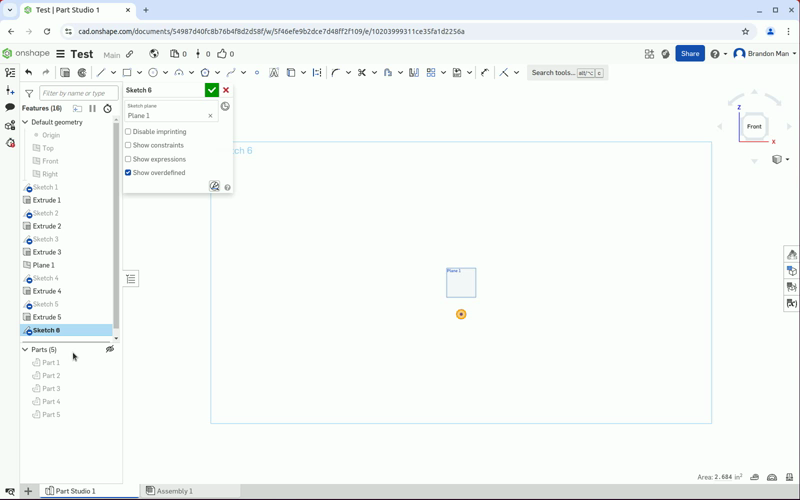
key(shift+e)
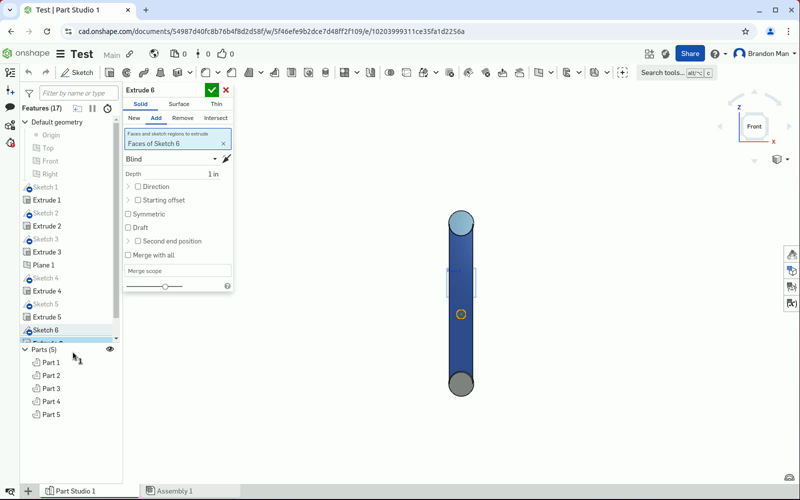
mouse_move(143, 106)
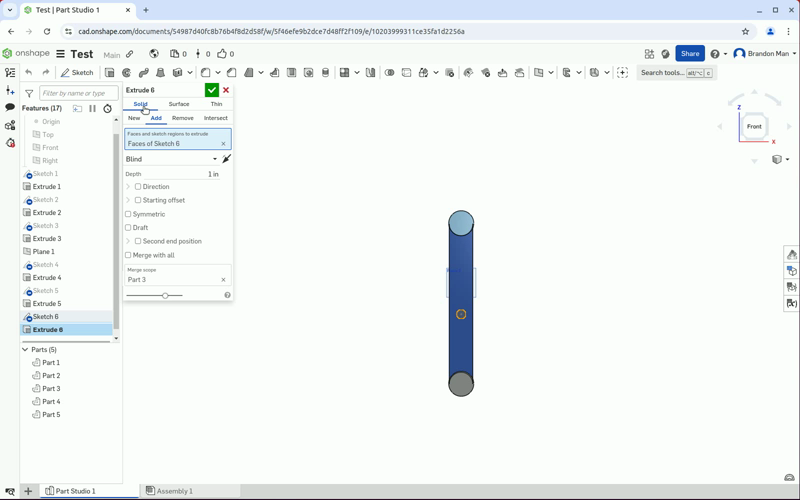
click(143, 106)
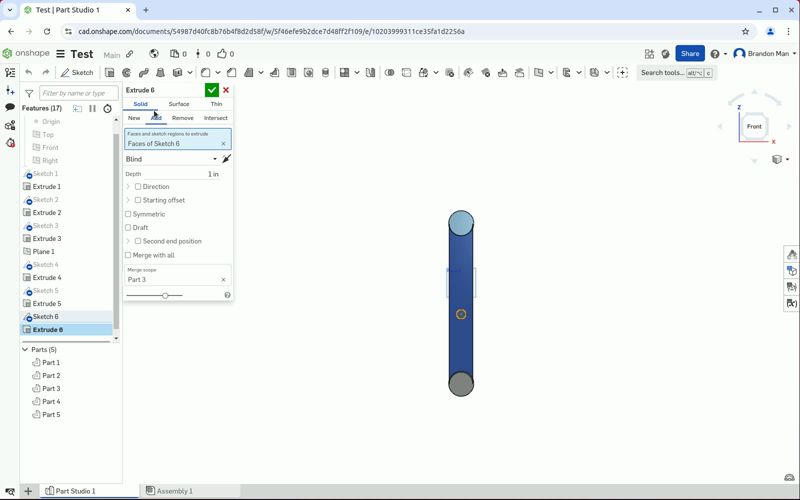
mouse_move(186, 120)
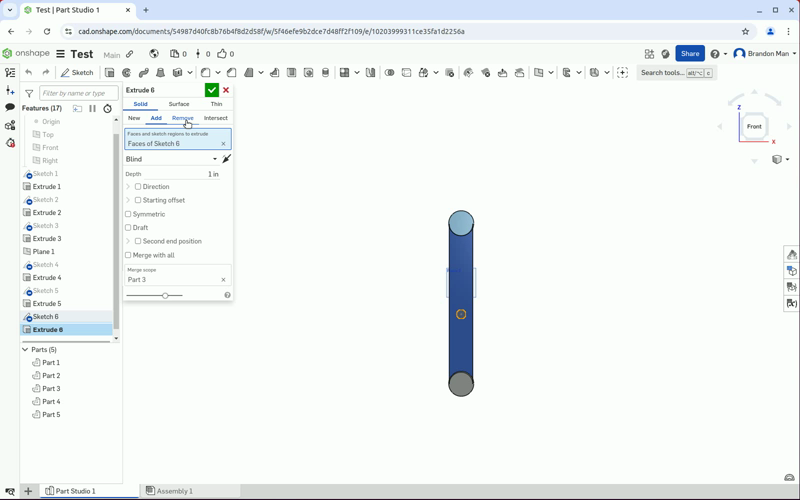
click(186, 120)
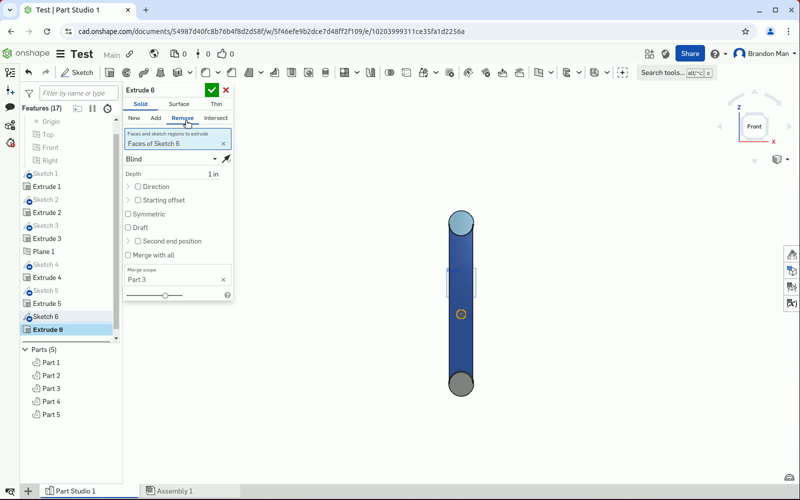
key(tab, 4)
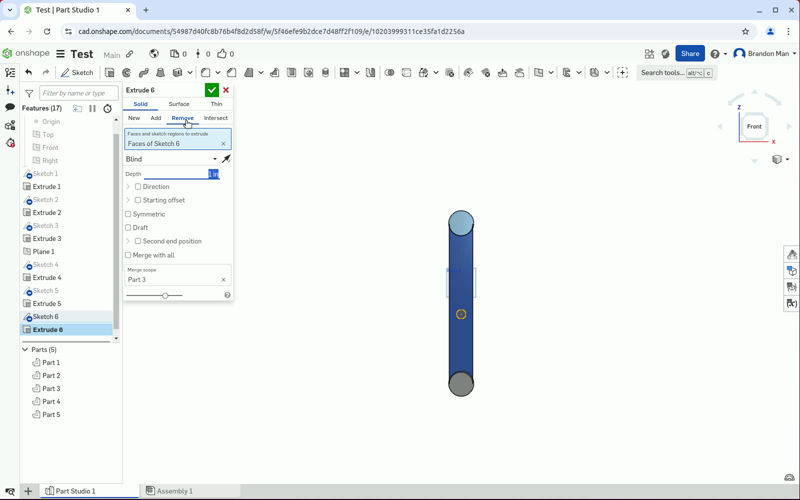
text(6.018)
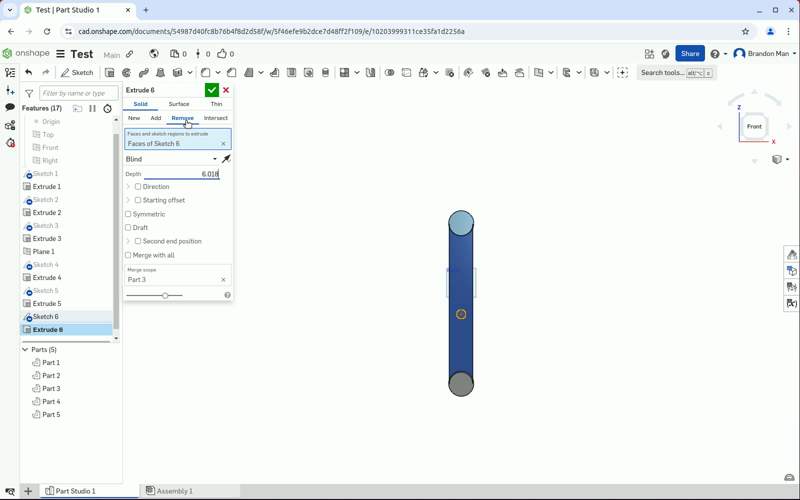
key(tab, 6)
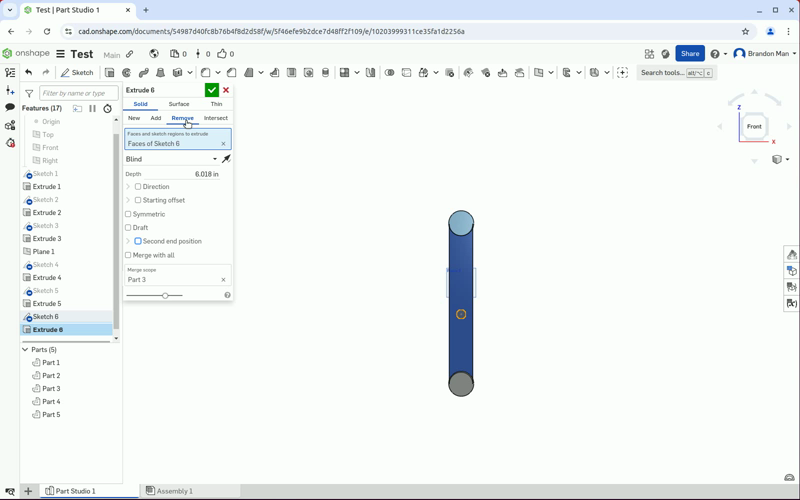
key(space)
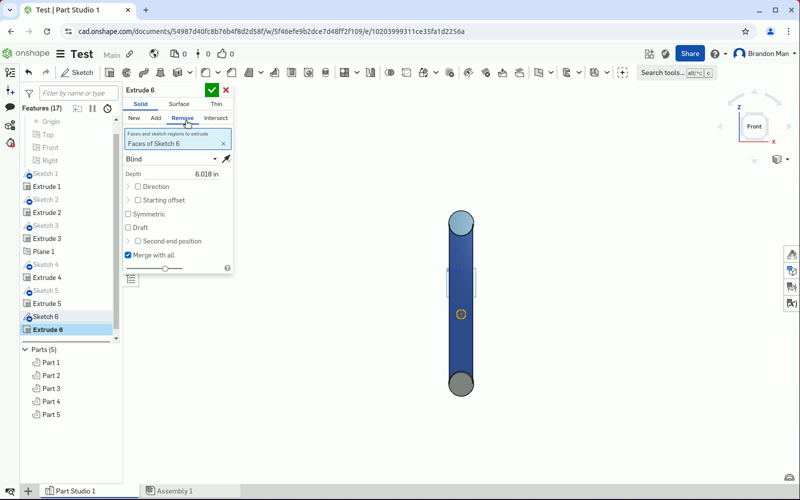
key(enter)
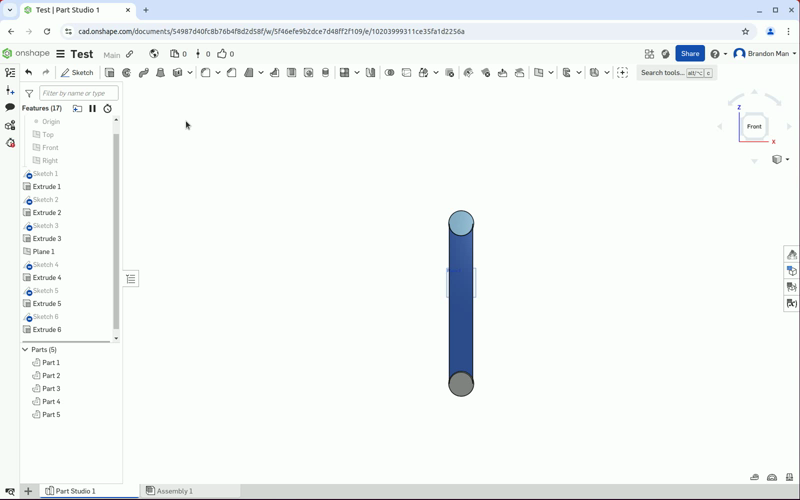
key(shift+h)
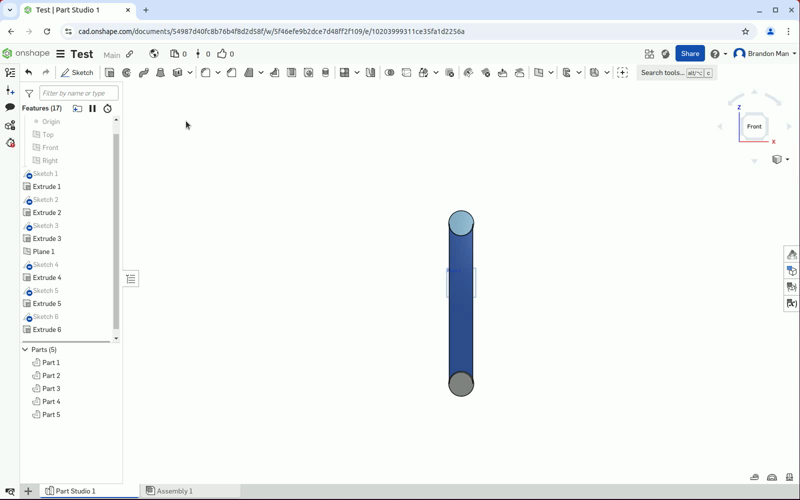
key(shift+h)
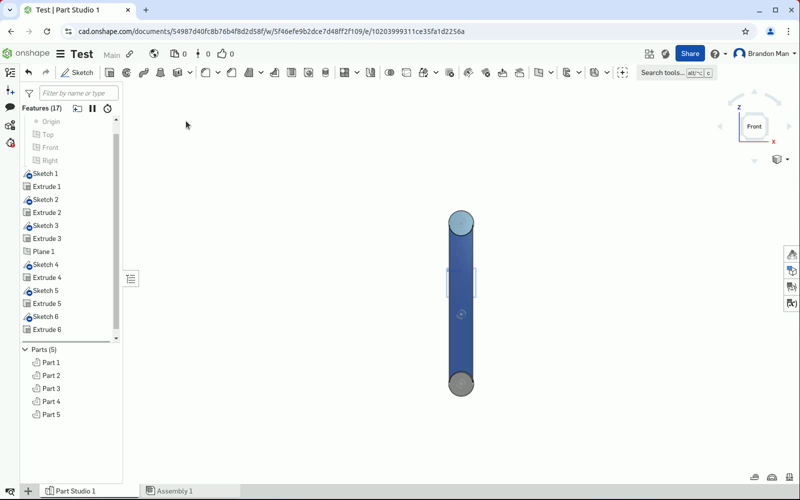
key(shift+7)
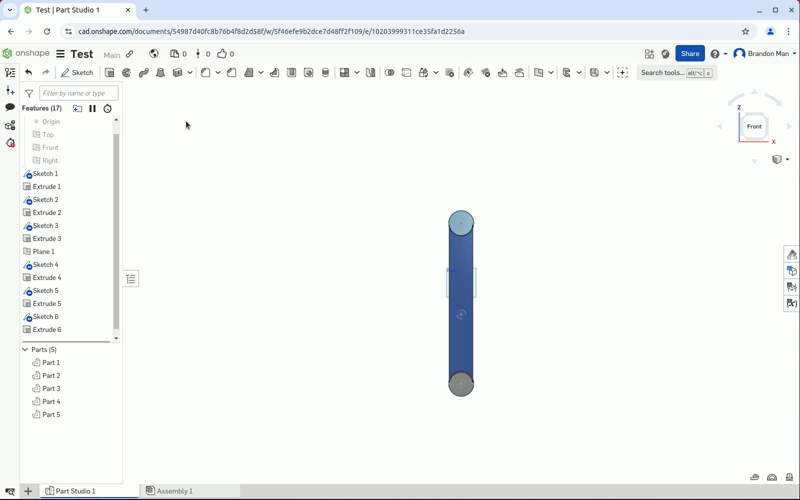
key(left, 2)
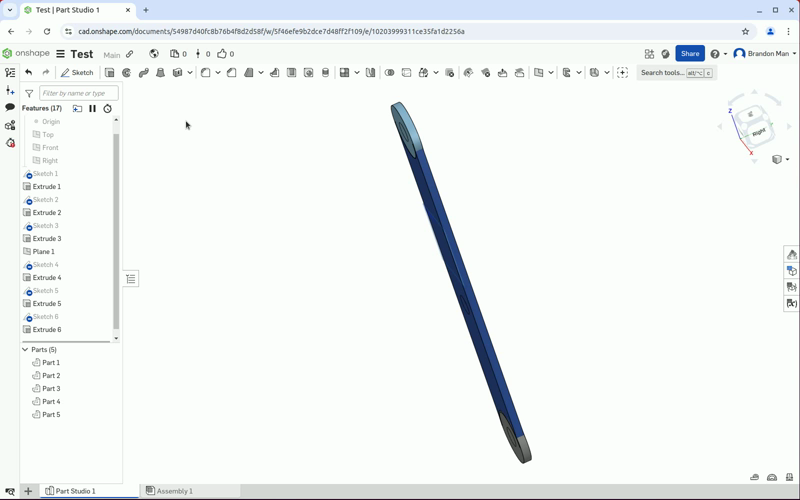
key(down, 2)
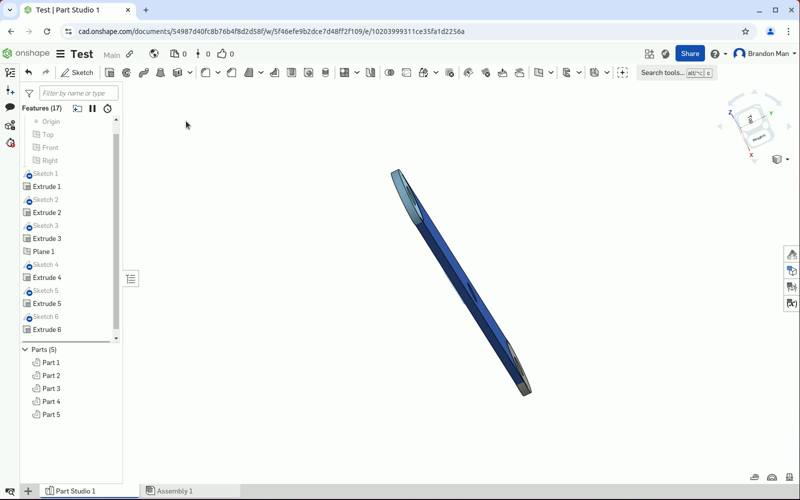
key(up, 2)
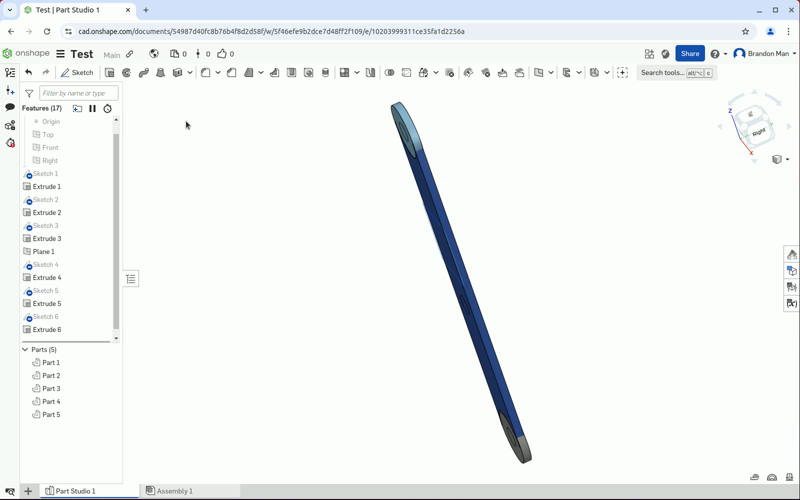
key(right, 2)
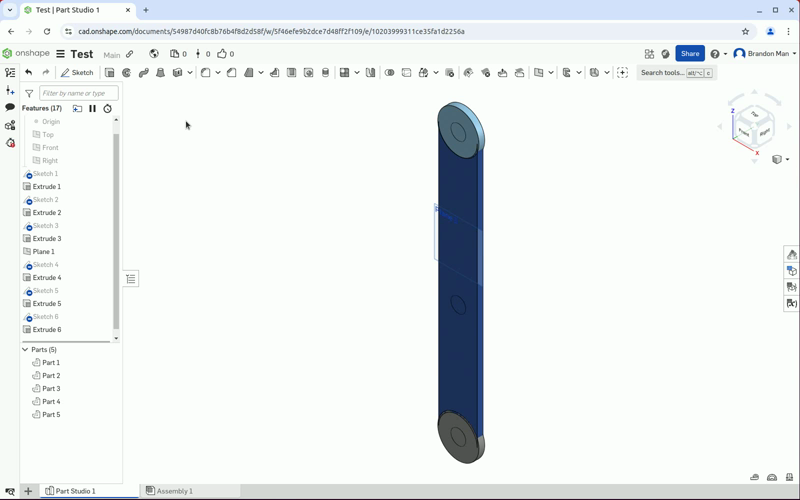
mouse_move(69, 176)
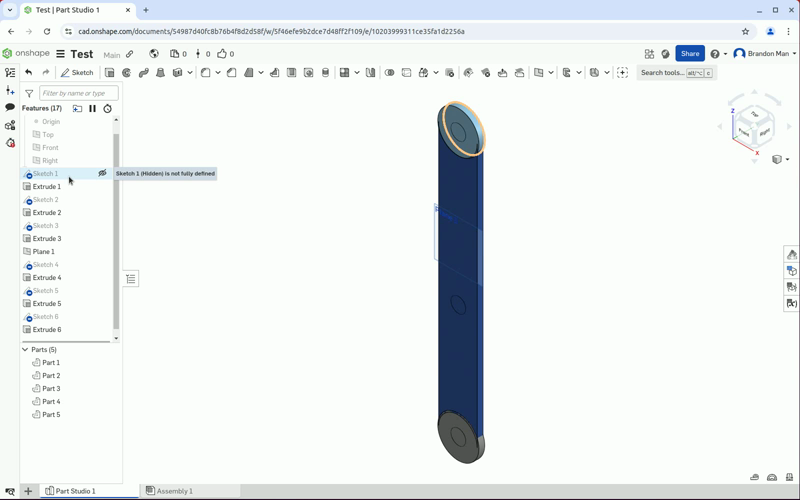
click(69, 176)